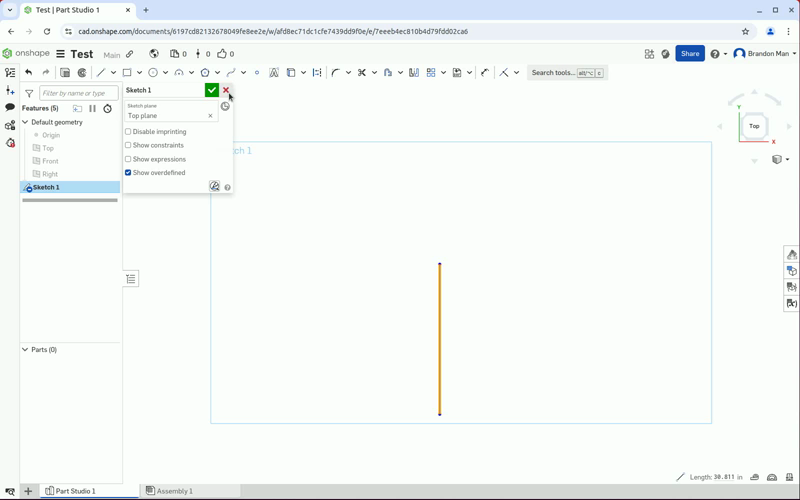
key(shift+h)
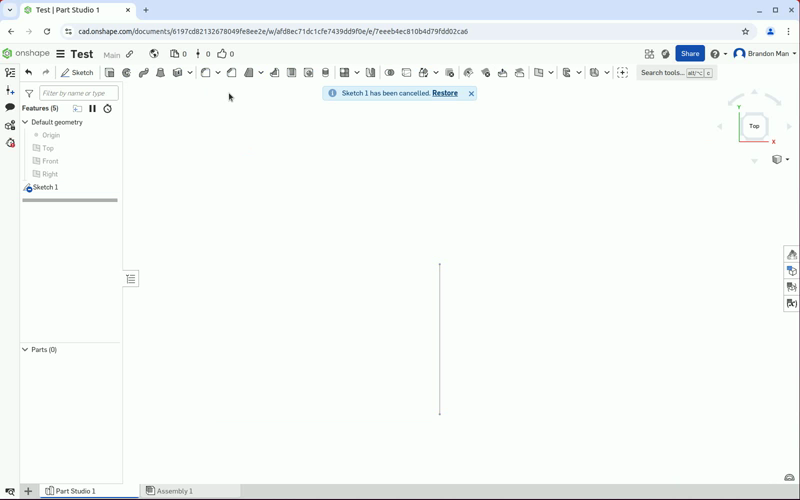
key(shift+s)
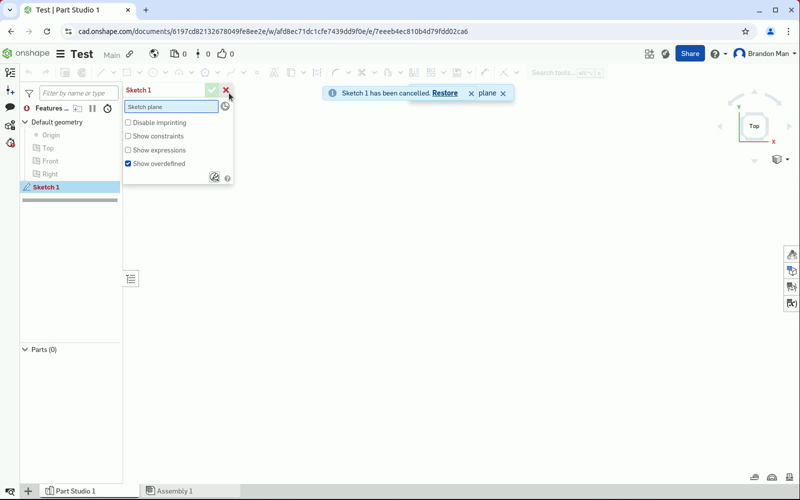
mouse_move(73, 150)
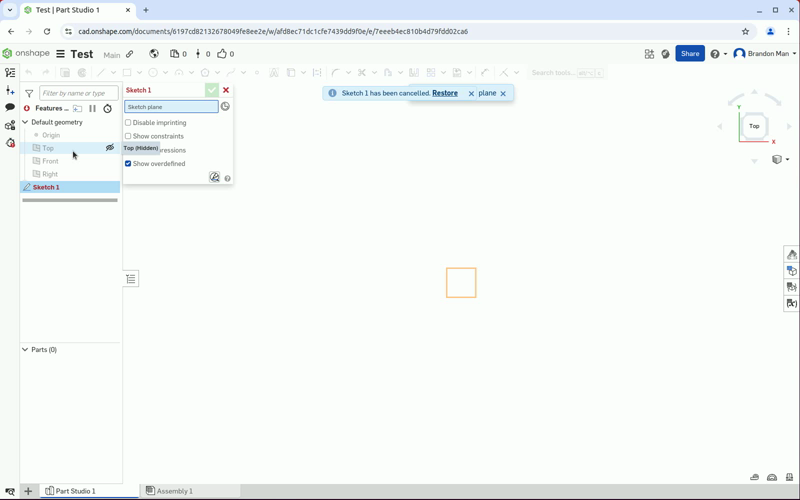
click(73, 150)
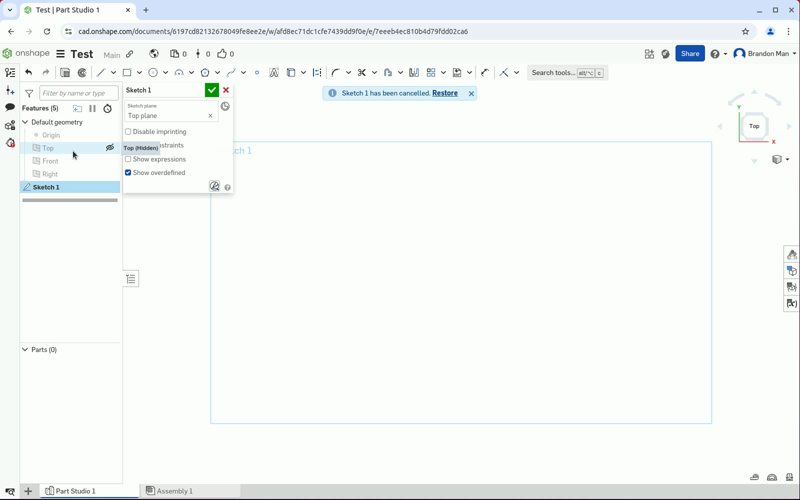
mouse_move(73, 352)
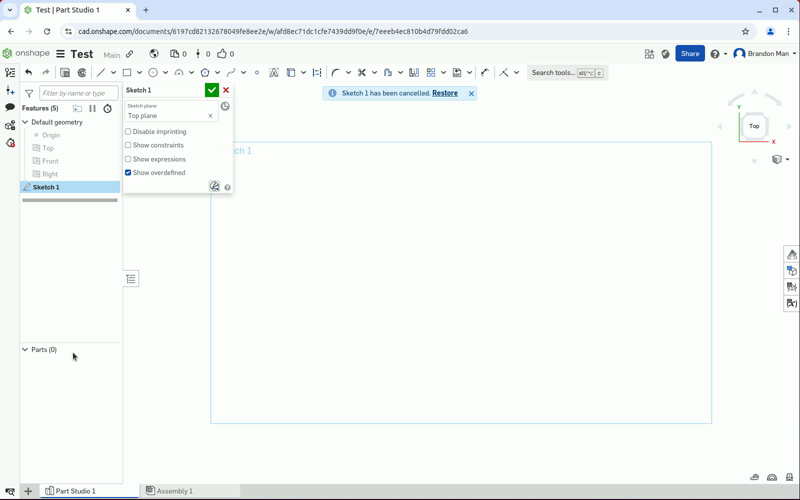
key(y)
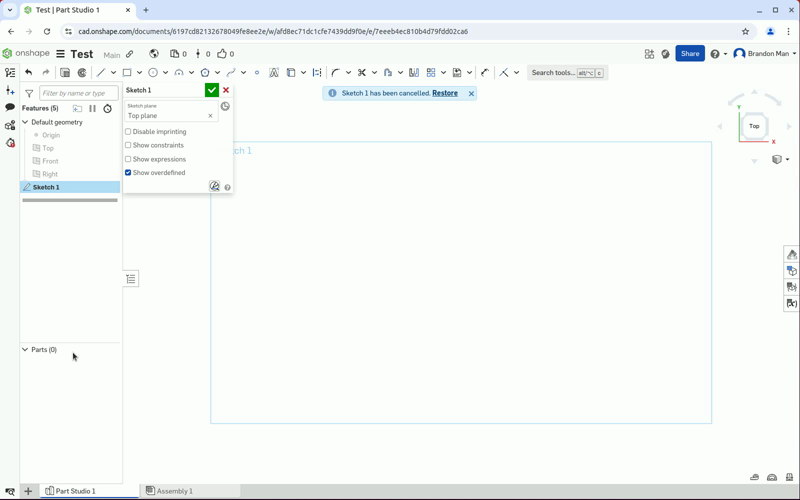
key(c)
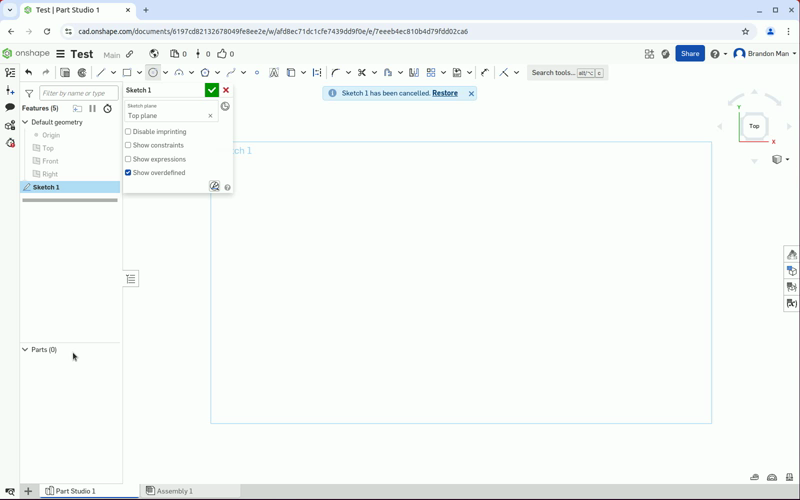
key_down(shift)
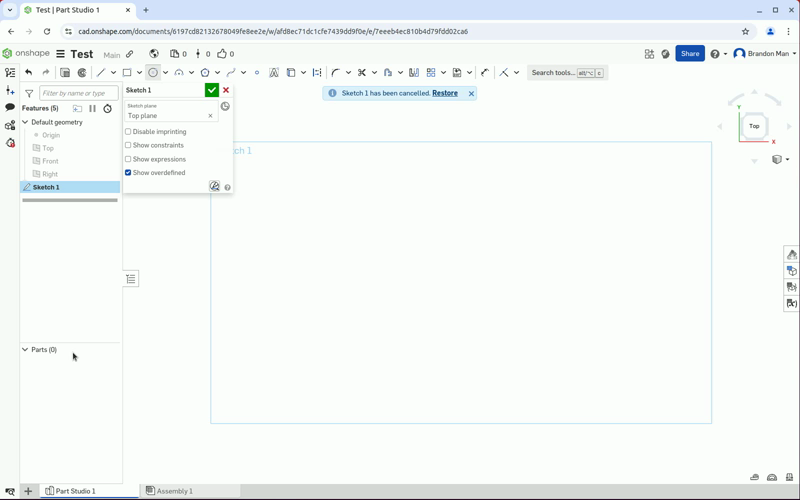
mouse_move(461, 282)
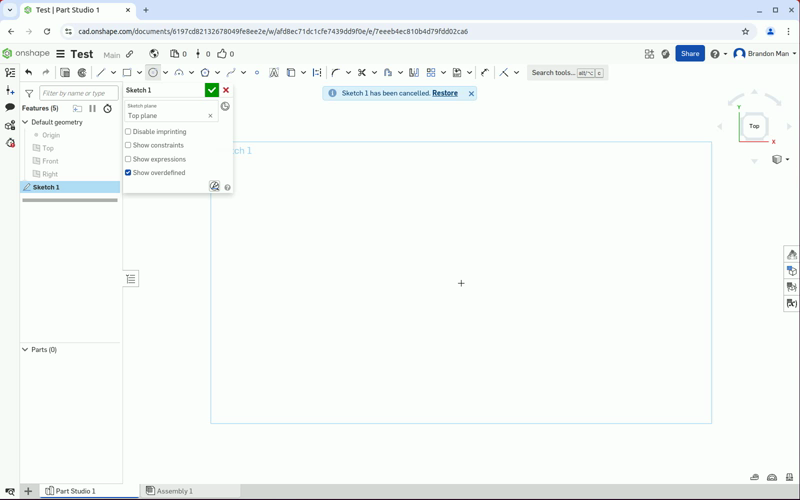
click(461, 282)
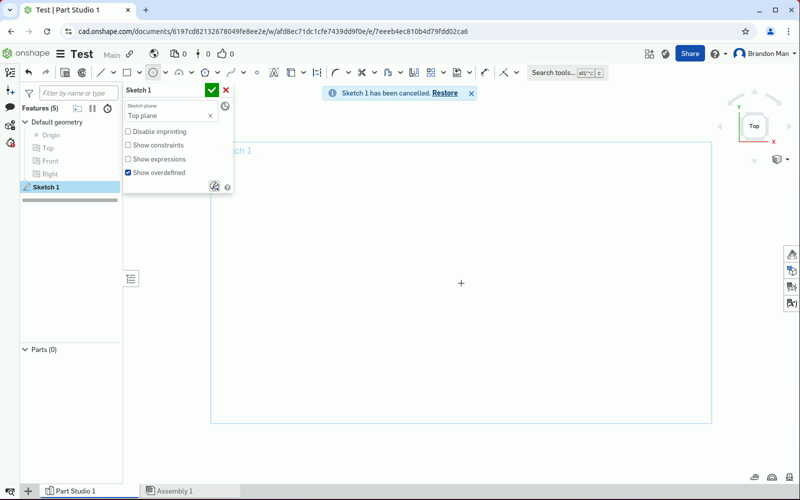
key_up(shift)
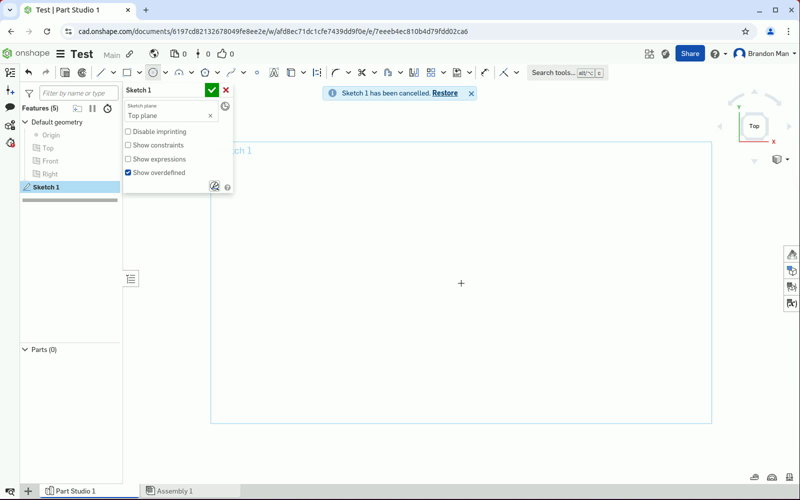
mouse_move(466, 282)
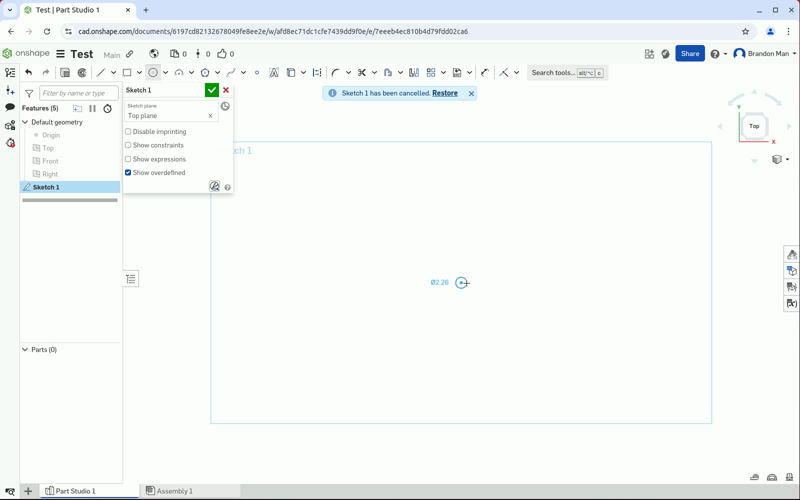
click(466, 282)
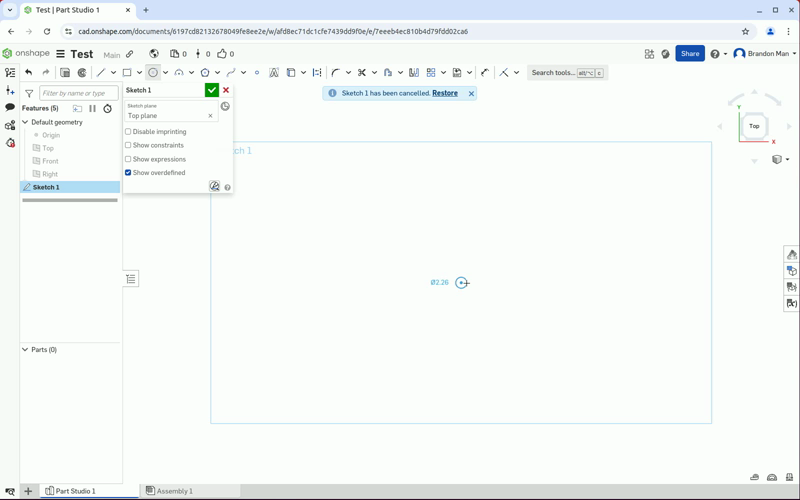
key(esc)
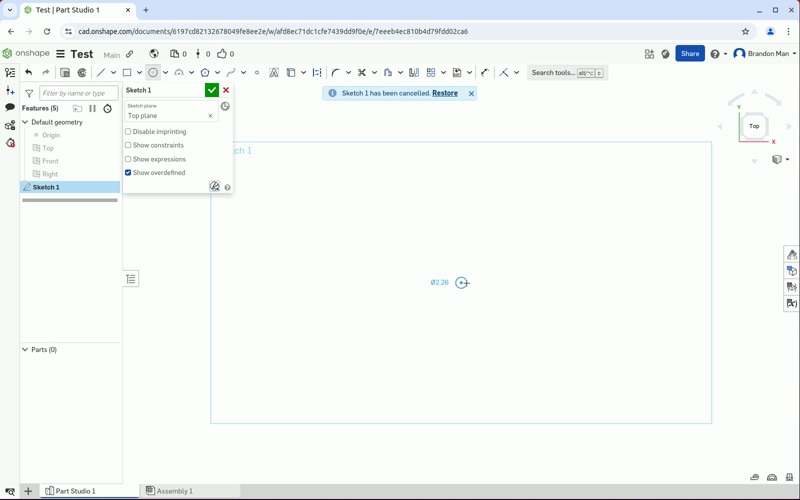
mouse_move(463, 285)
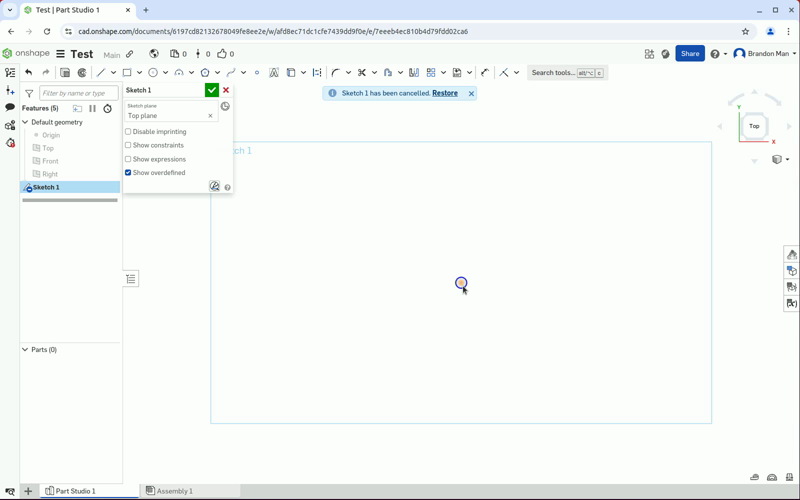
scroll(6)
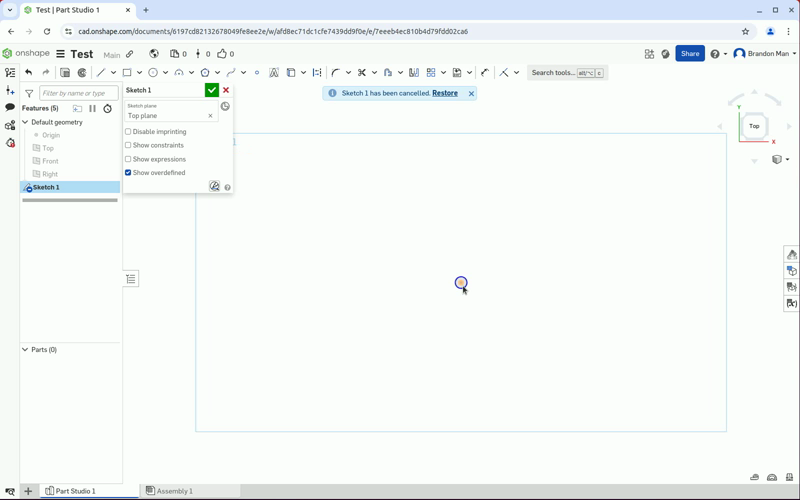
scroll(6)
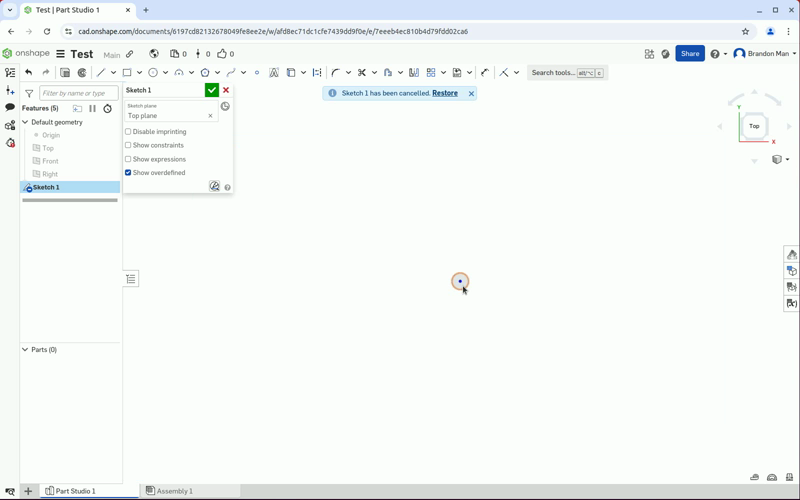
scroll(6)
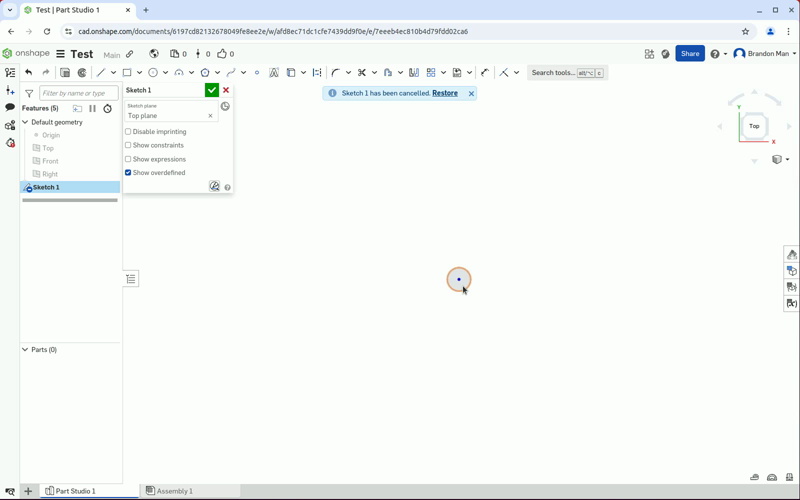
scroll(6)
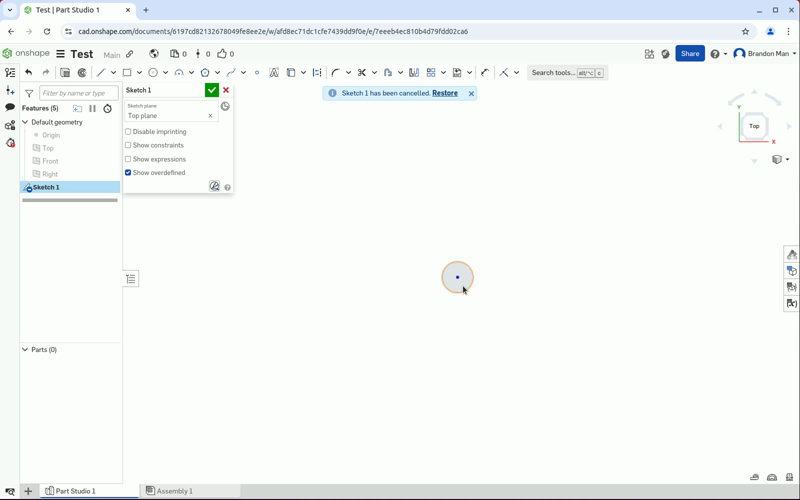
scroll(6)
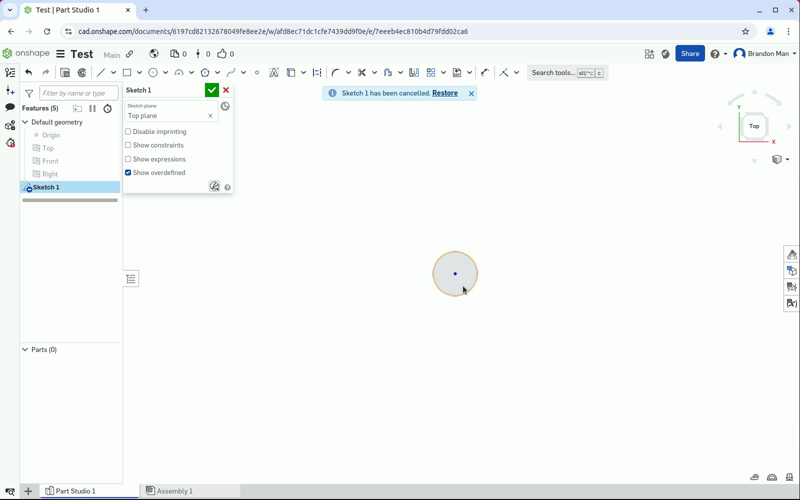
scroll(6)
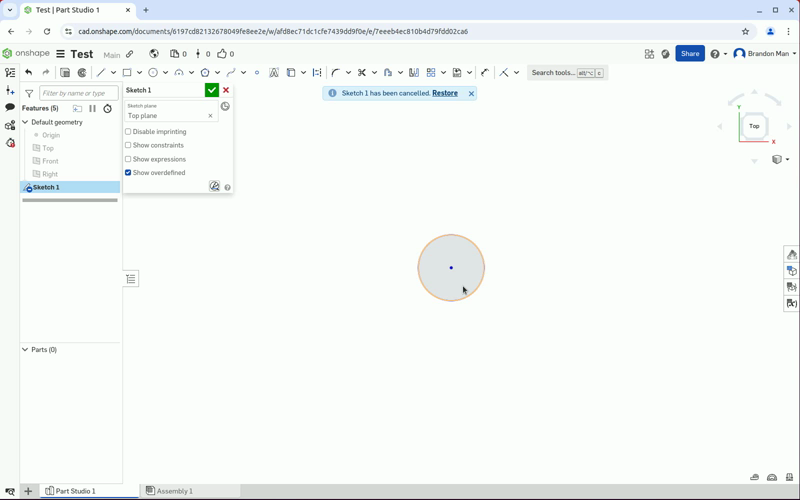
scroll(6)
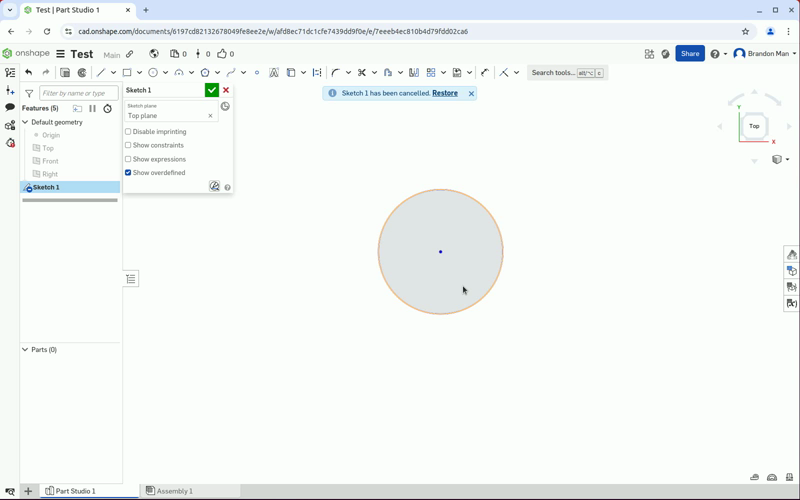
click(463, 285)
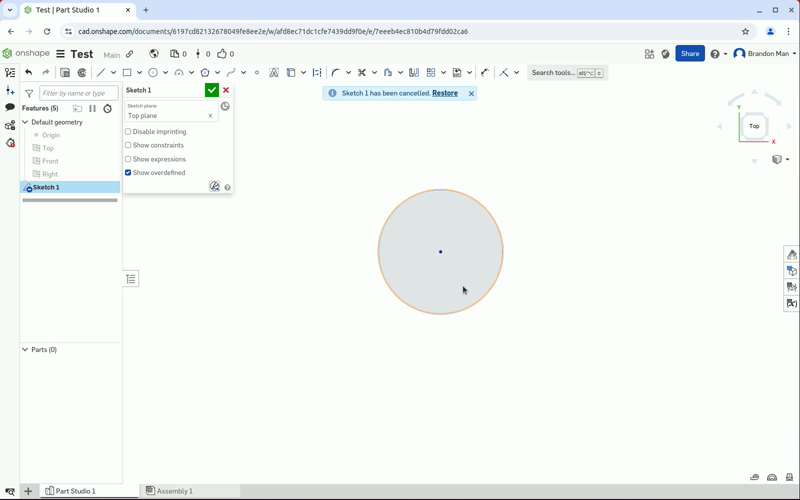
scroll(-6)
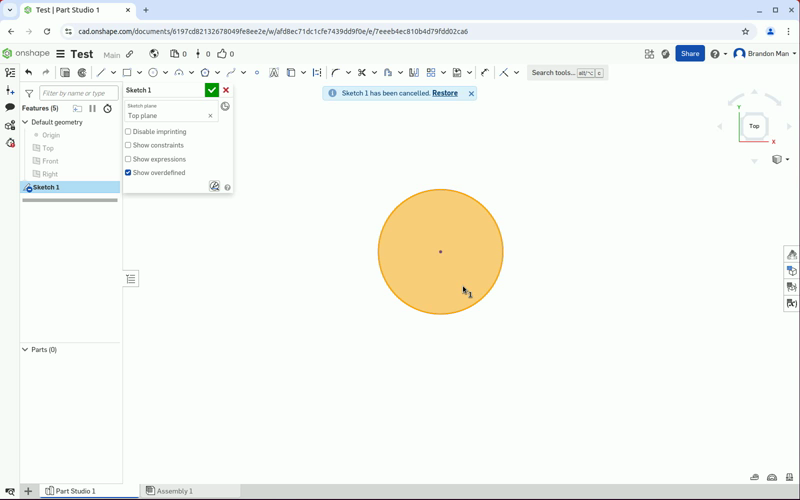
scroll(-6)
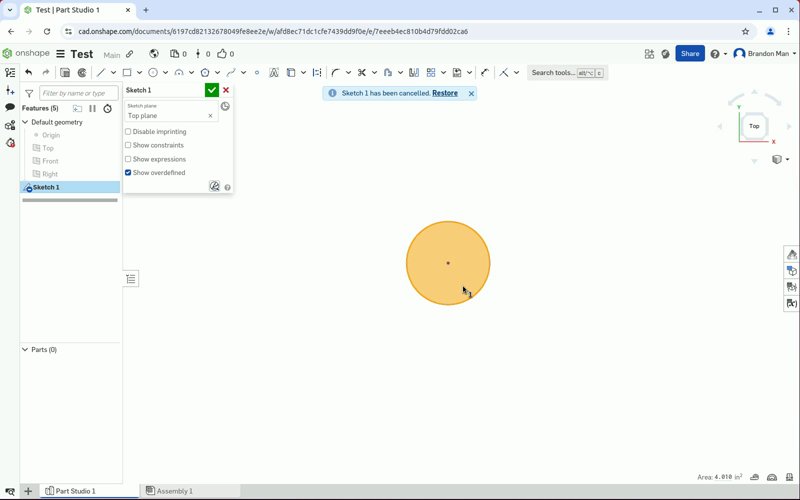
scroll(-6)
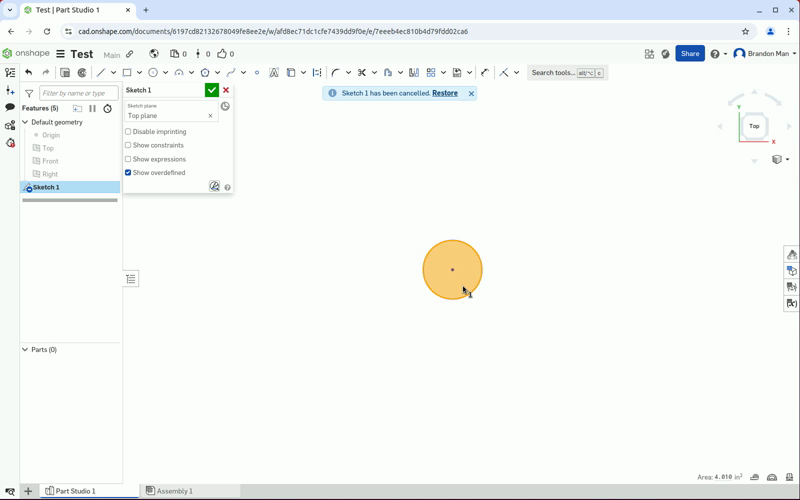
scroll(-6)
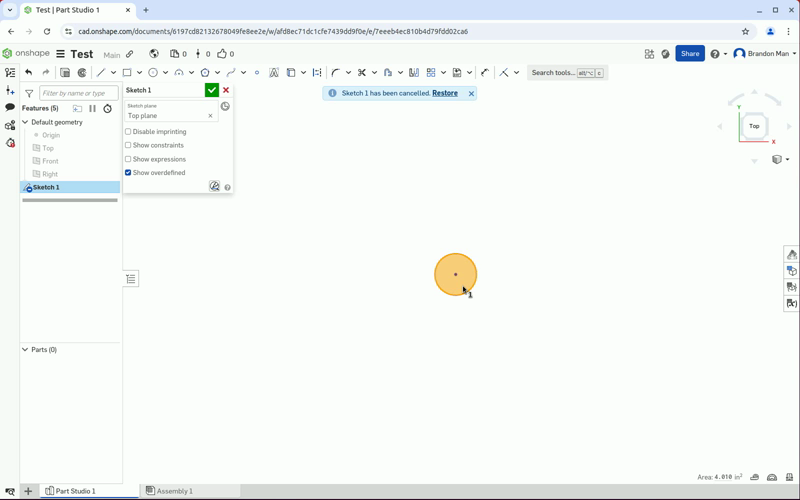
scroll(-6)
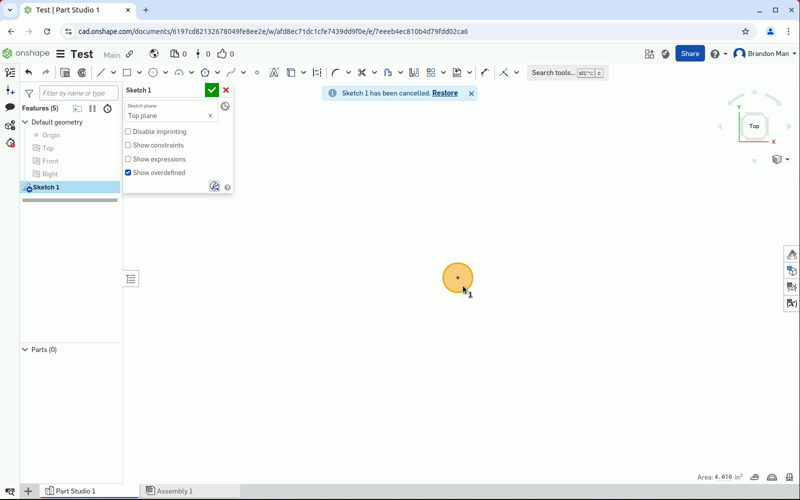
scroll(-6)
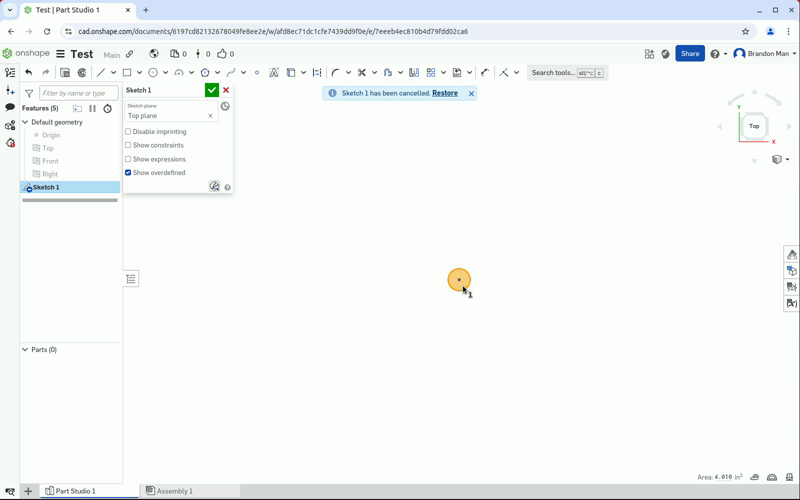
scroll(-6)
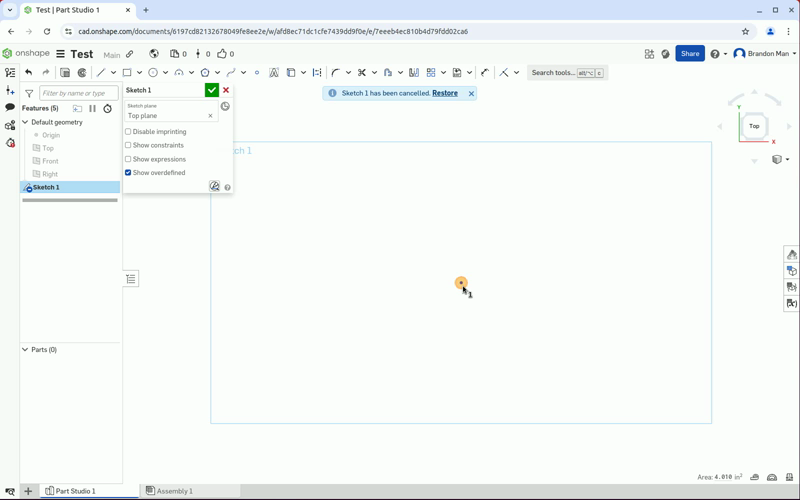
mouse_move(73, 352)
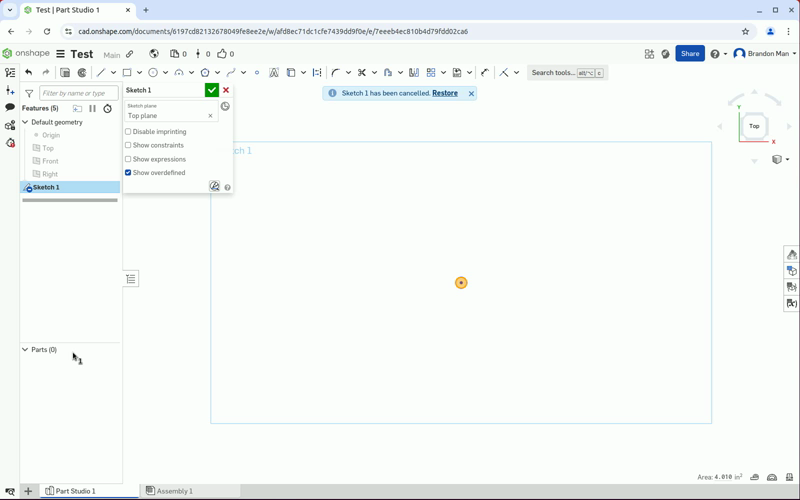
key(shift+y)
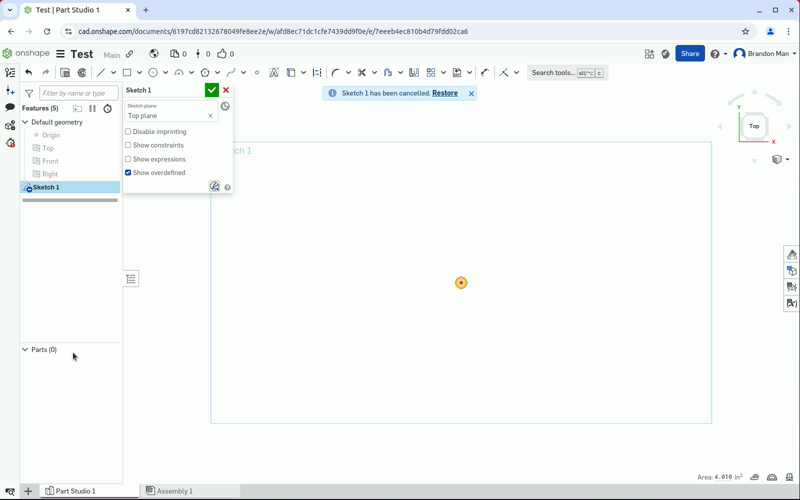
key(shift+e)
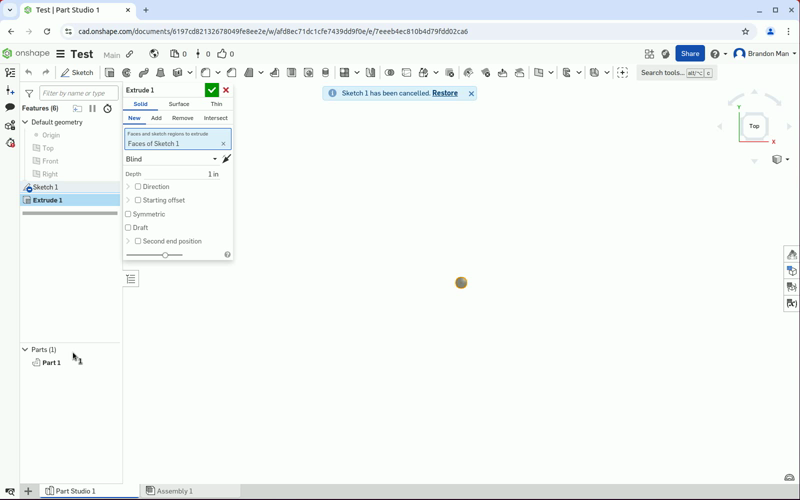
mouse_move(143, 106)
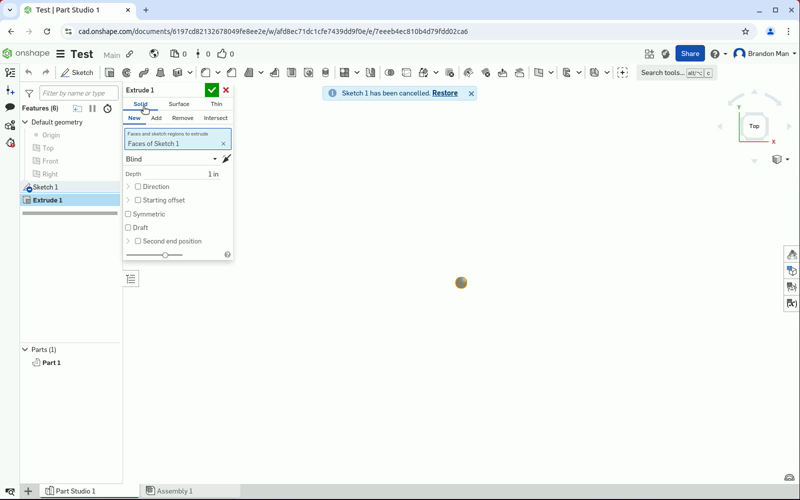
click(143, 106)
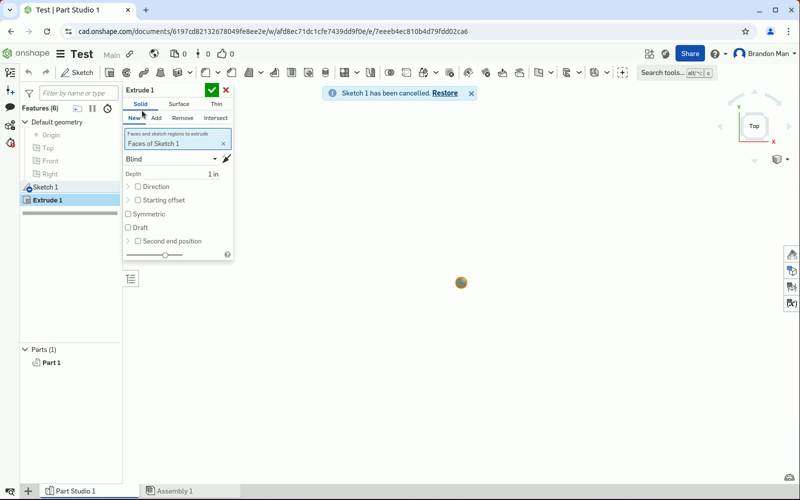
mouse_move(137, 120)
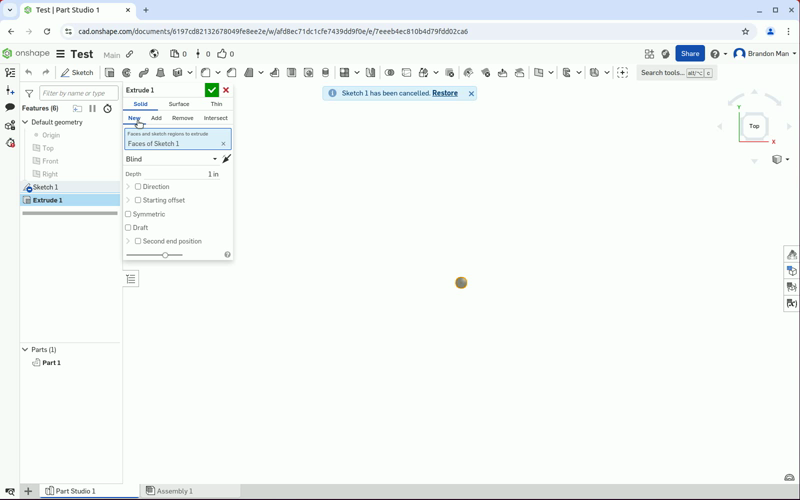
click(137, 120)
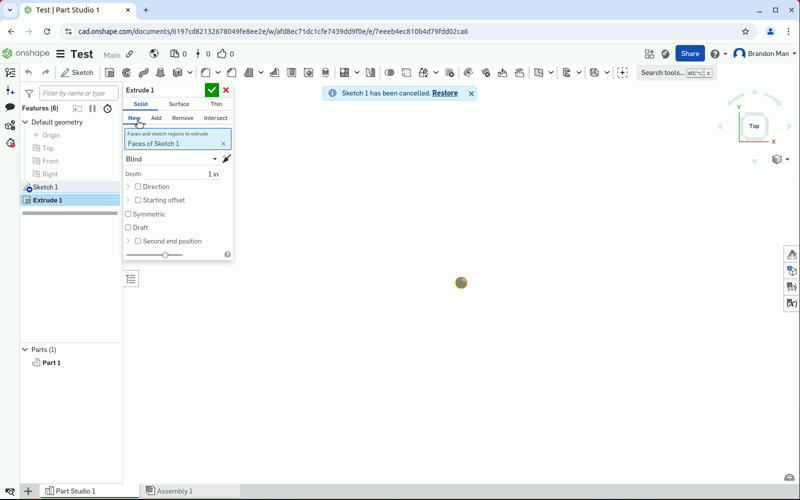
key(tab, 4)
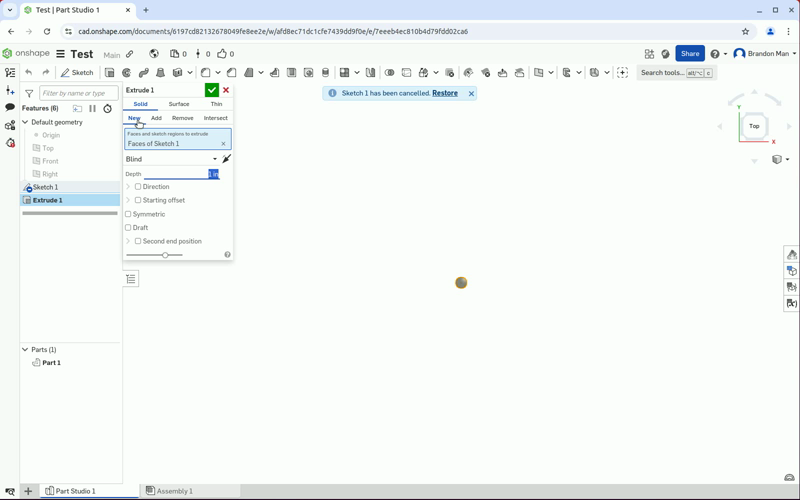
text(23.108)
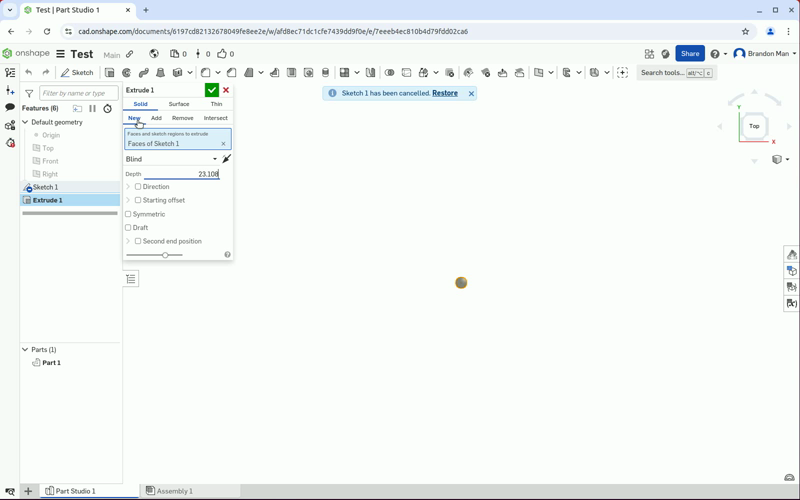
key(enter)
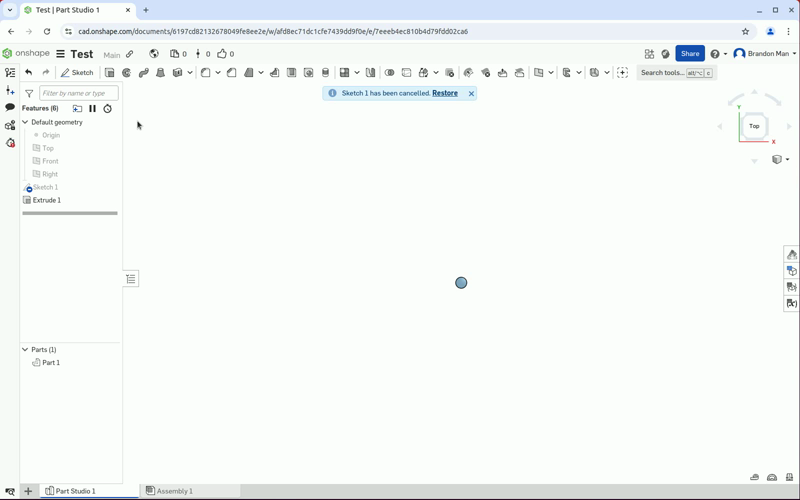
key(shift+h)
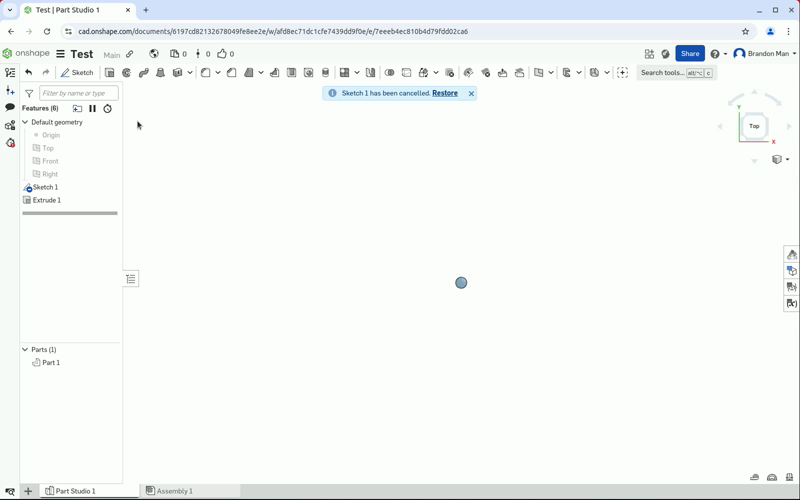
key(shift+h)
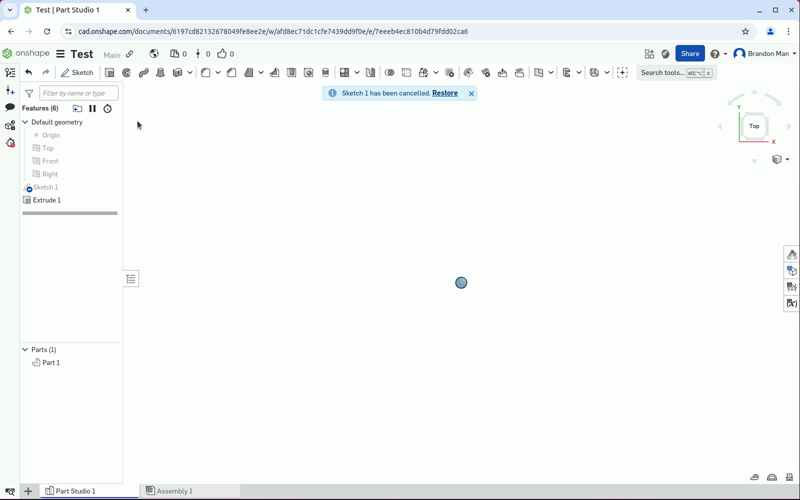
mouse_move(73, 189)
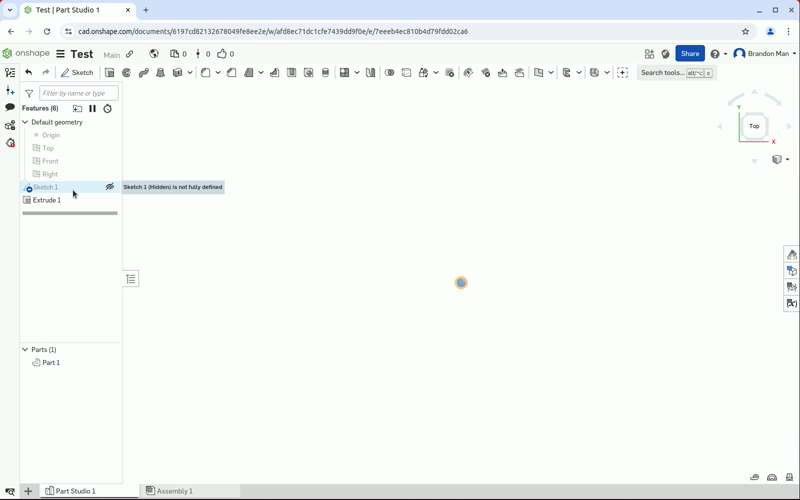
click(73, 189)
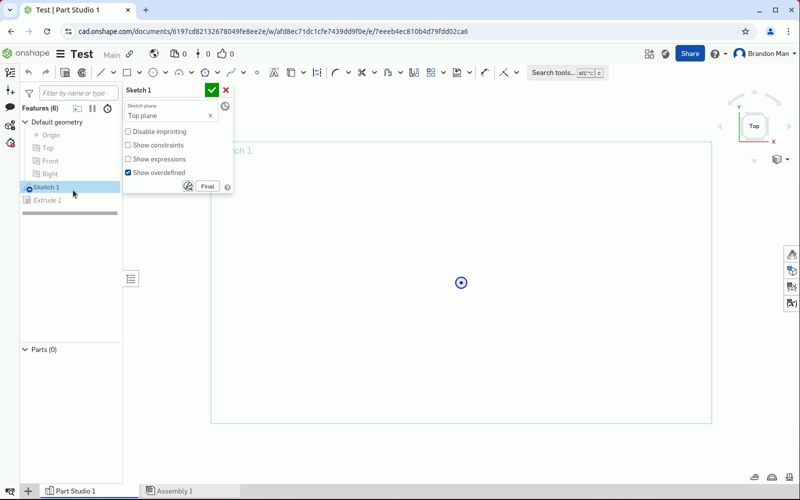
mouse_move(229, 92)
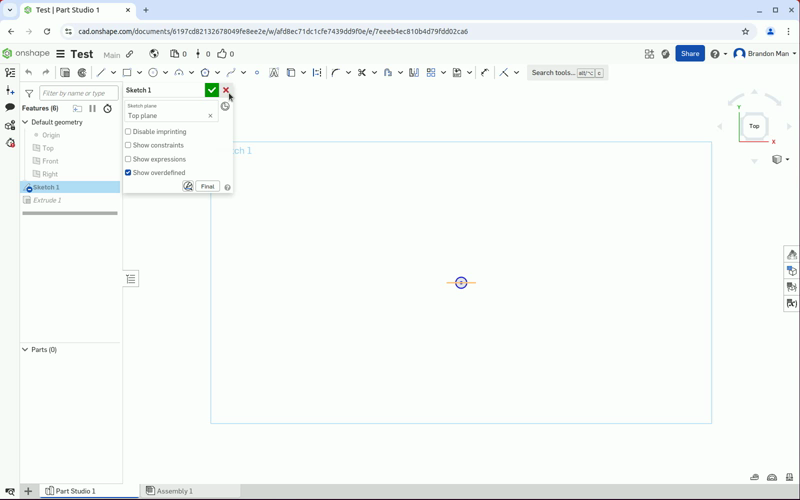
click(229, 92)
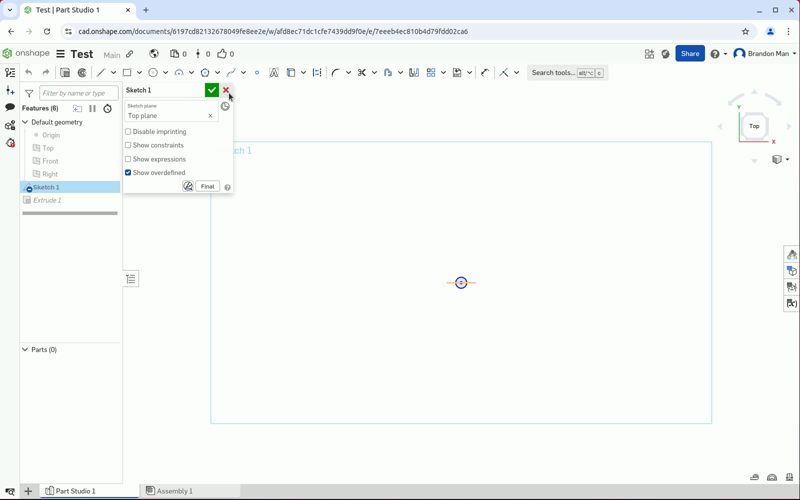
key(shift+s)
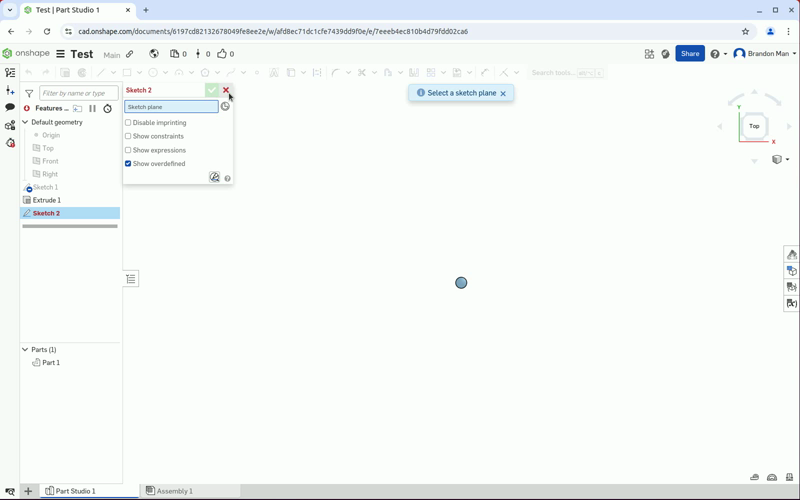
mouse_move(73, 150)
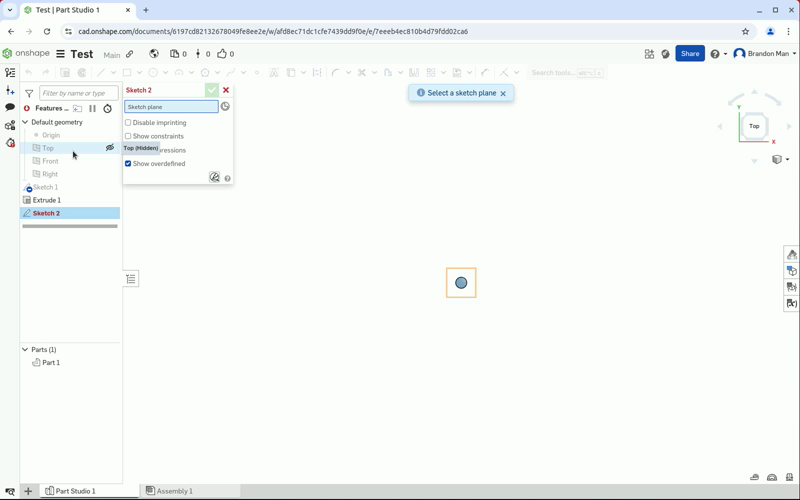
click(73, 150)
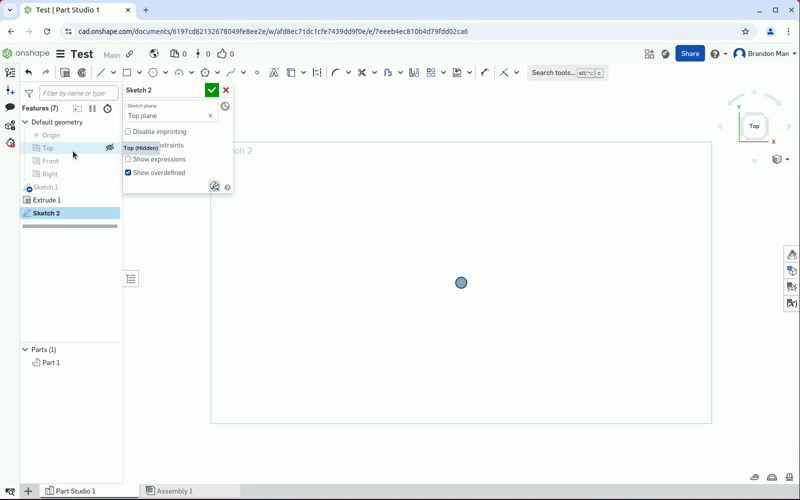
mouse_move(73, 352)
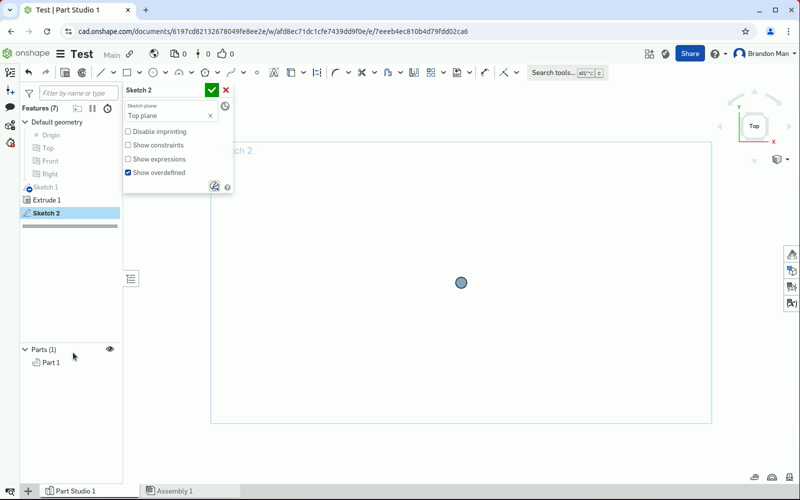
key(y)
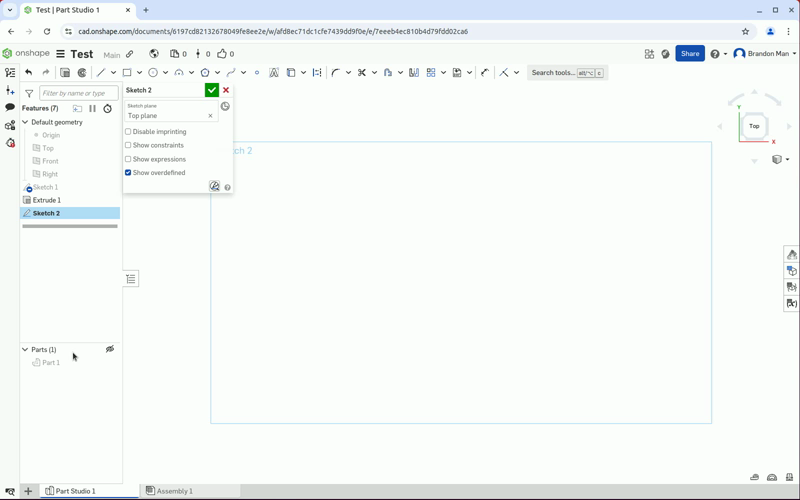
key(c)
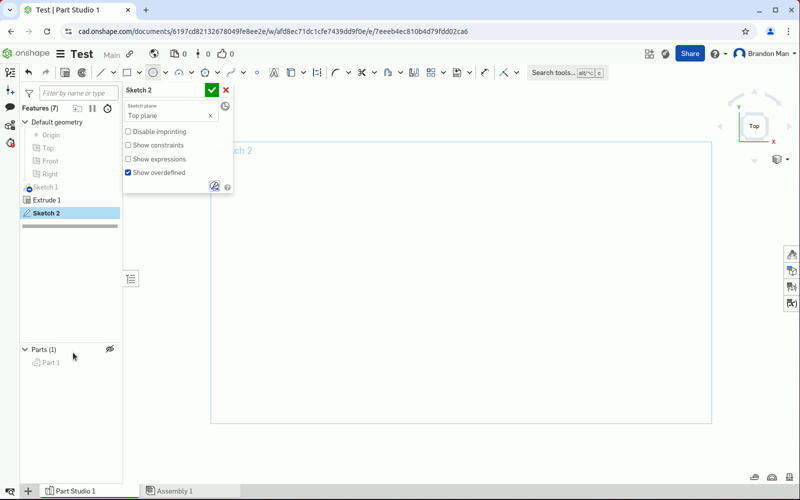
key_down(shift)
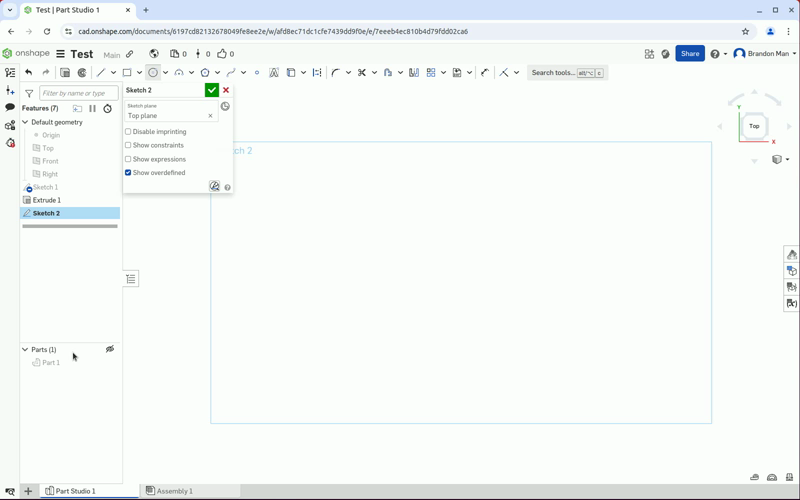
mouse_move(461, 282)
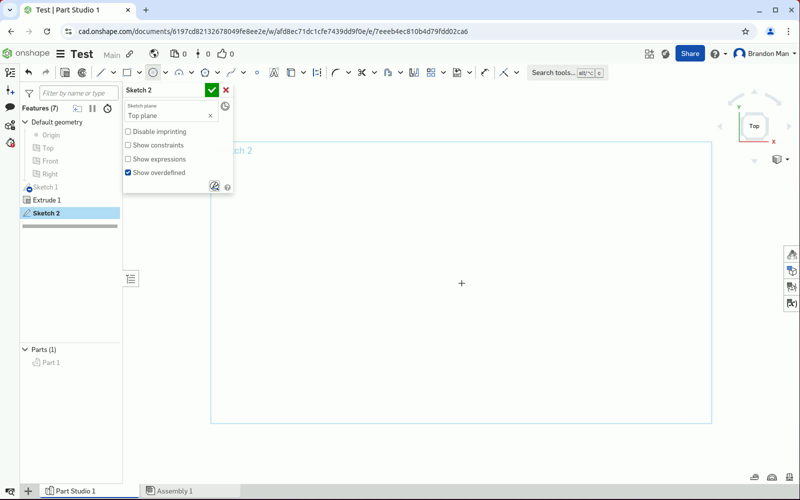
click(461, 282)
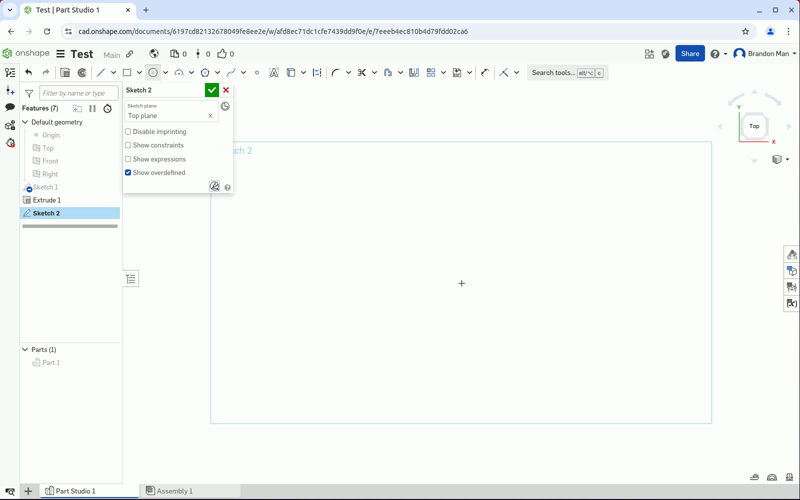
key_up(shift)
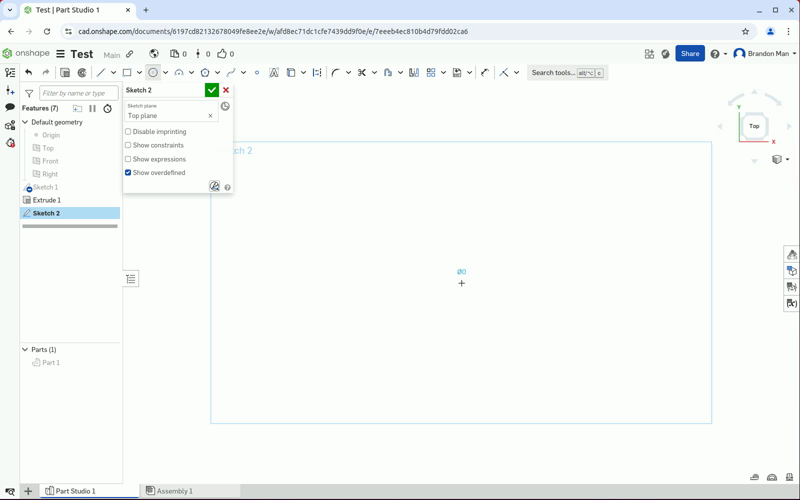
mouse_move(476, 282)
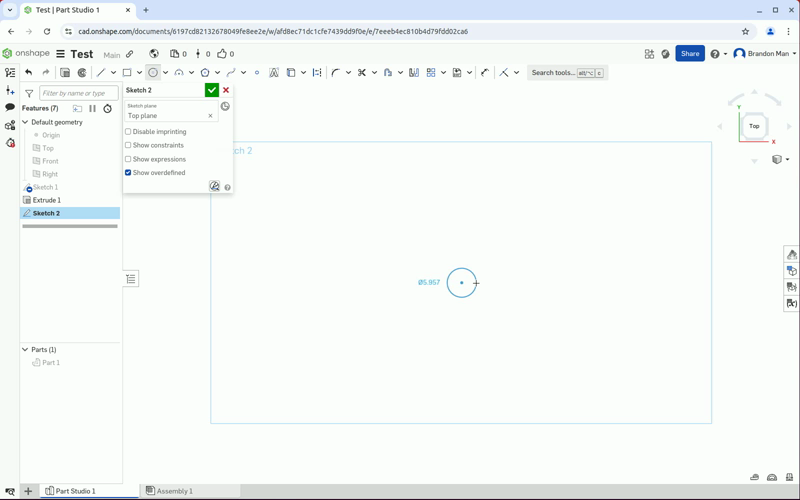
click(476, 282)
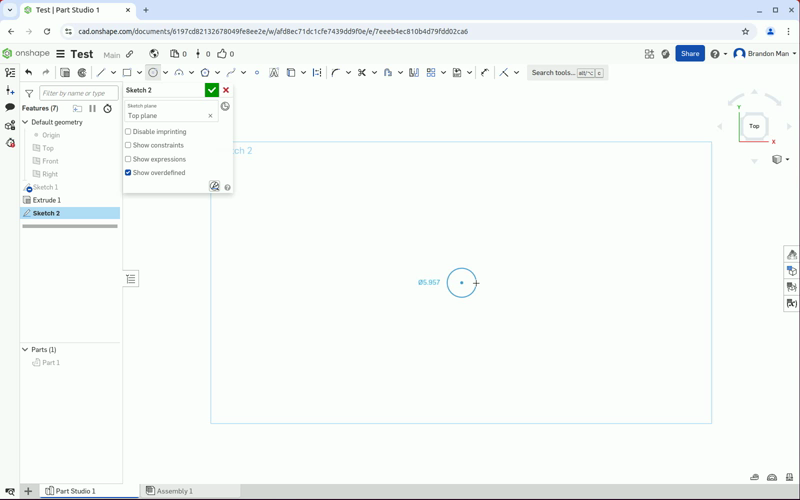
key(esc)
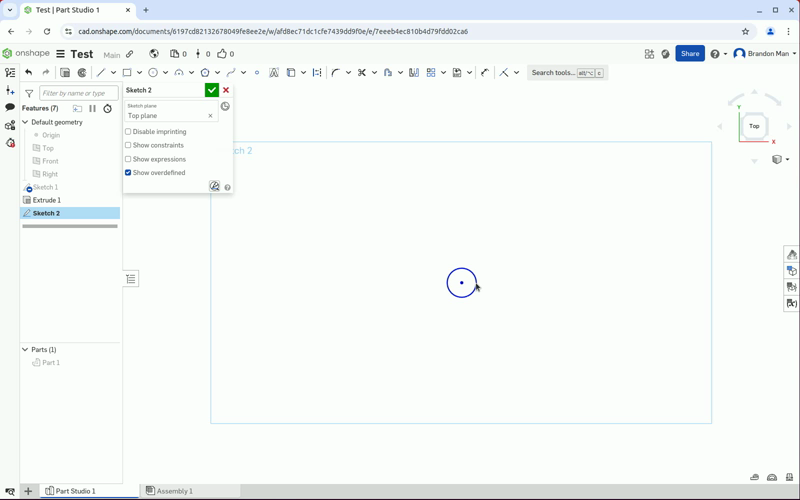
key(c)
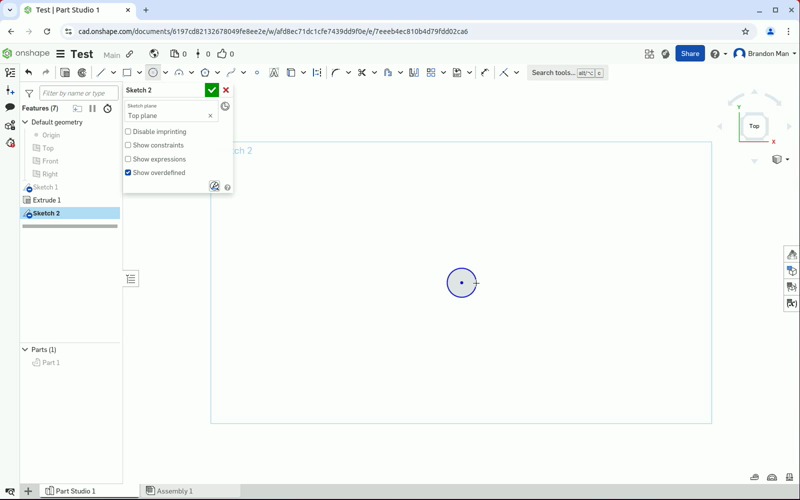
key_down(shift)
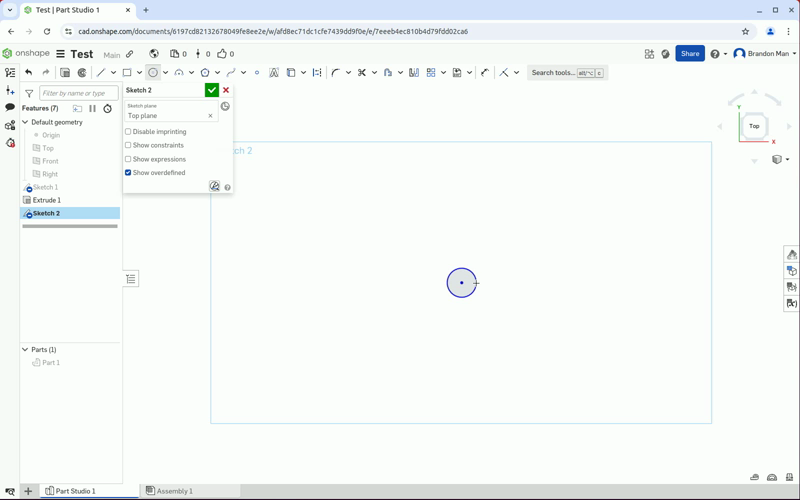
mouse_move(461, 282)
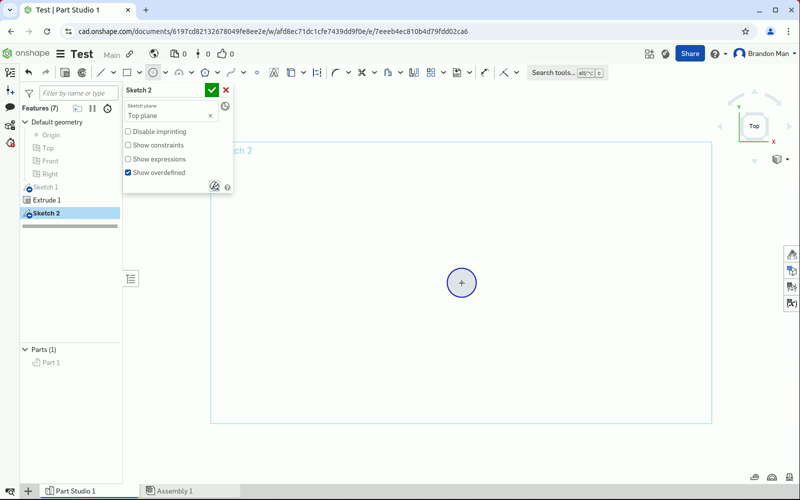
click(461, 282)
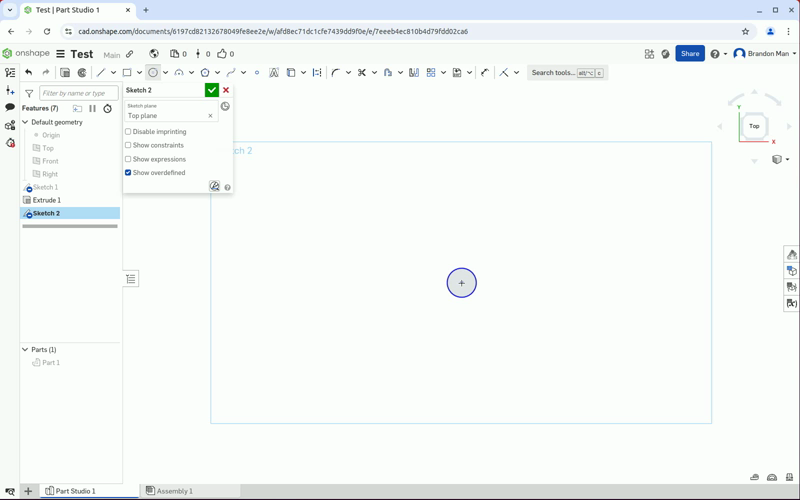
key_up(shift)
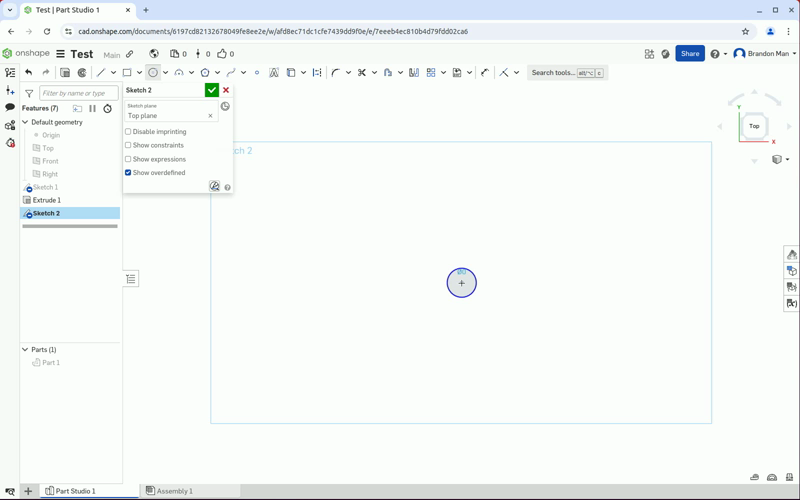
mouse_move(467, 282)
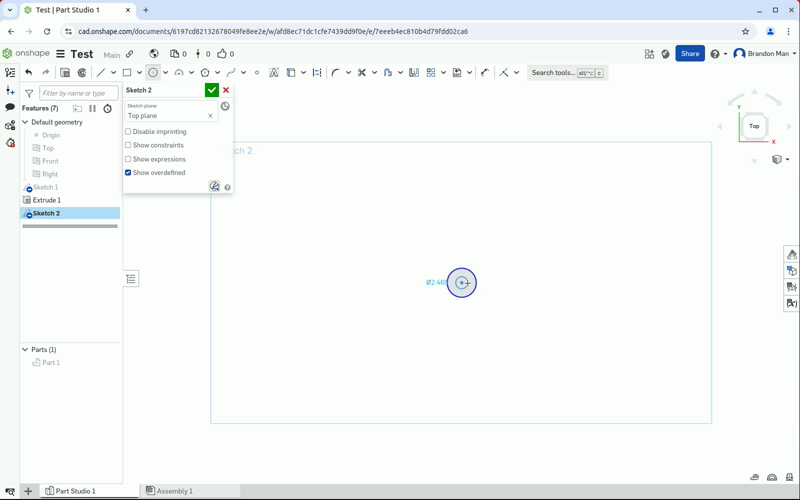
click(467, 282)
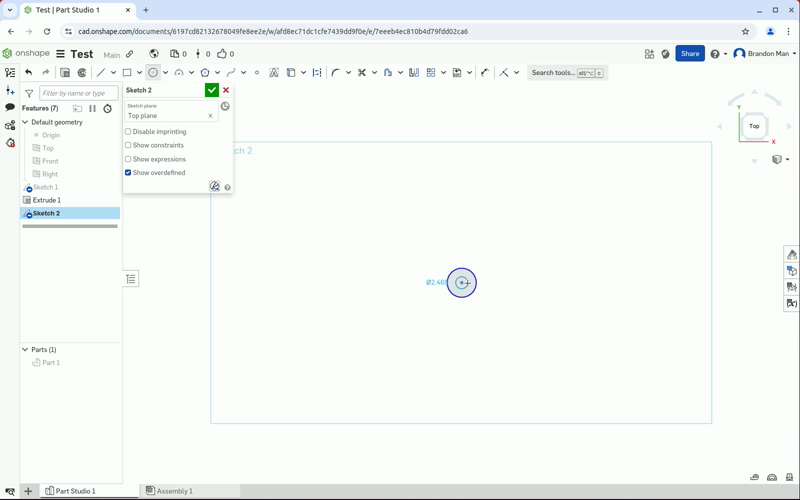
key(esc)
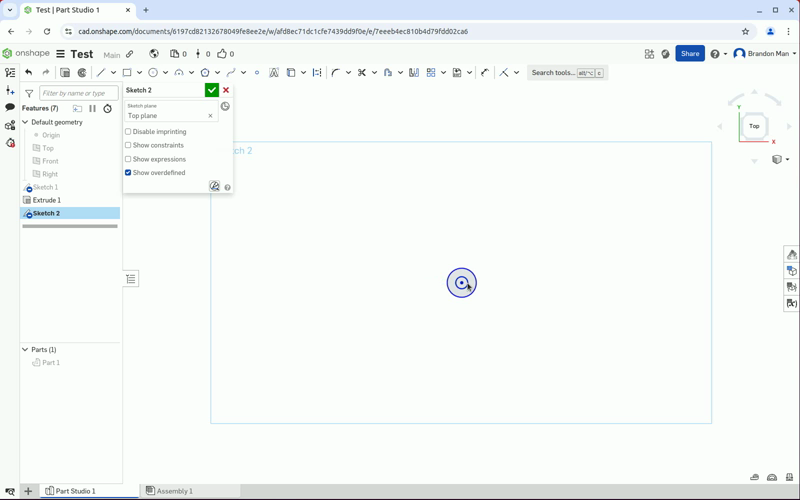
mouse_move(457, 292)
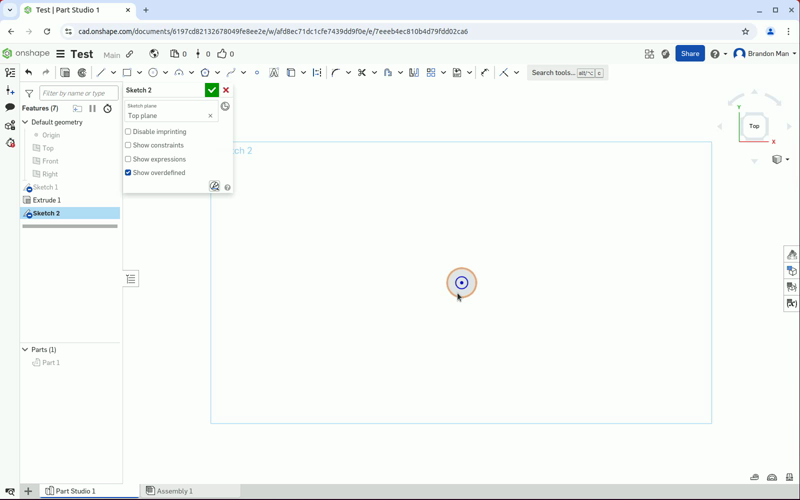
scroll(6)
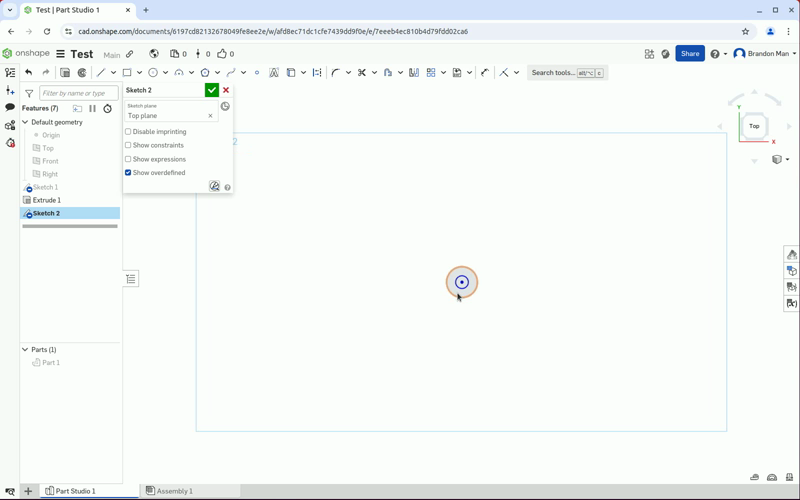
scroll(6)
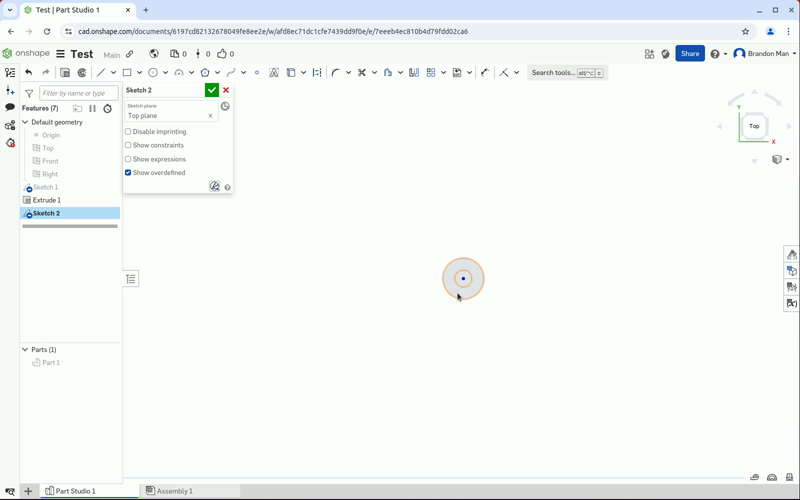
scroll(6)
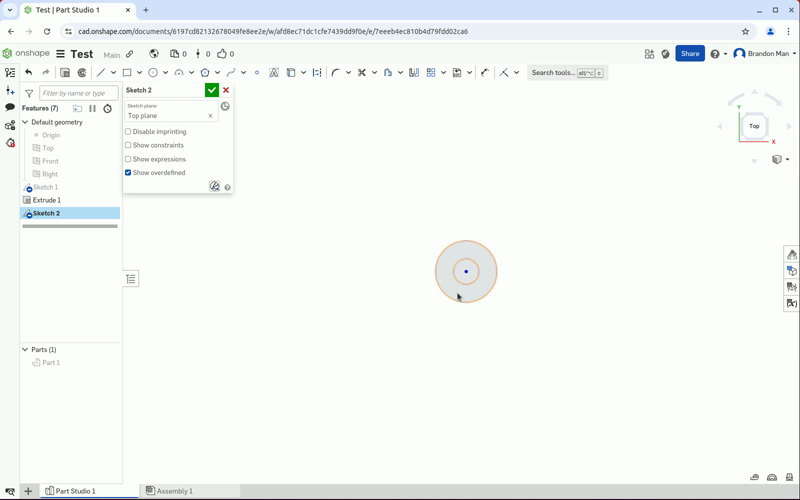
scroll(6)
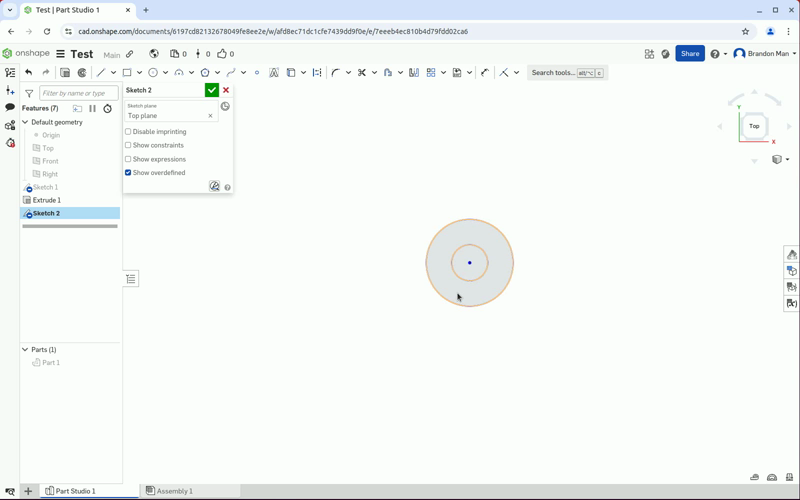
scroll(6)
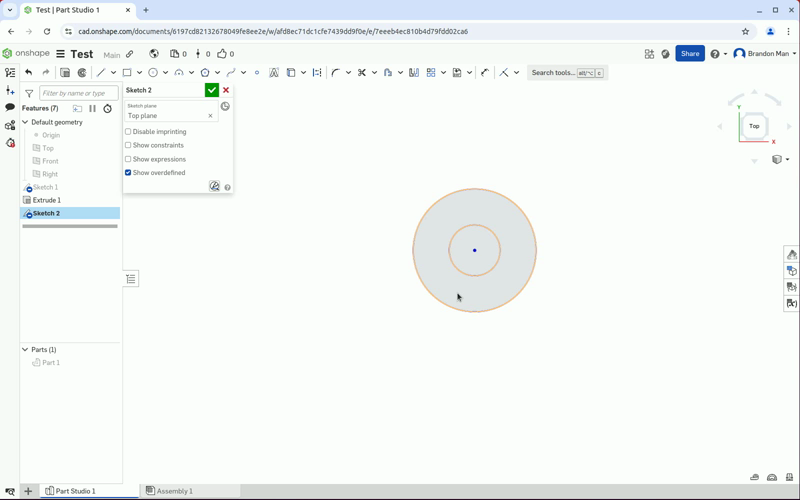
scroll(6)
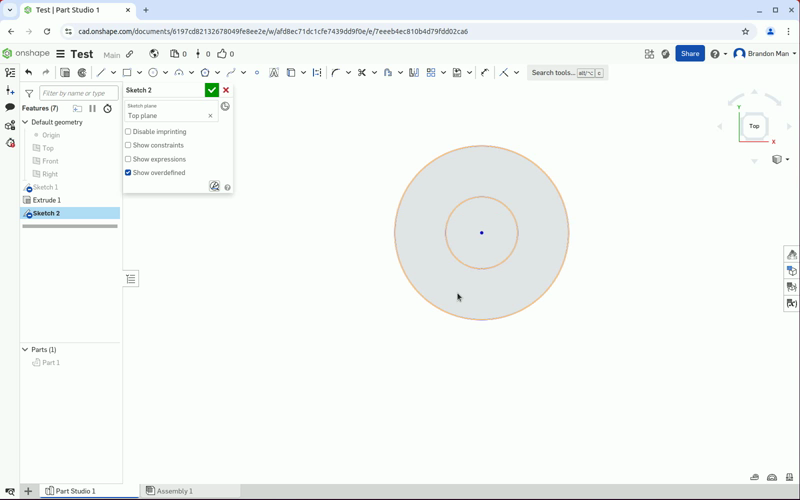
scroll(6)
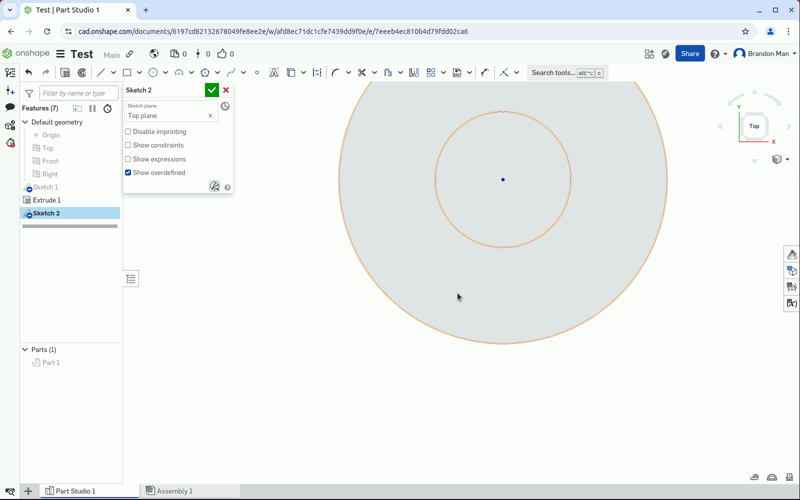
click(457, 292)
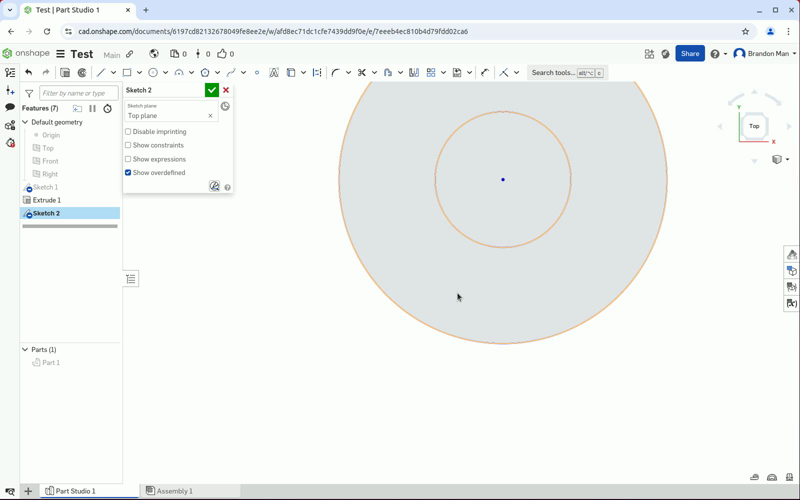
scroll(-6)
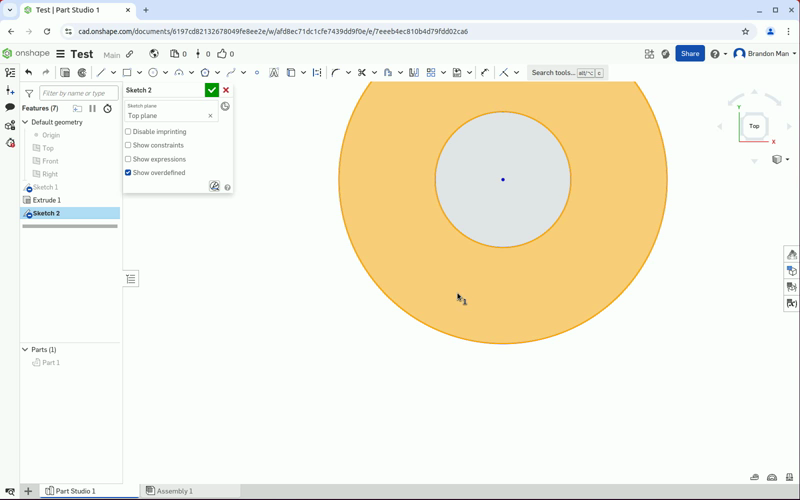
scroll(-6)
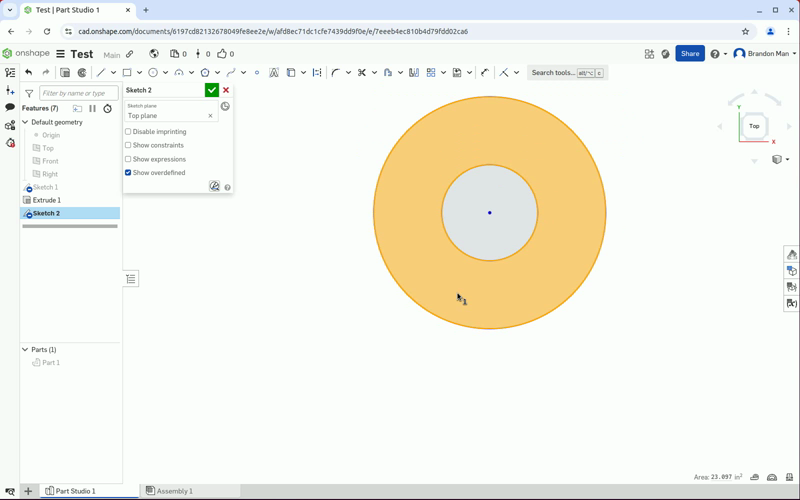
scroll(-6)
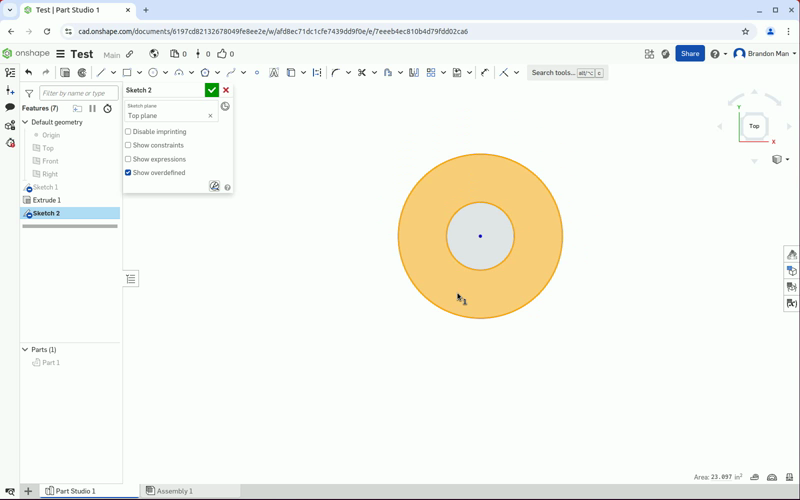
scroll(-6)
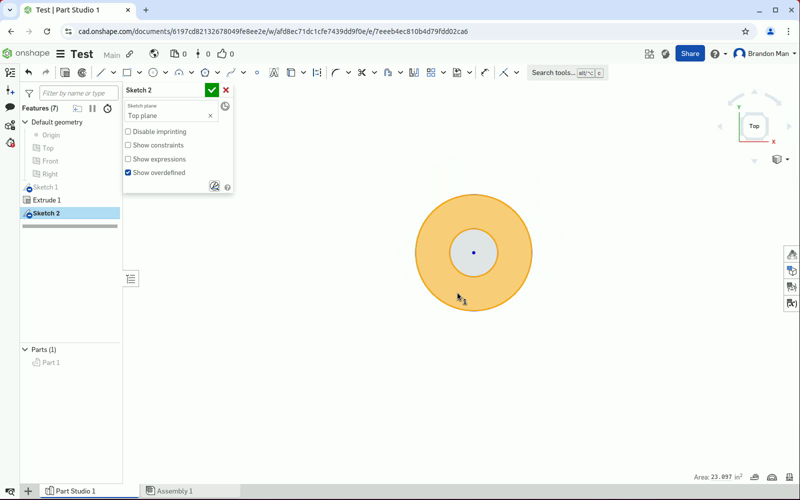
scroll(-6)
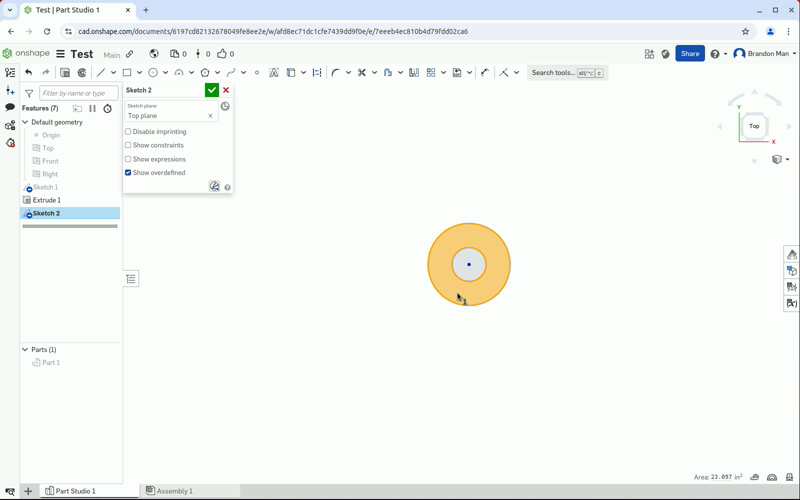
scroll(-6)
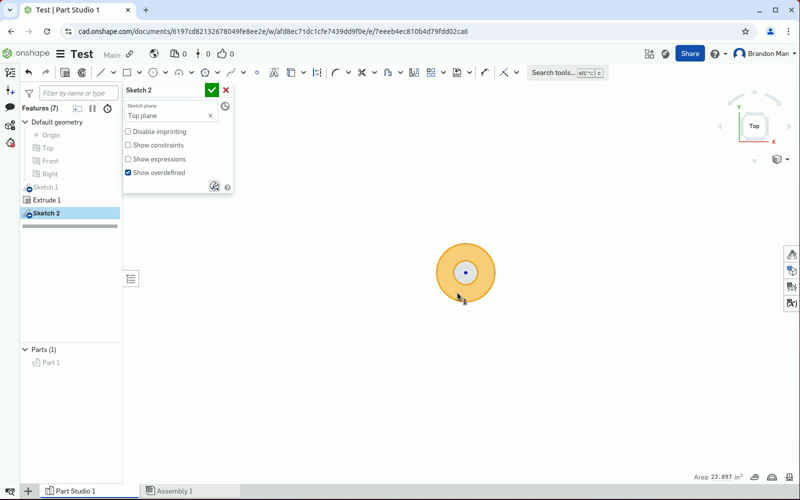
scroll(-6)
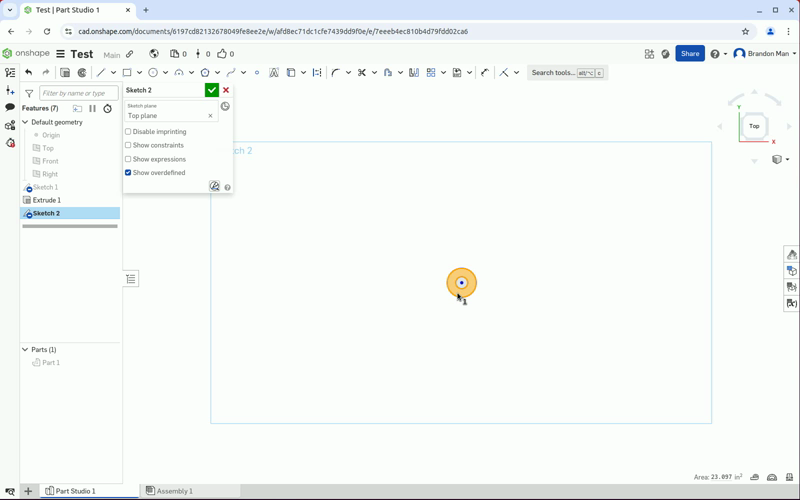
mouse_move(73, 352)
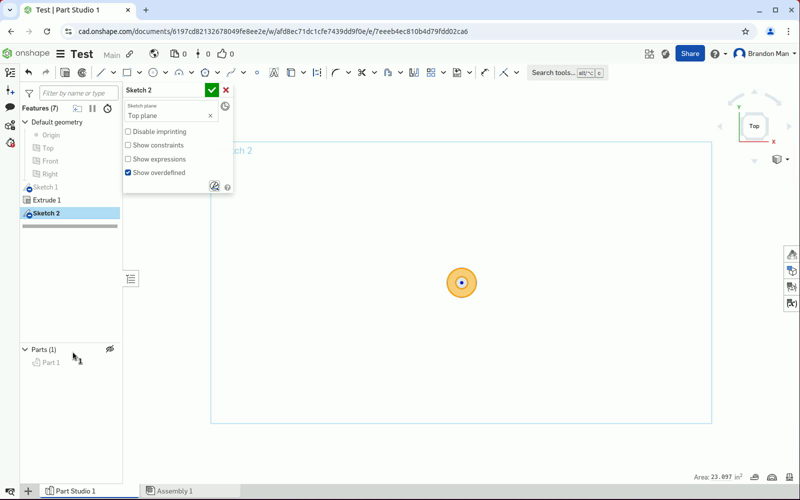
key(shift+y)
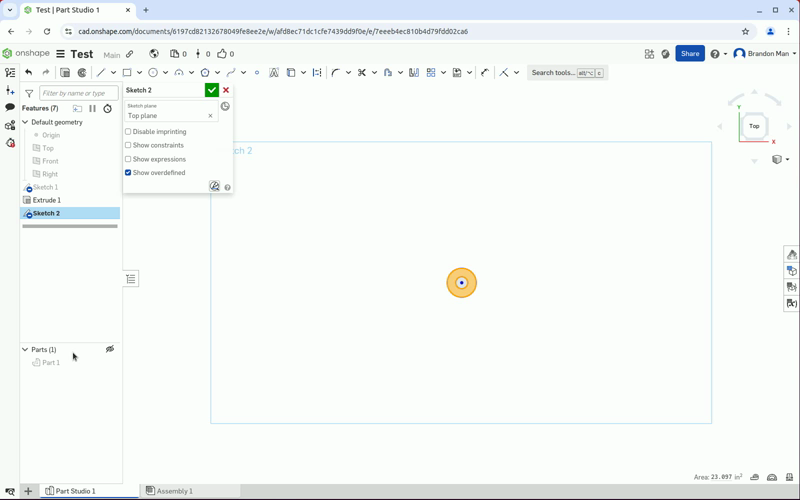
key(shift+e)
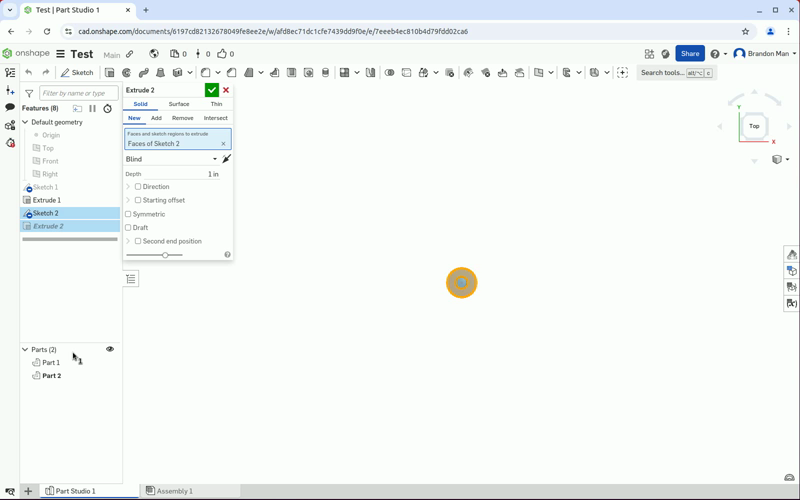
mouse_move(143, 106)
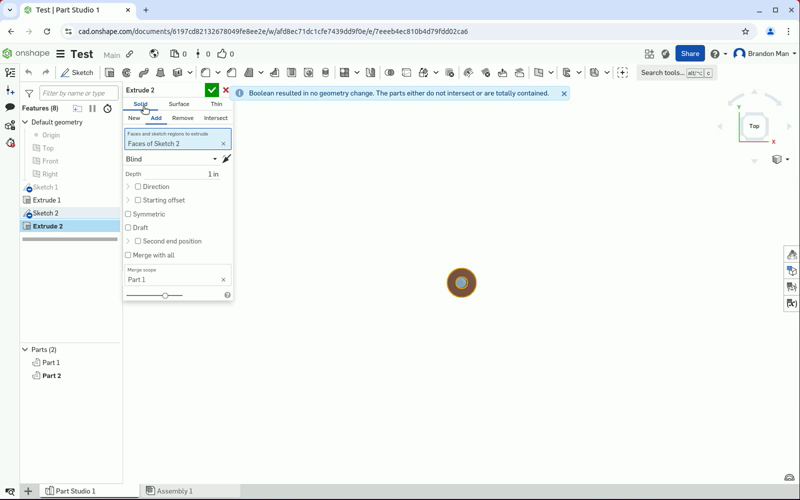
click(143, 106)
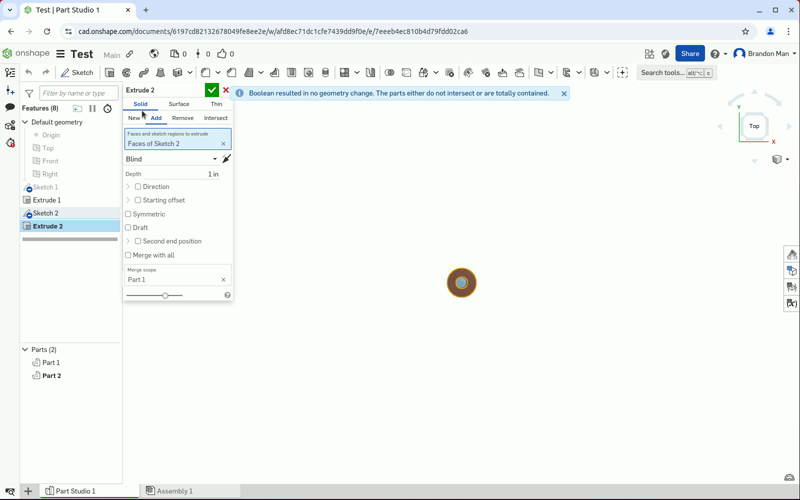
mouse_move(137, 120)
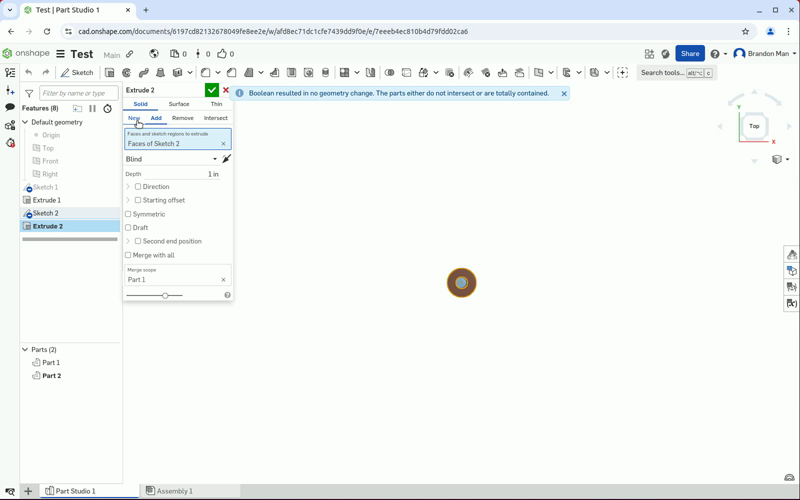
click(137, 120)
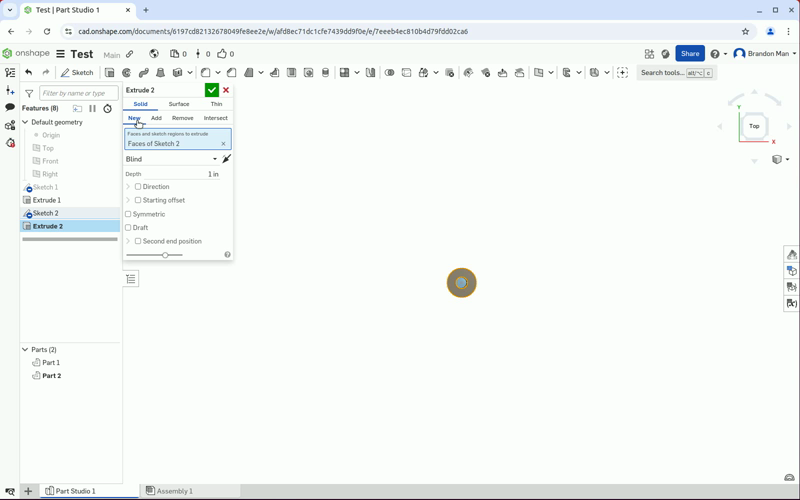
key(tab, 4)
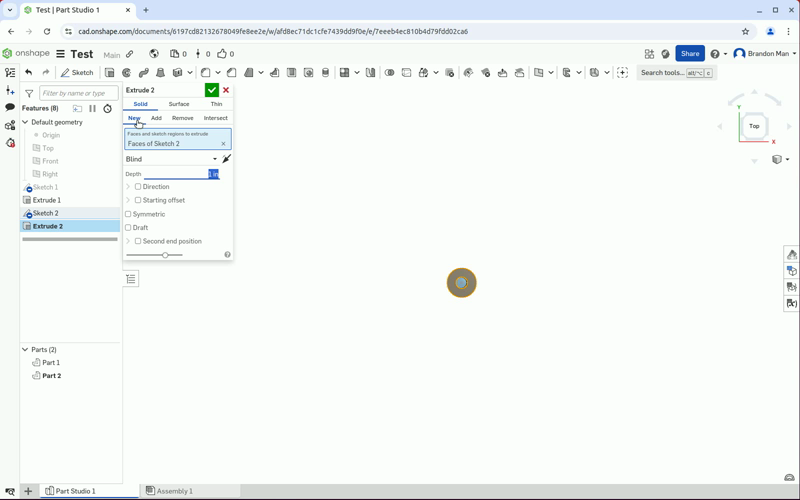
text(22.627)
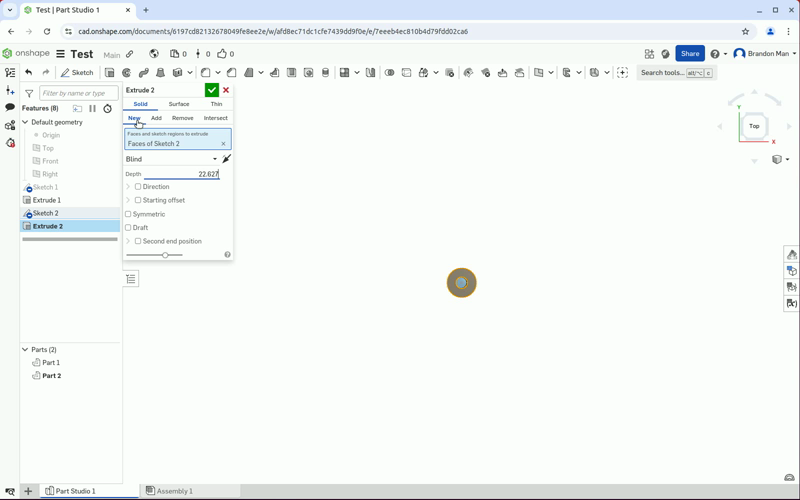
key(enter)
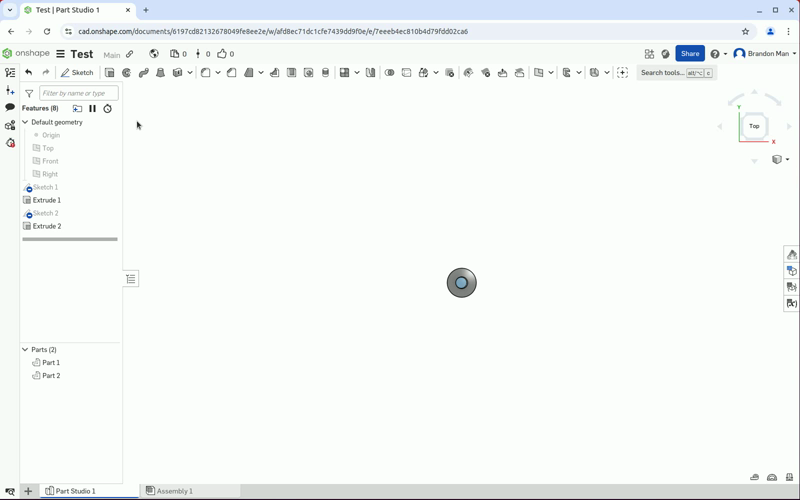
key(shift+h)
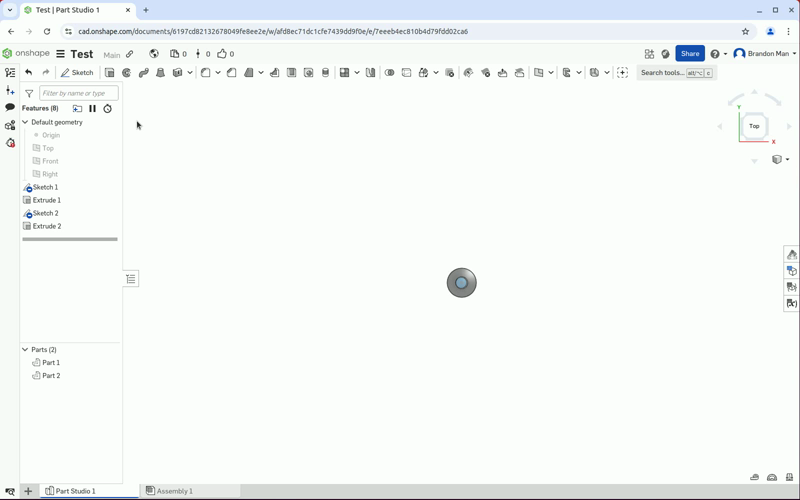
key(shift+h)
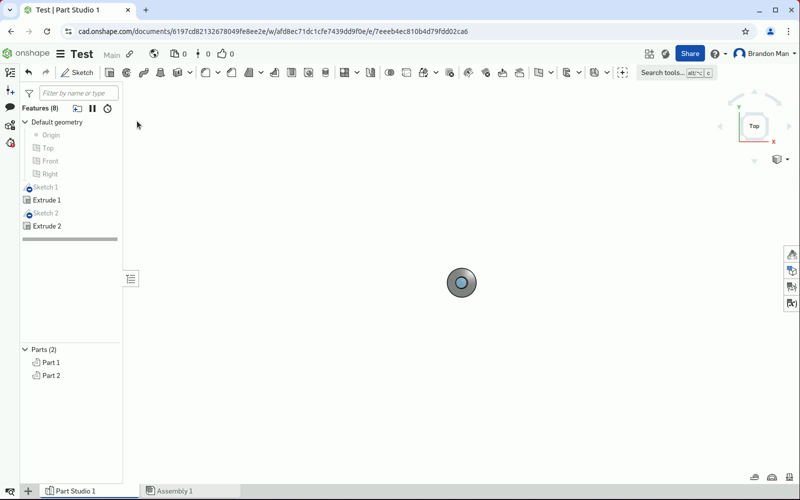
mouse_move(73, 189)
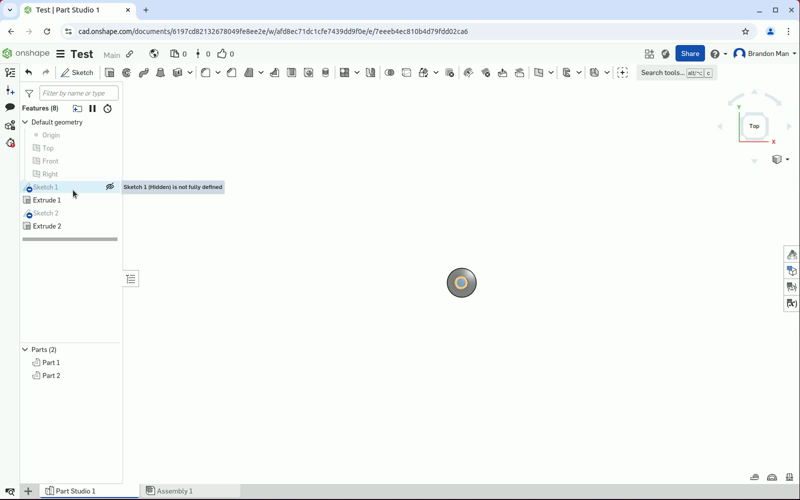
click(73, 189)
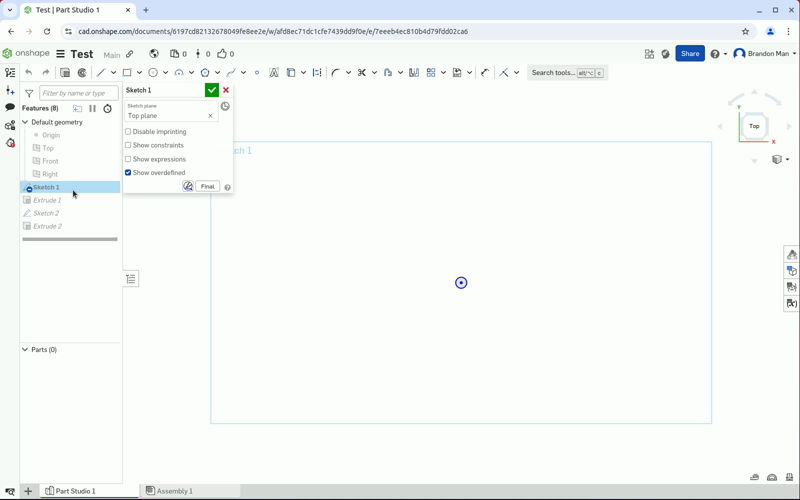
mouse_move(229, 92)
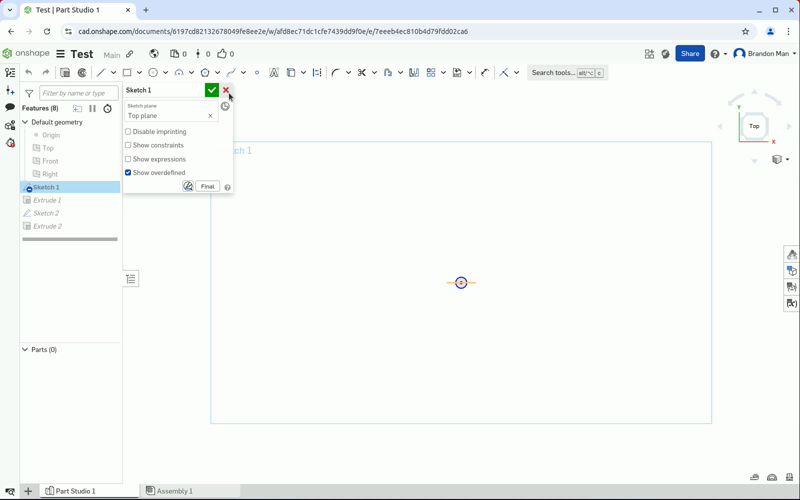
click(229, 92)
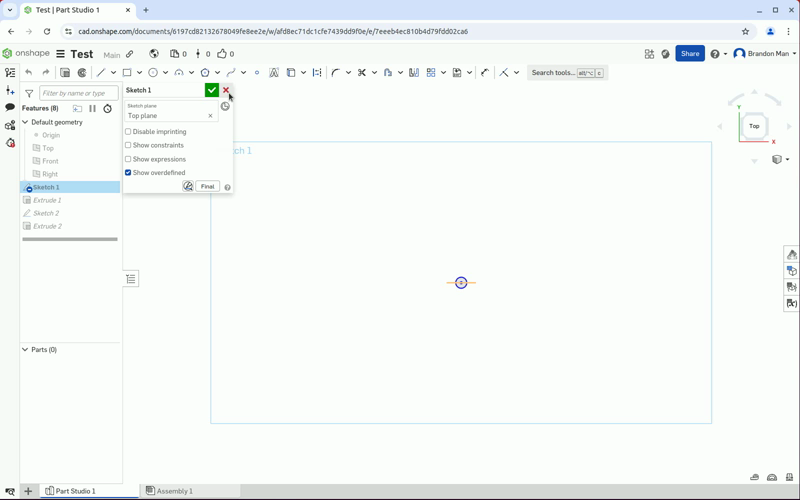
key(shift+s)
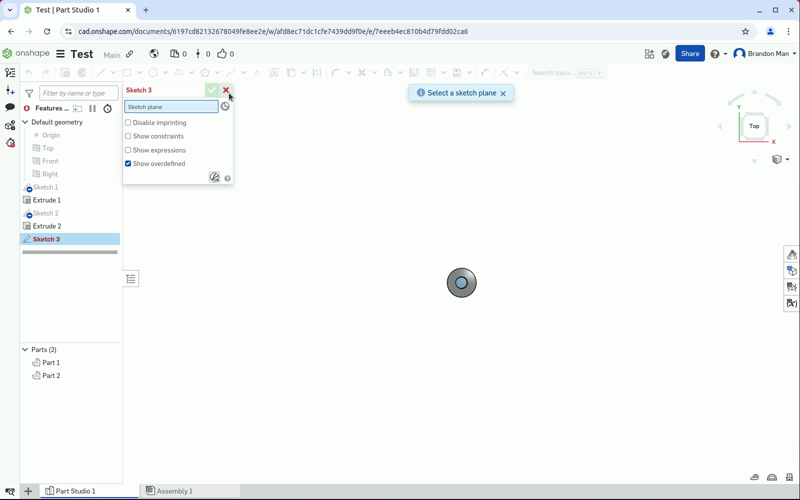
mouse_move(73, 150)
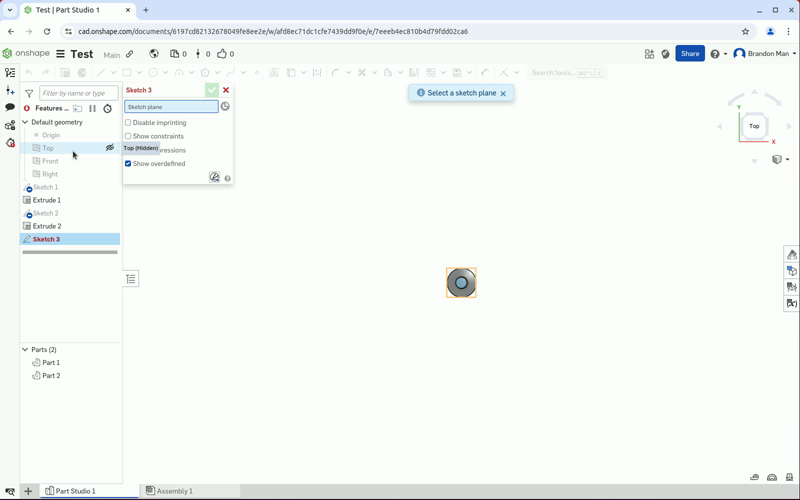
click(73, 150)
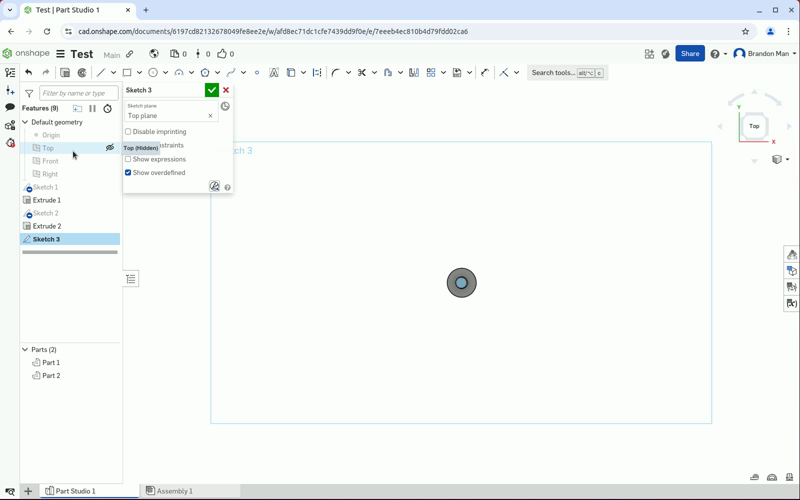
mouse_move(73, 352)
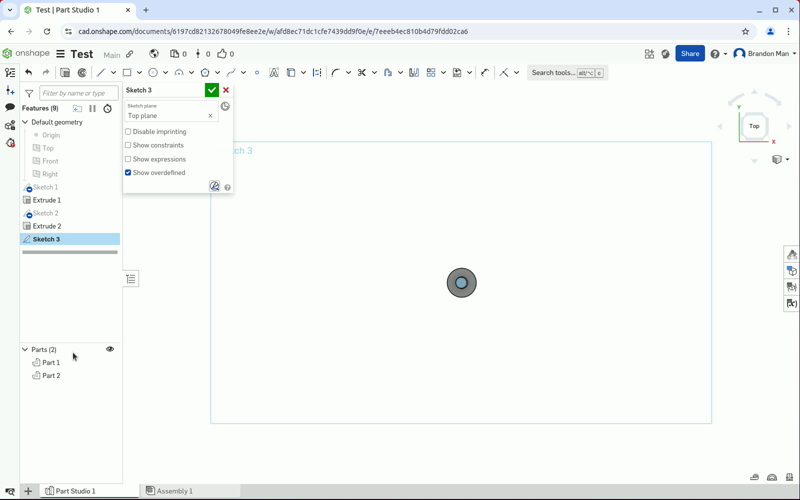
key(y)
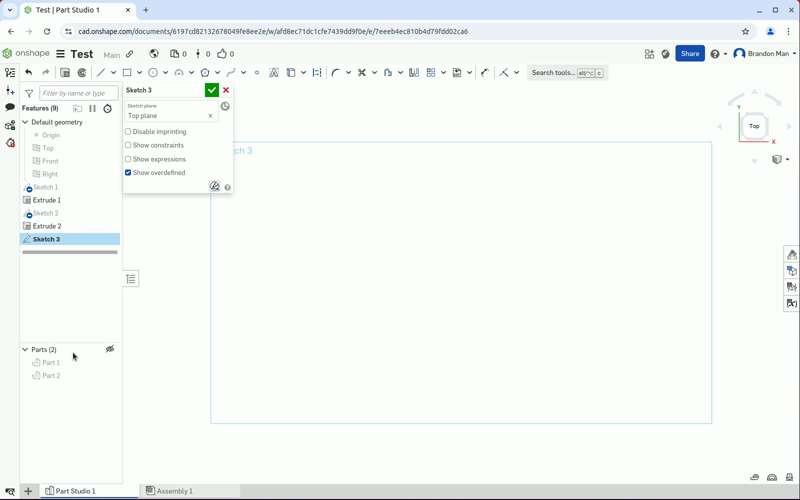
key(c)
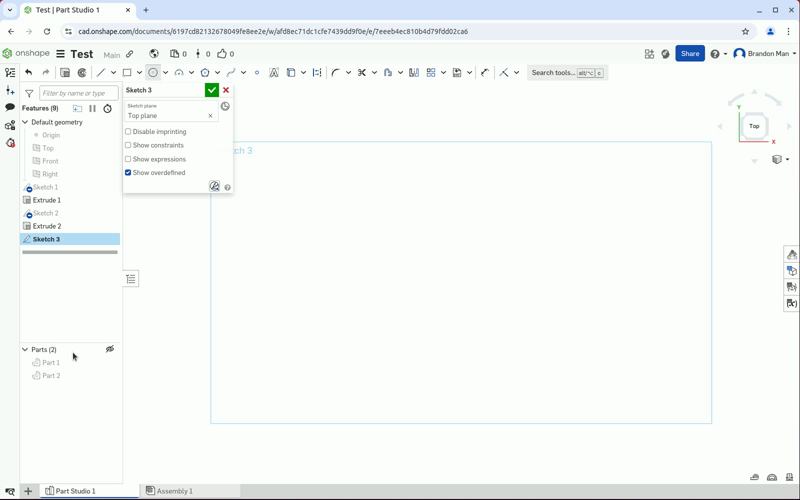
key_down(shift)
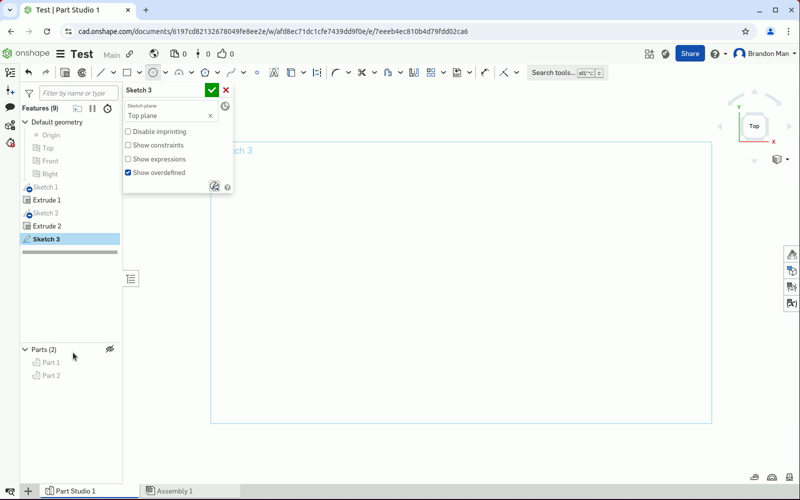
mouse_move(460, 282)
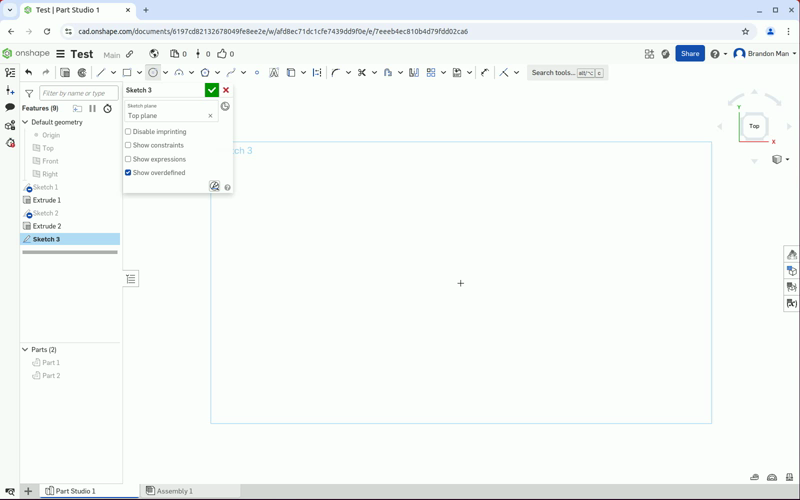
click(460, 282)
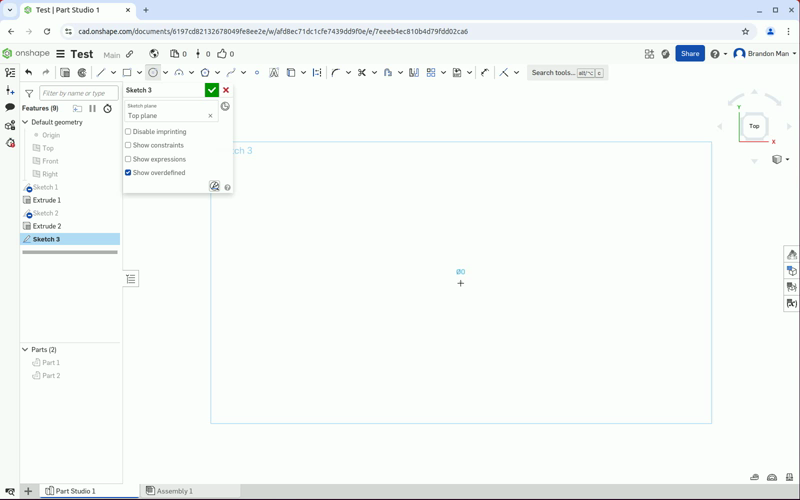
key_up(shift)
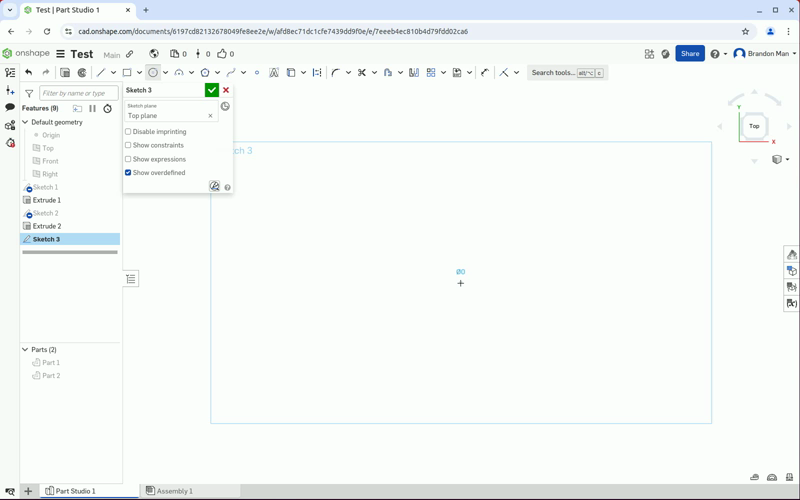
mouse_move(466, 282)
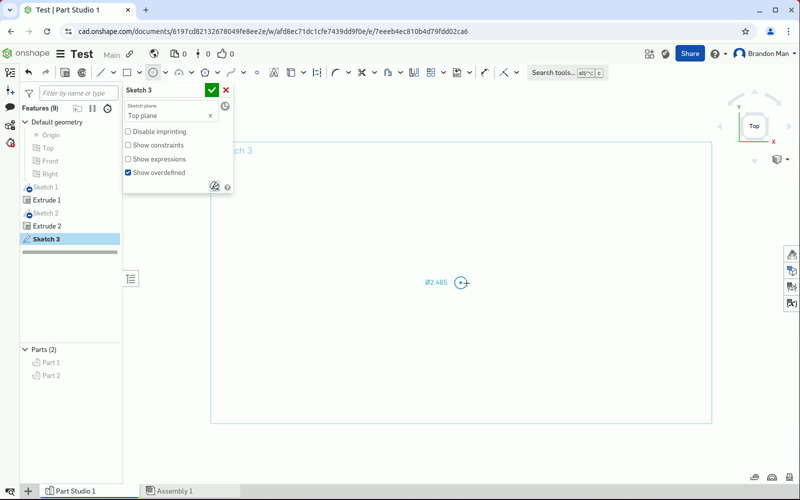
click(466, 282)
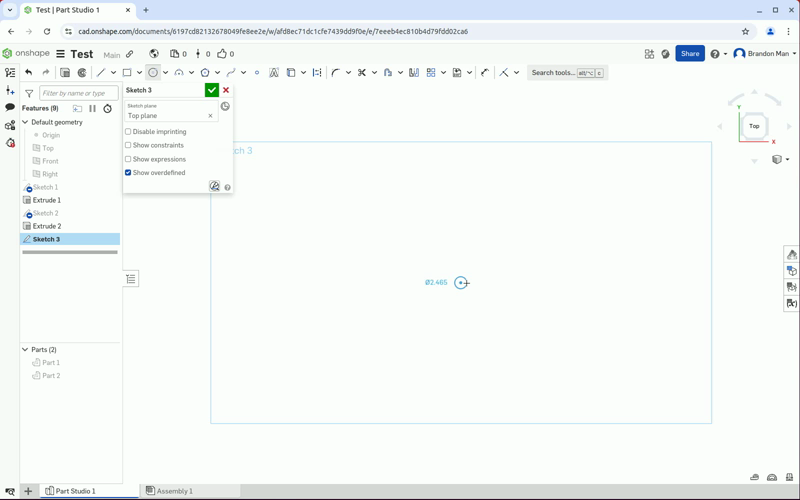
key(esc)
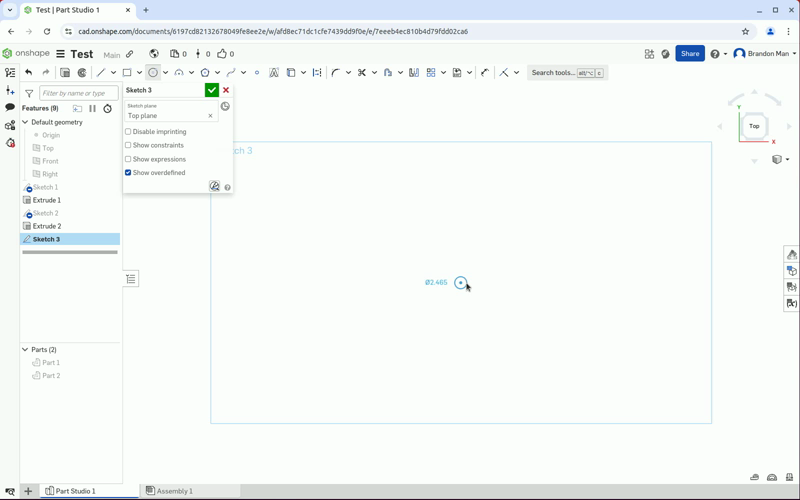
key(c)
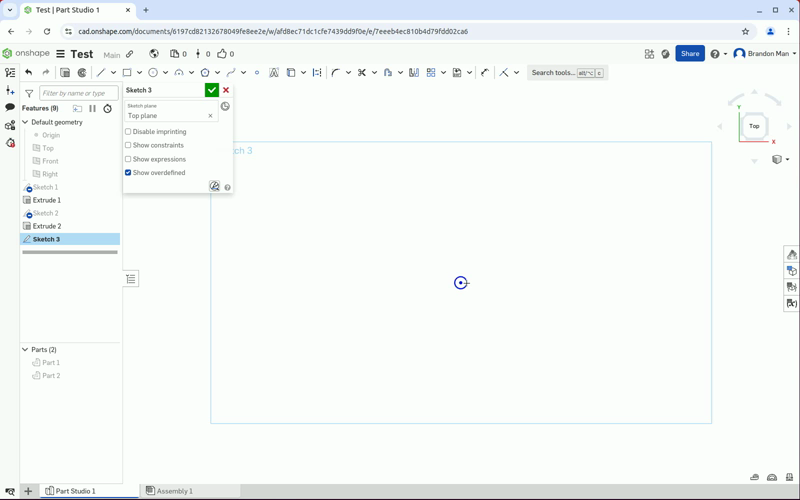
key_down(shift)
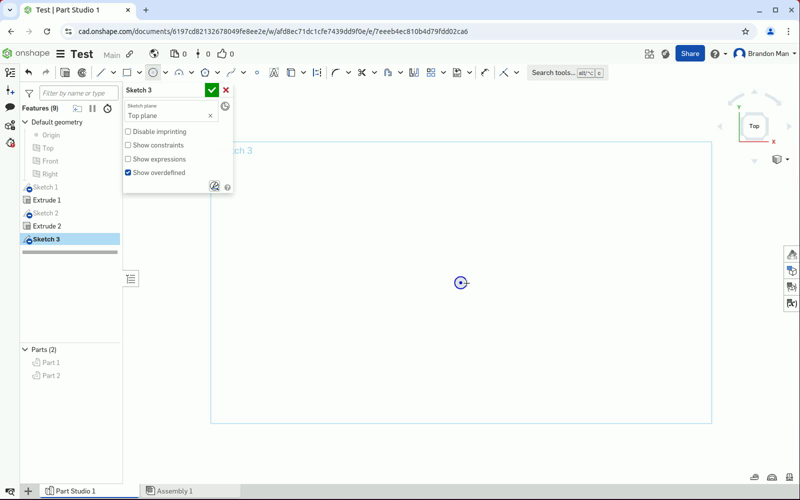
mouse_move(460, 282)
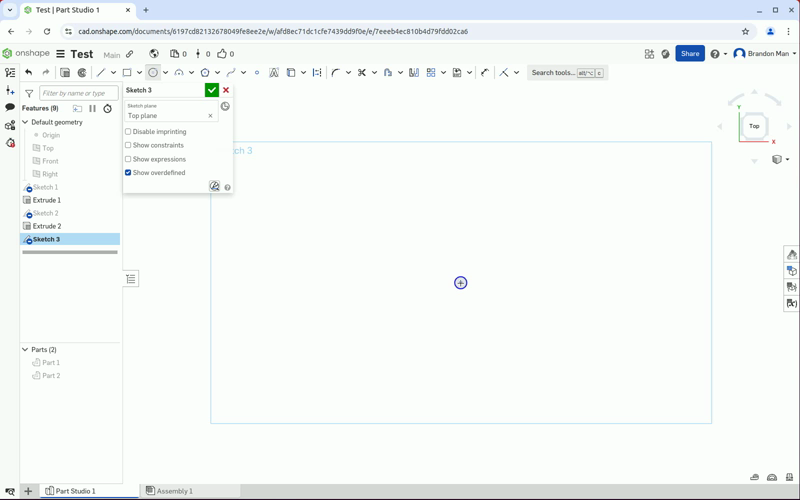
click(460, 282)
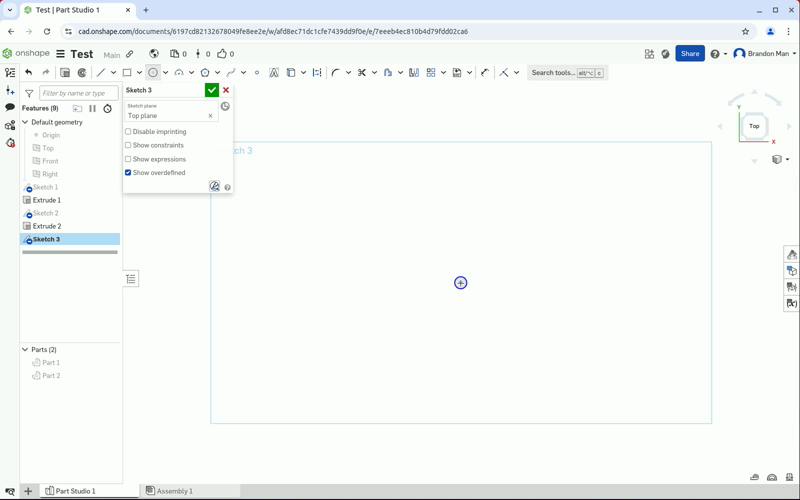
key_up(shift)
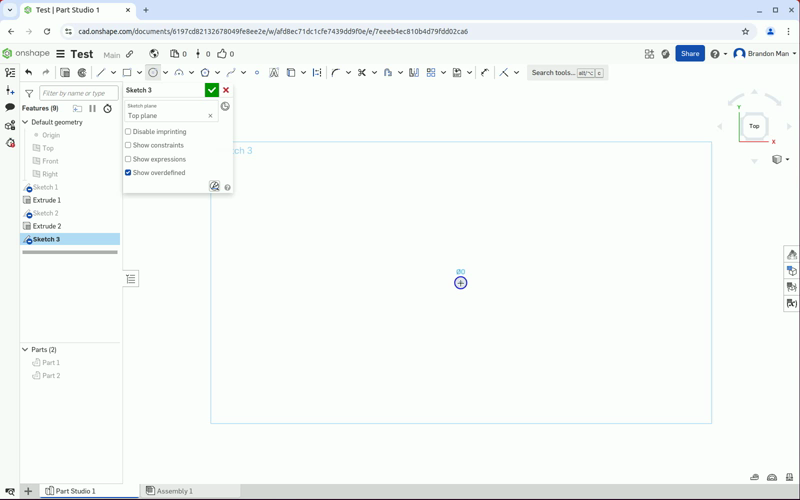
mouse_move(465, 282)
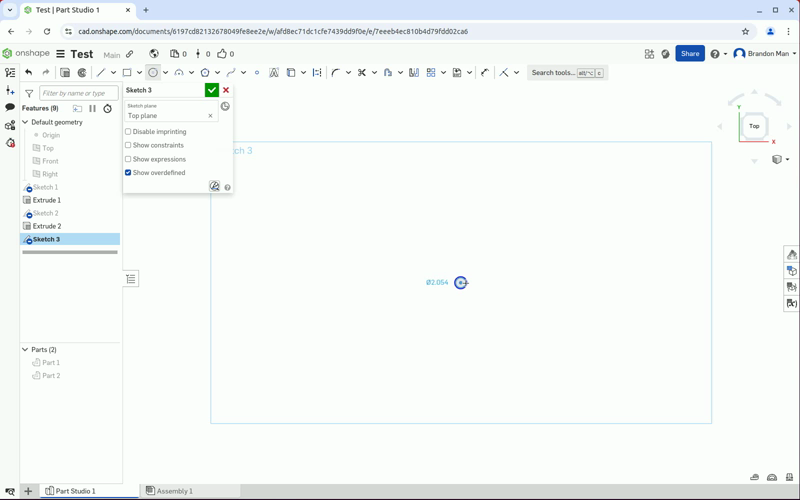
scroll(6)
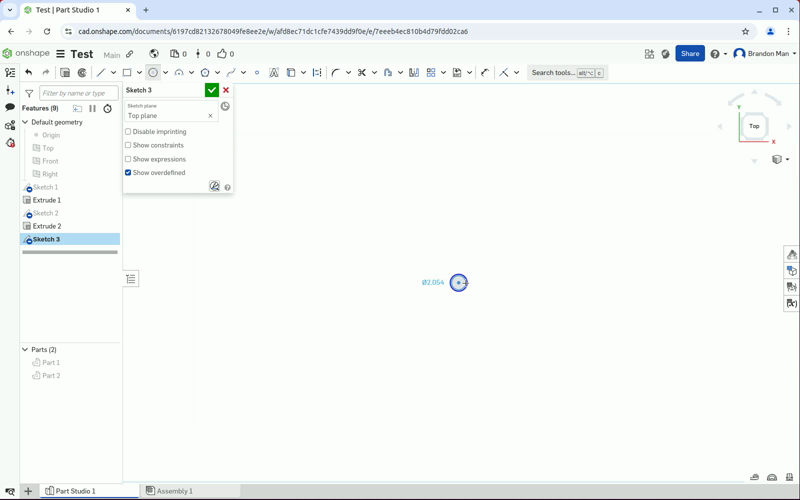
scroll(6)
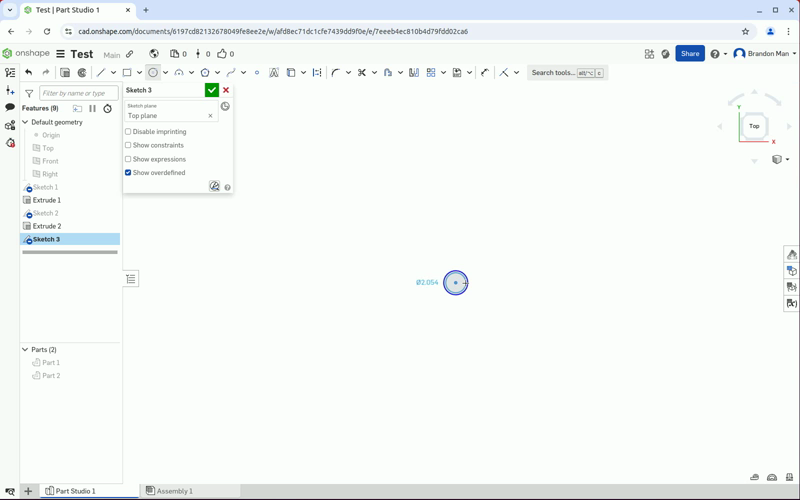
scroll(6)
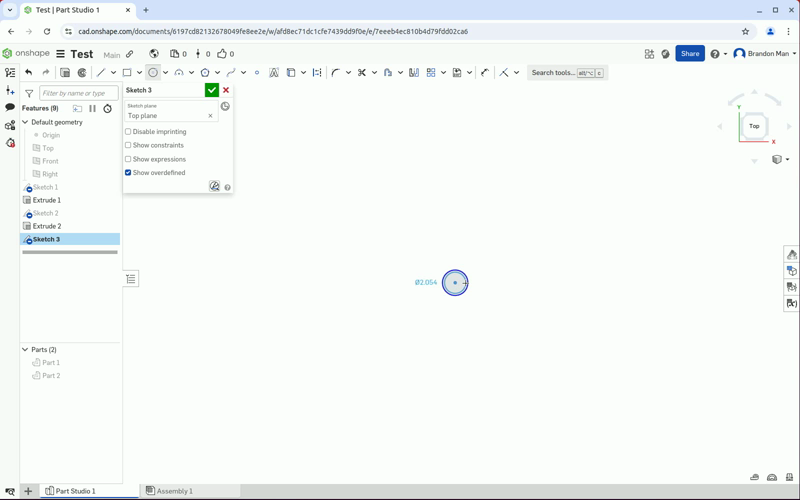
scroll(6)
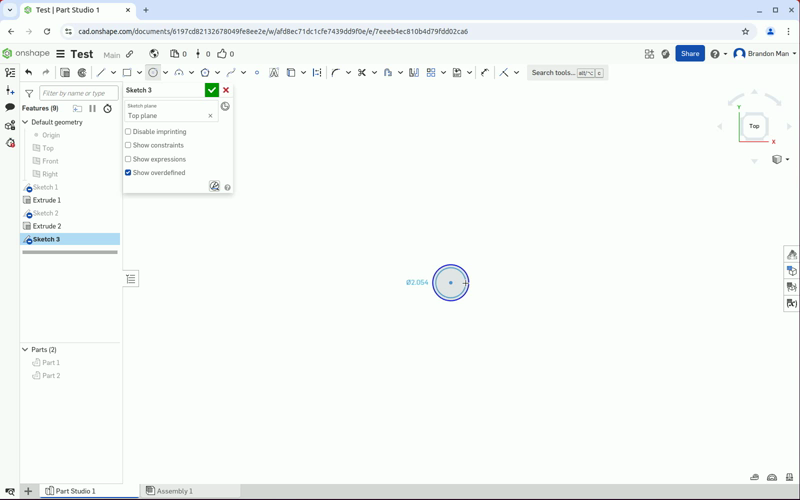
scroll(6)
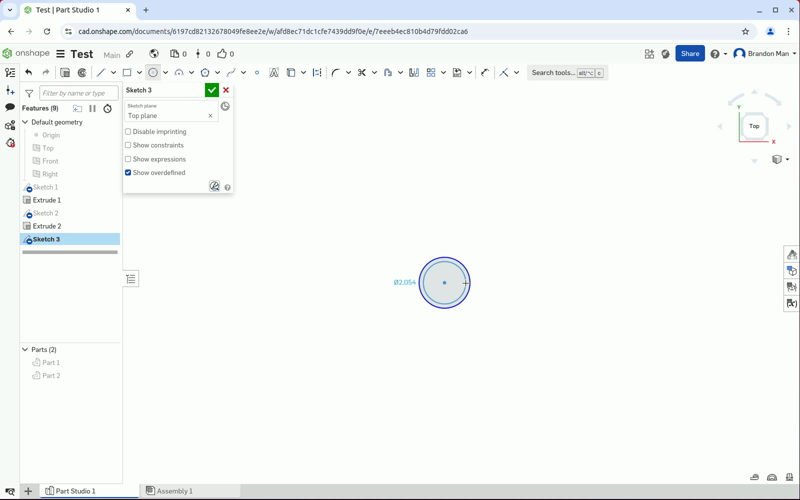
scroll(6)
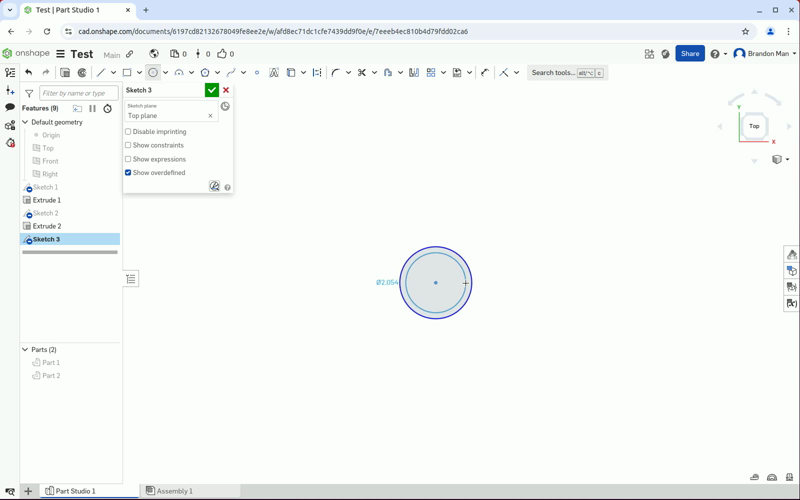
scroll(6)
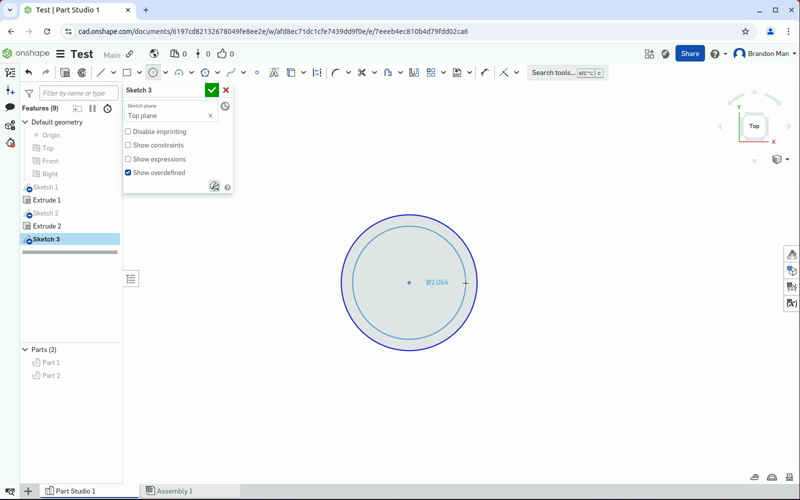
click(465, 282)
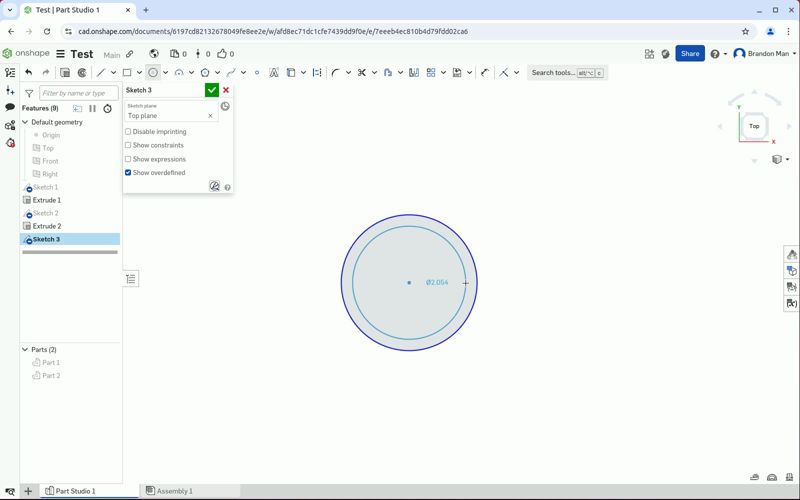
scroll(-6)
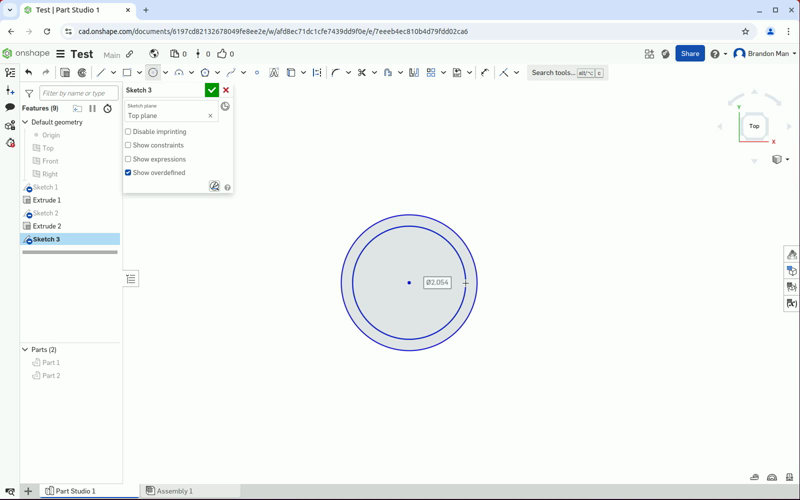
scroll(-6)
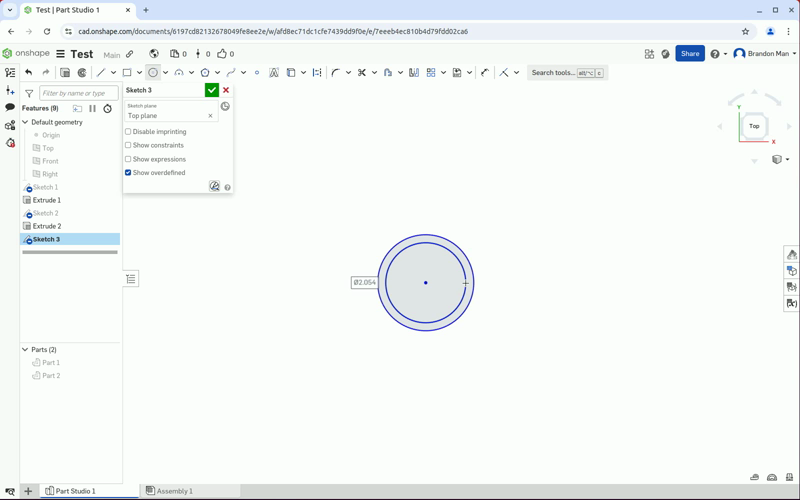
scroll(-6)
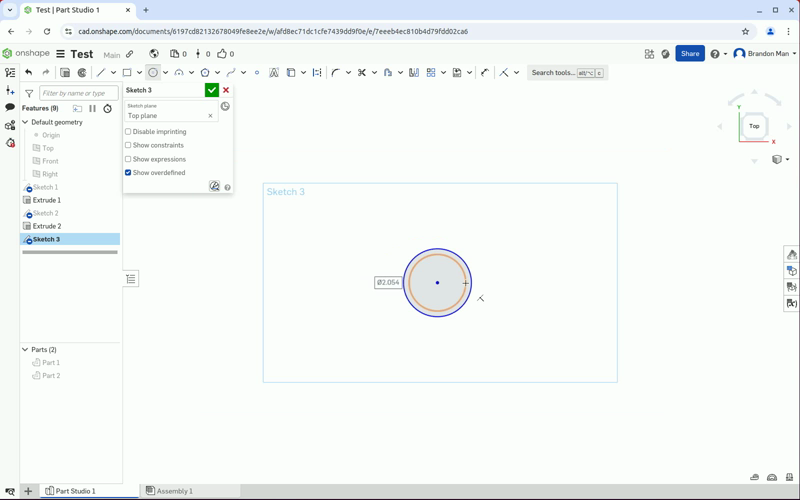
scroll(-6)
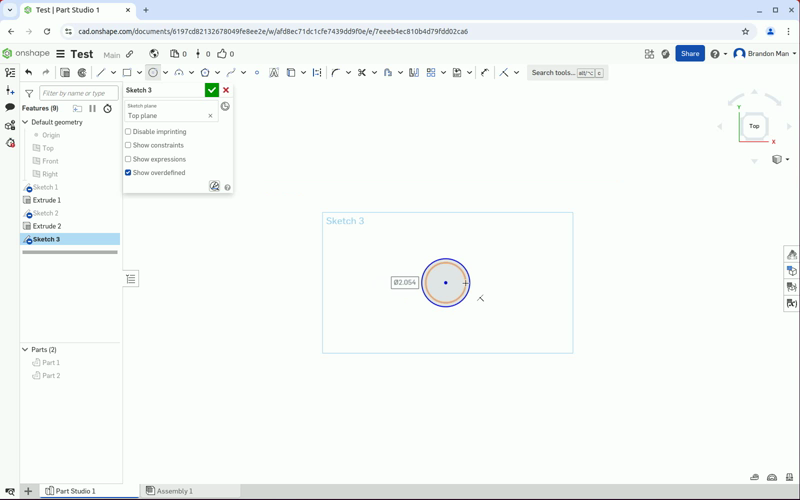
scroll(-6)
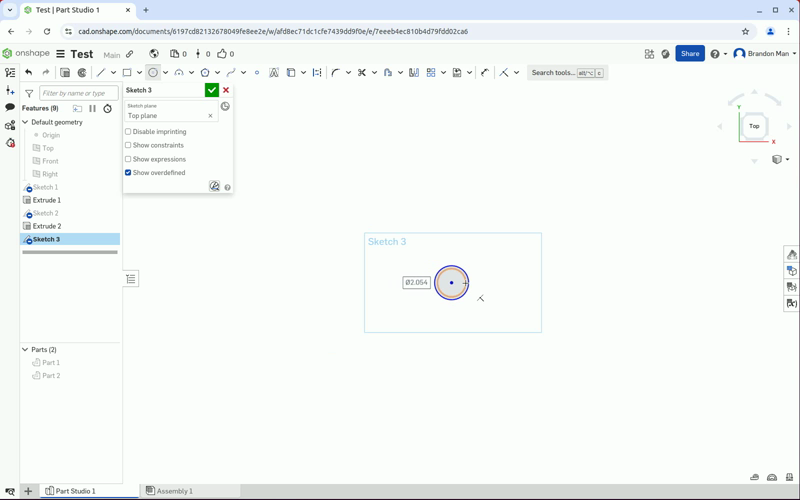
scroll(-6)
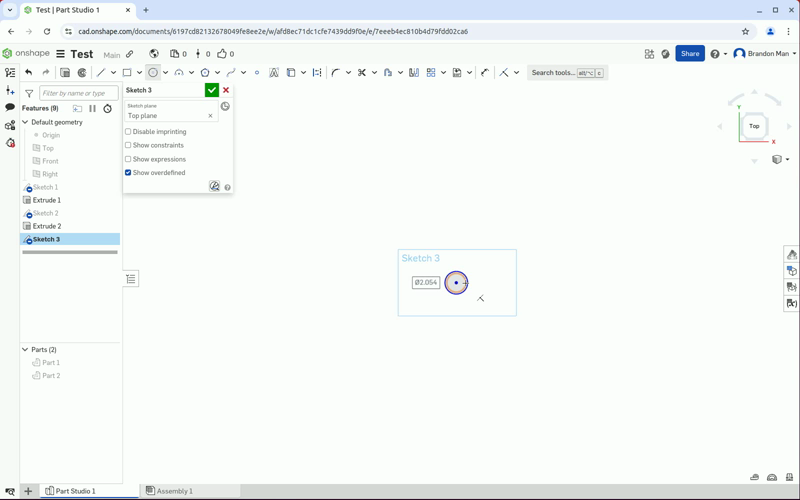
scroll(-6)
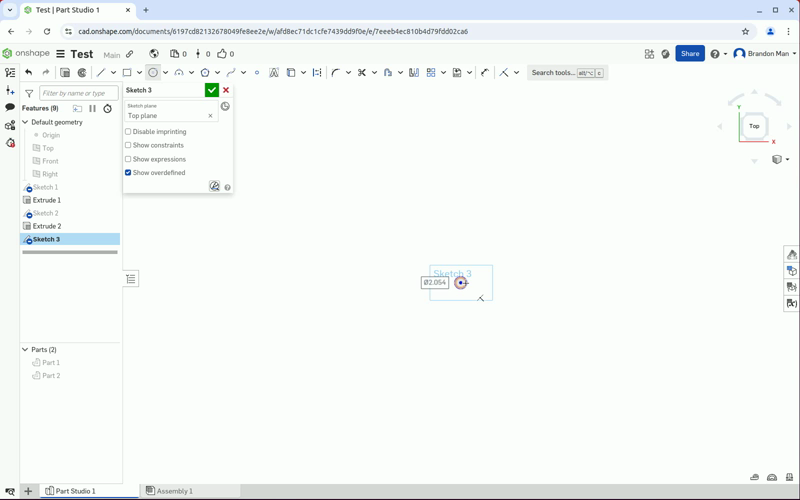
key(esc)
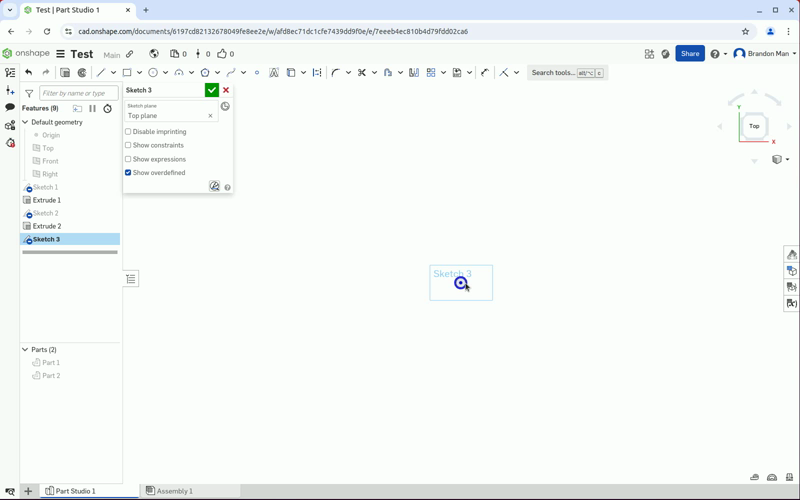
mouse_move(462, 277)
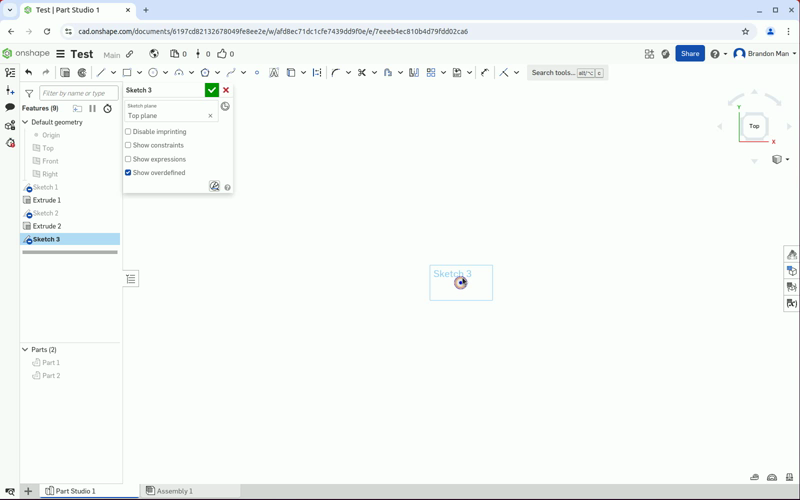
scroll(6)
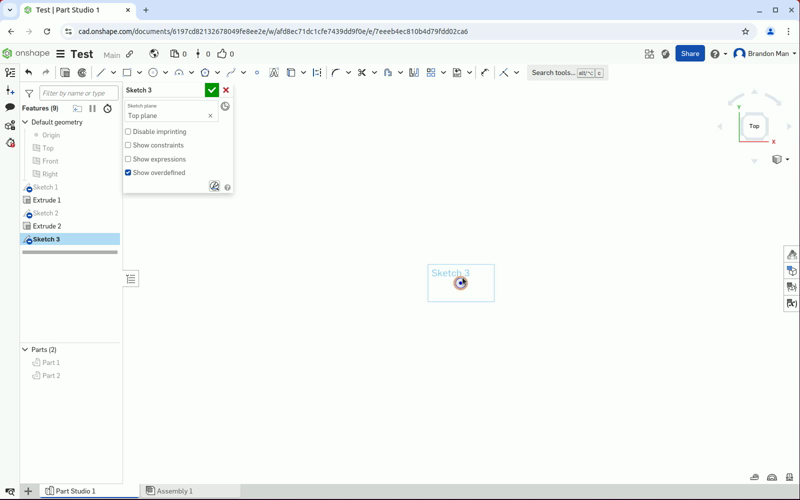
scroll(6)
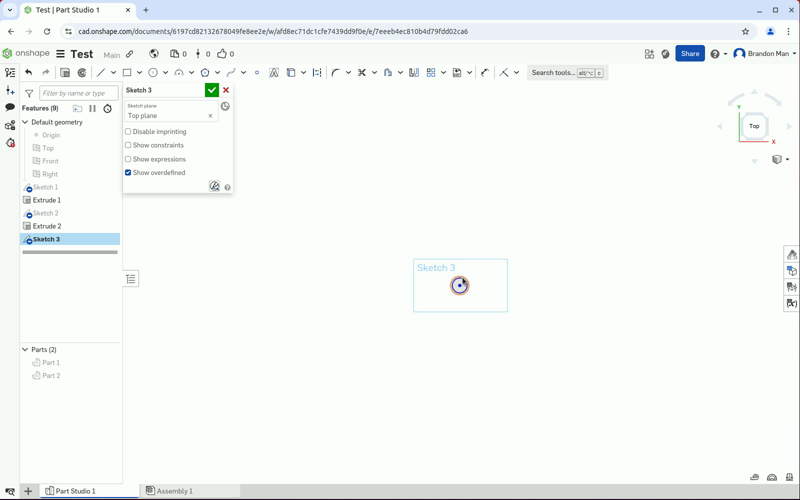
scroll(6)
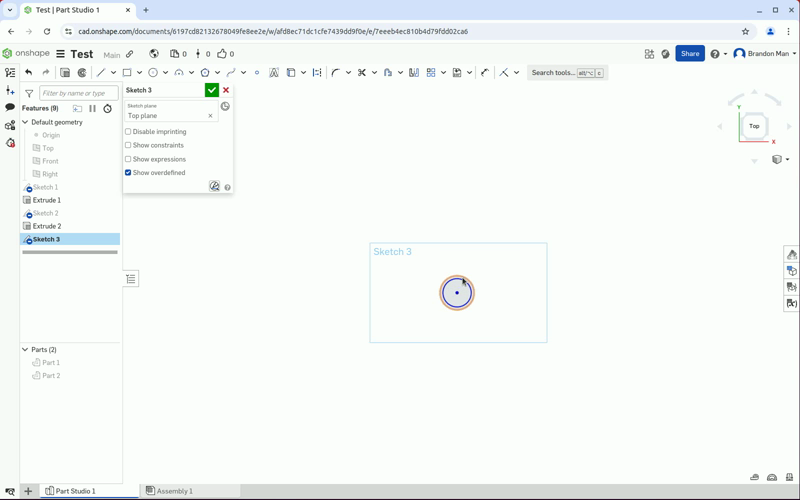
scroll(6)
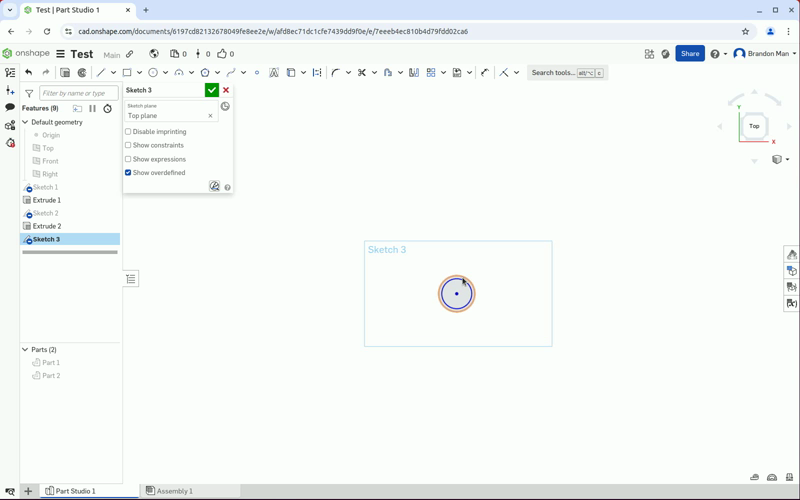
scroll(6)
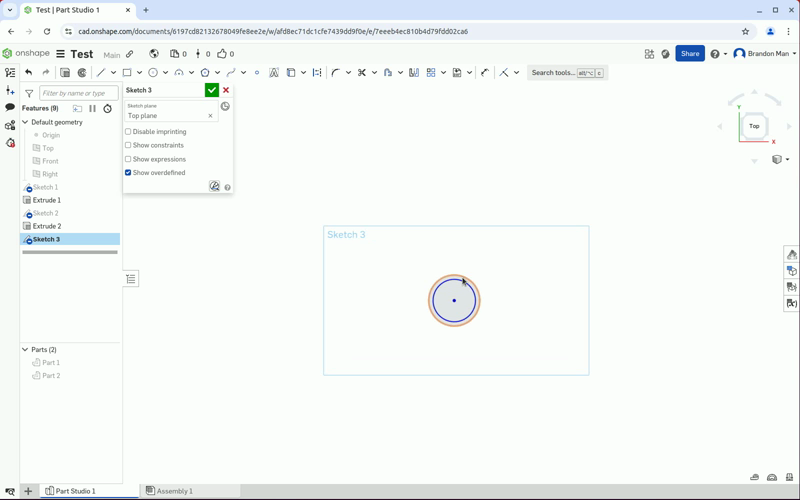
scroll(6)
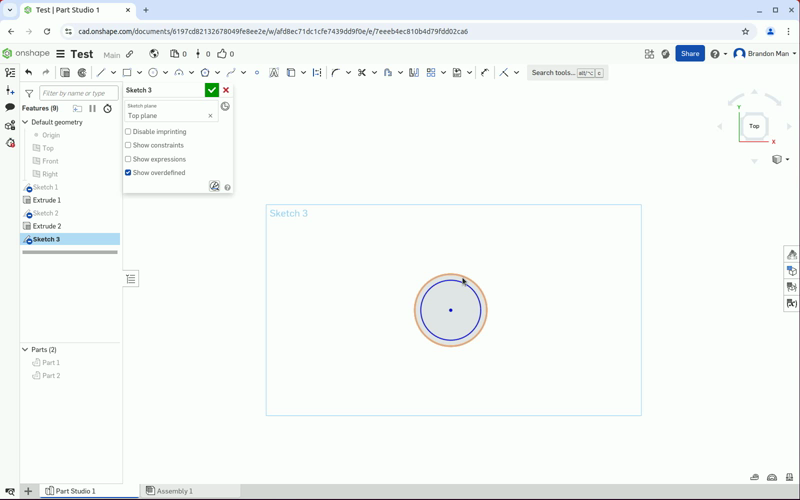
scroll(6)
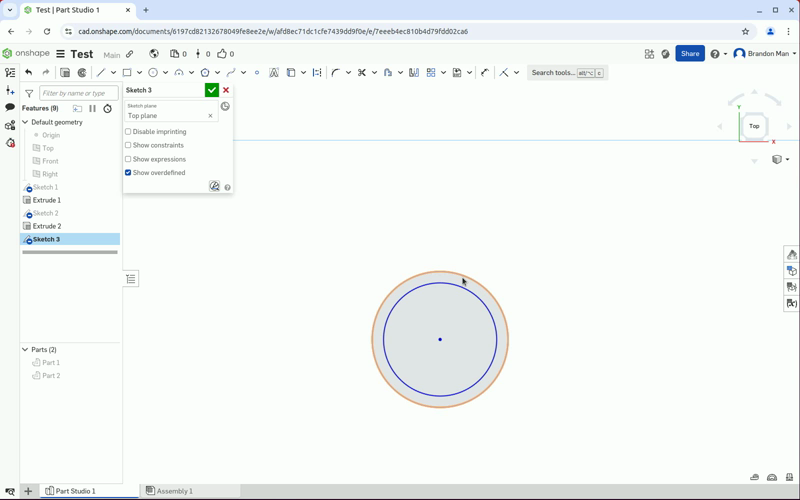
click(462, 277)
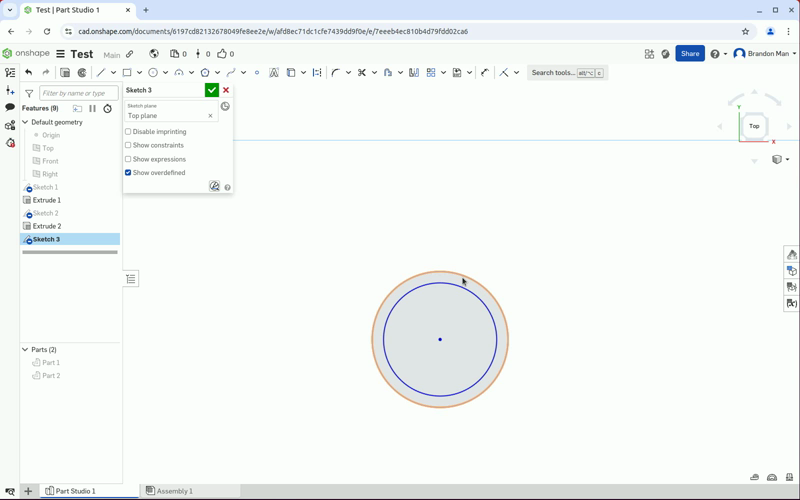
scroll(-6)
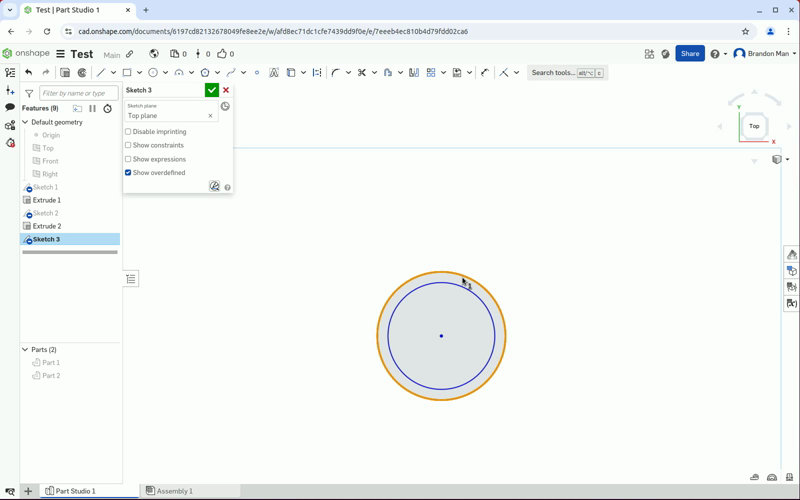
scroll(-6)
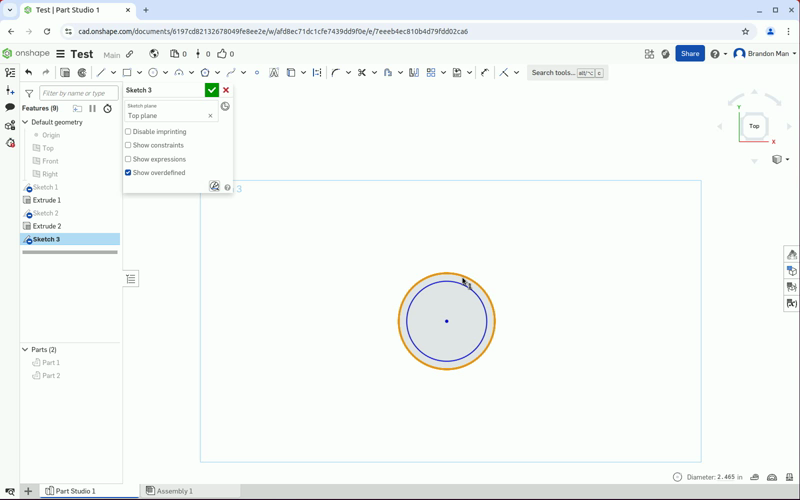
scroll(-6)
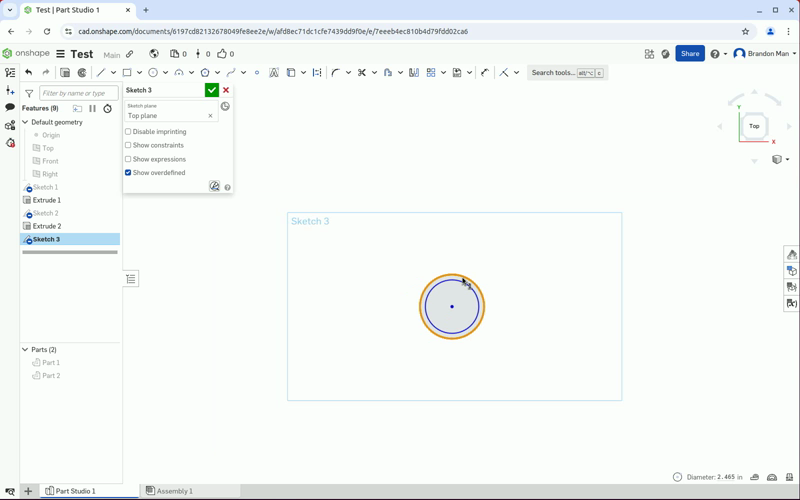
scroll(-6)
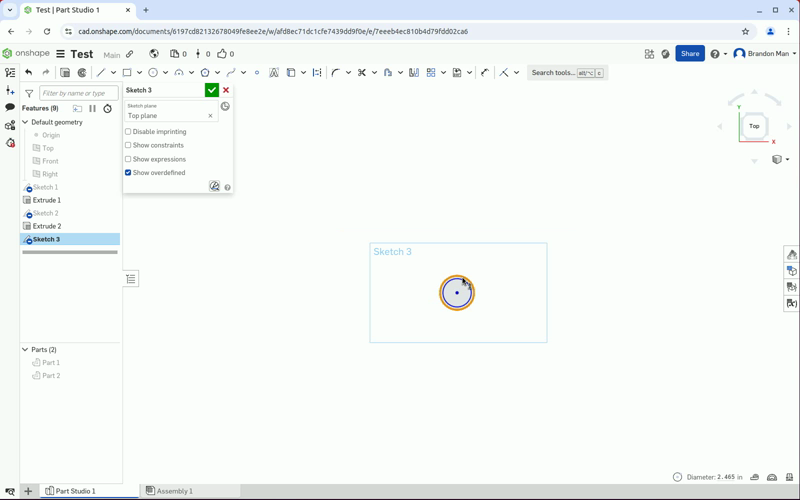
scroll(-6)
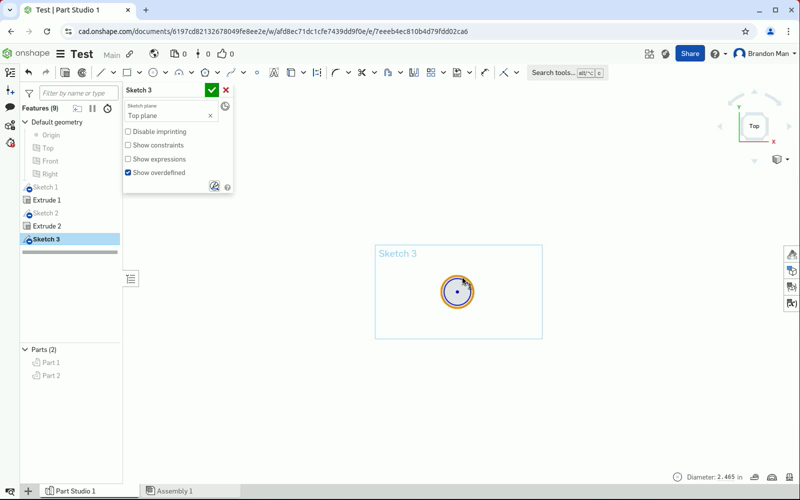
scroll(-6)
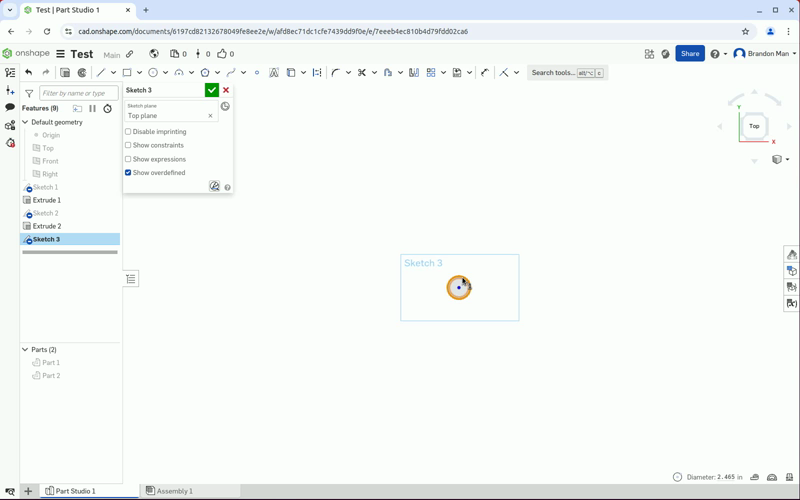
scroll(-6)
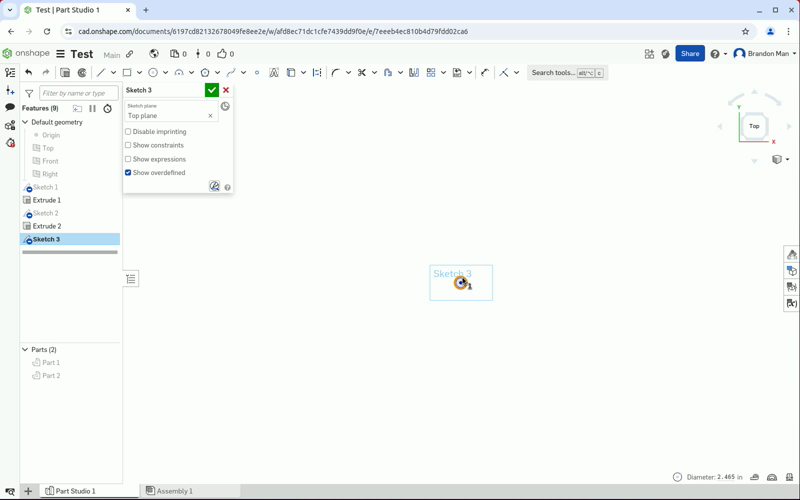
mouse_move(73, 352)
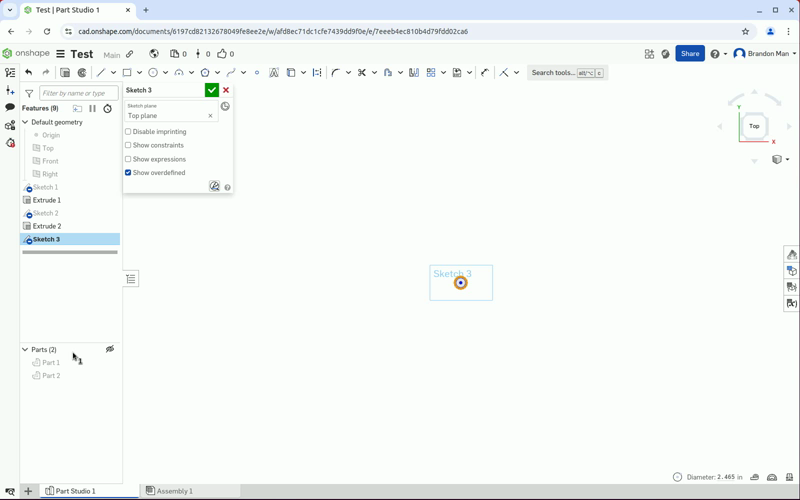
key(shift+y)
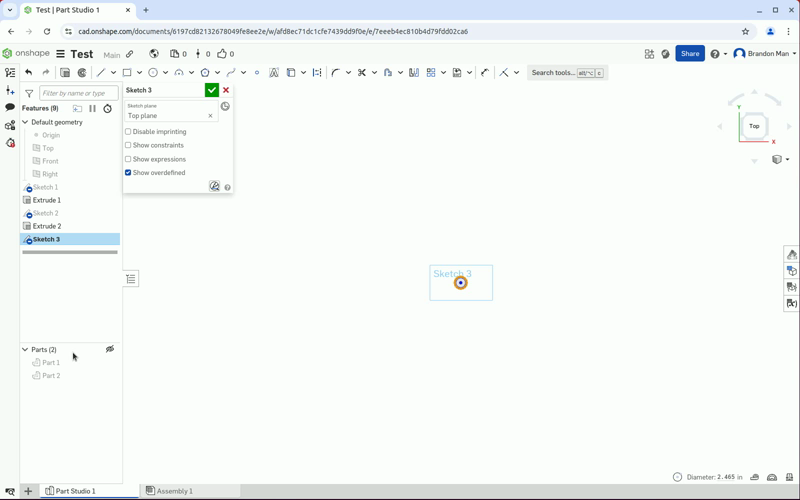
key(shift+e)
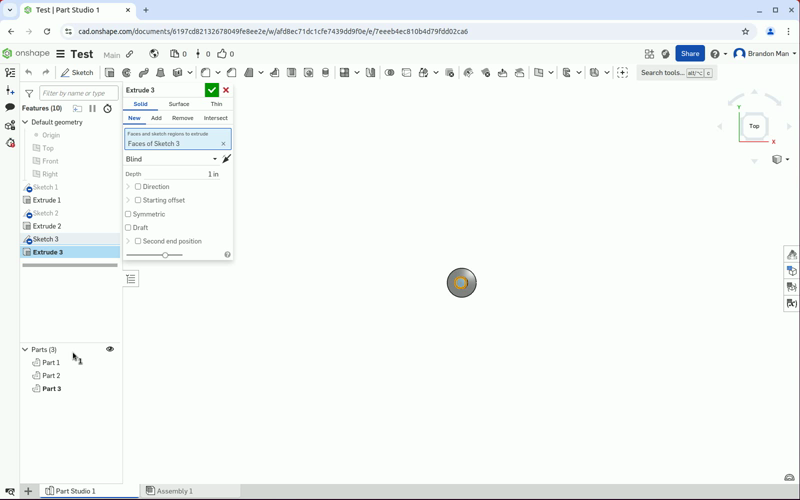
mouse_move(143, 106)
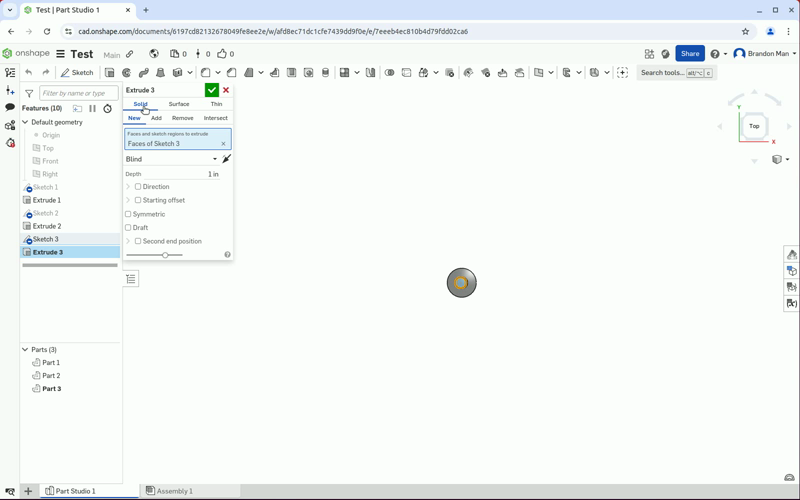
click(143, 106)
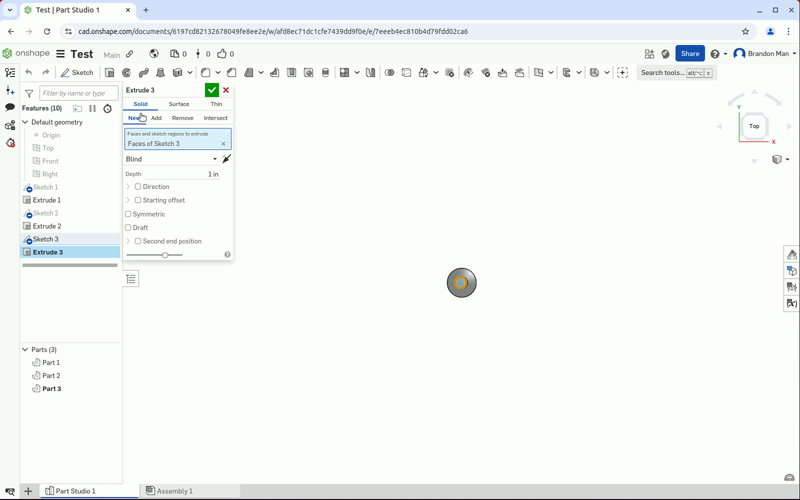
mouse_move(137, 120)
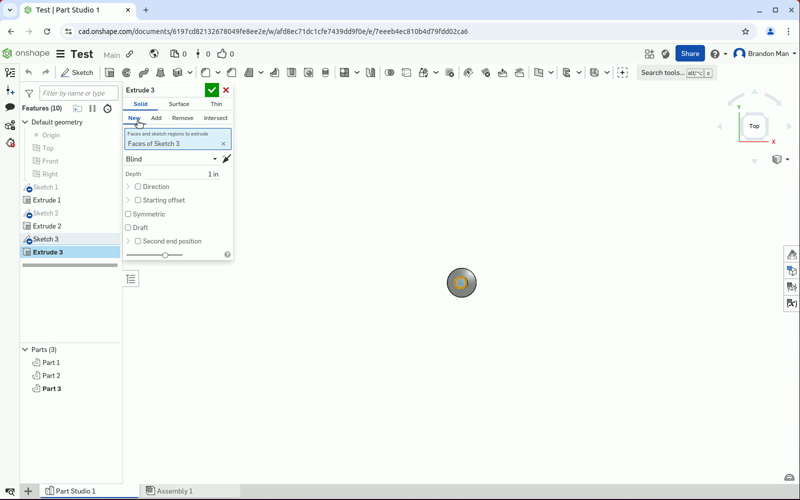
click(137, 120)
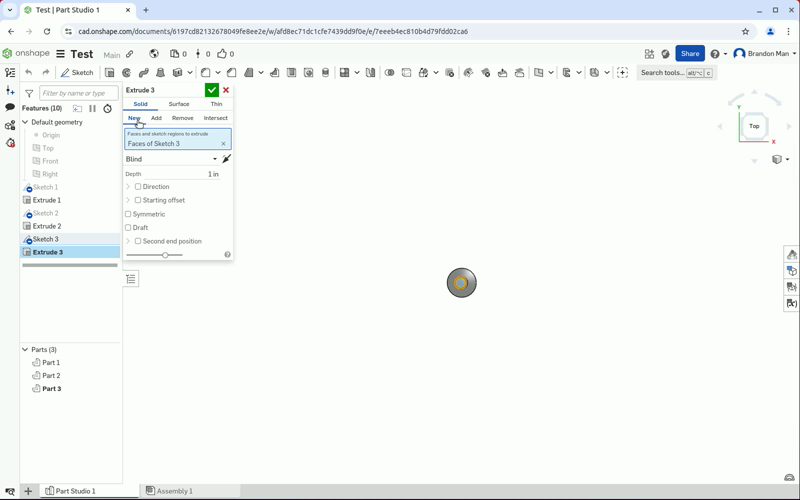
key(tab, 4)
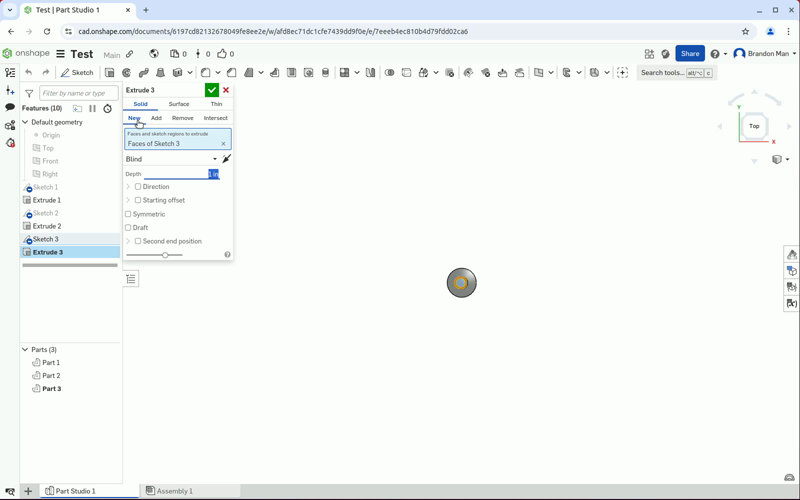
text(22.627)
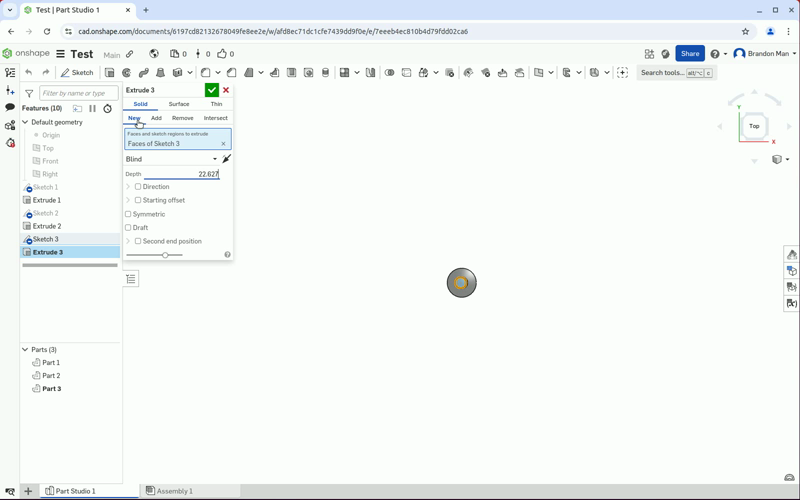
key(enter)
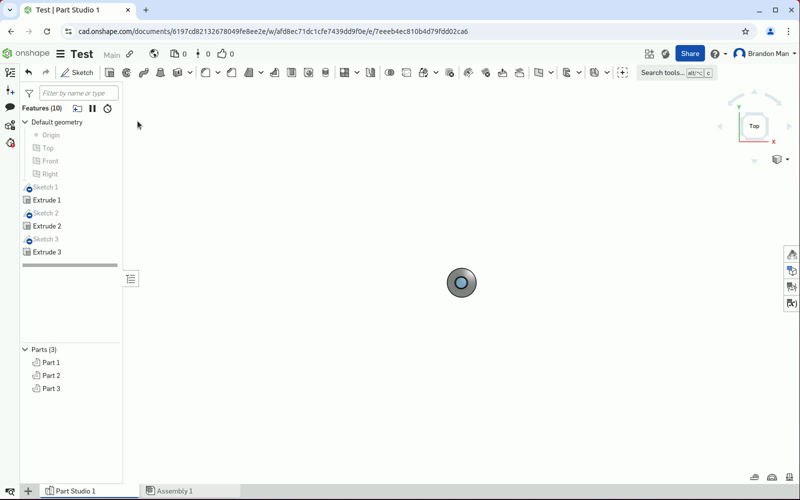
key(shift+h)
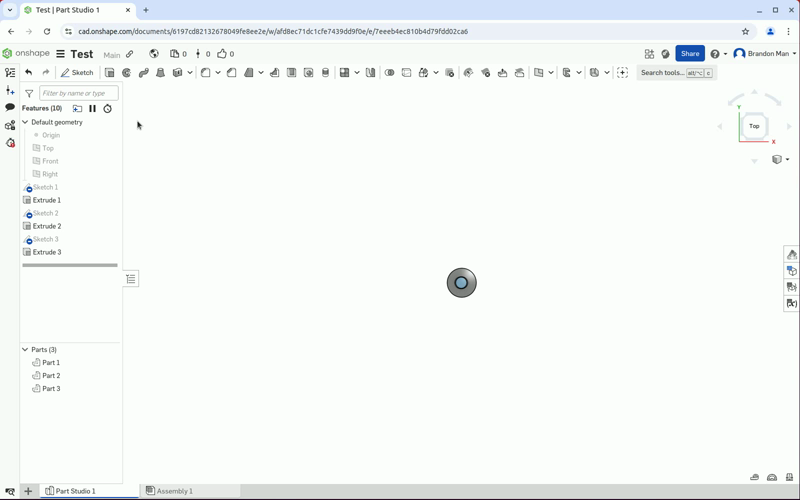
key(shift+h)
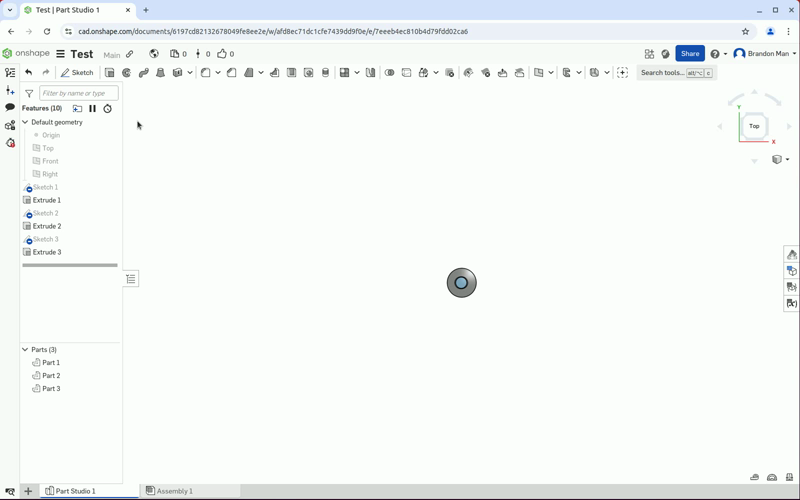
mouse_move(73, 189)
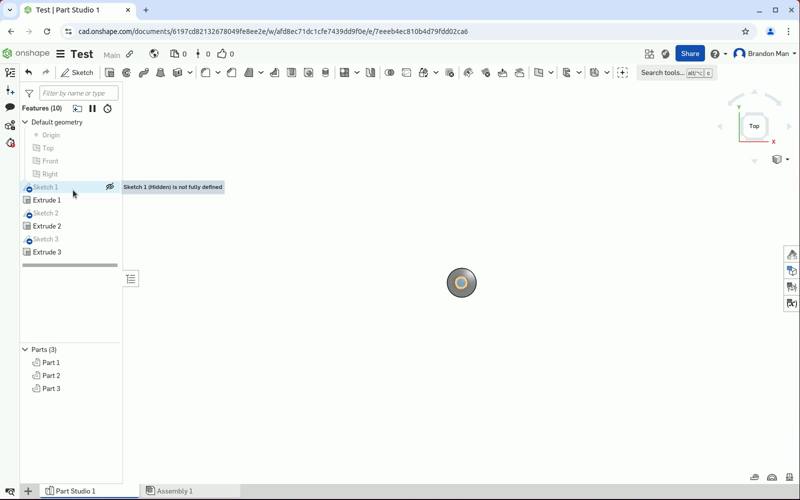
click(73, 189)
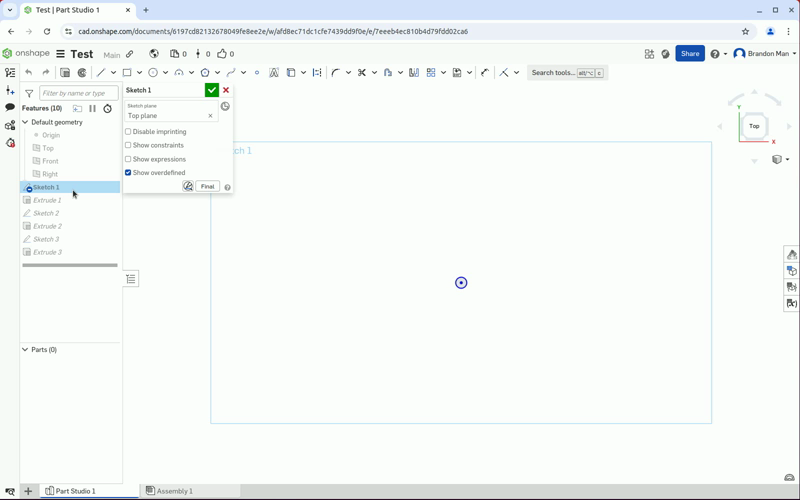
mouse_move(229, 92)
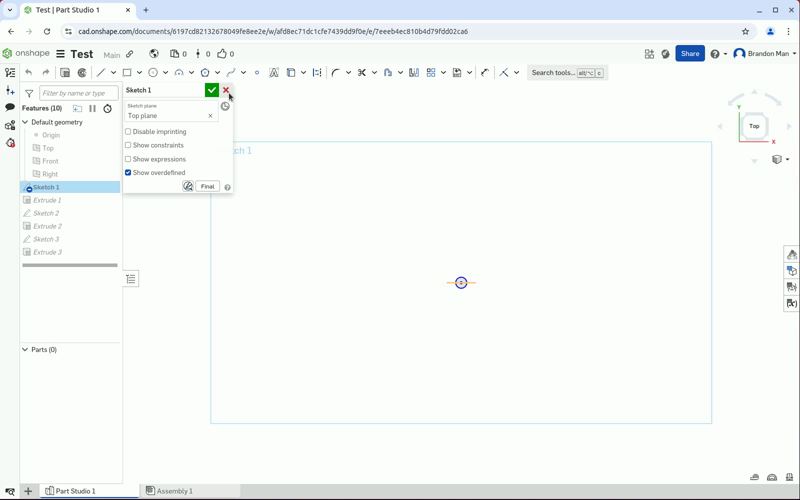
click(229, 92)
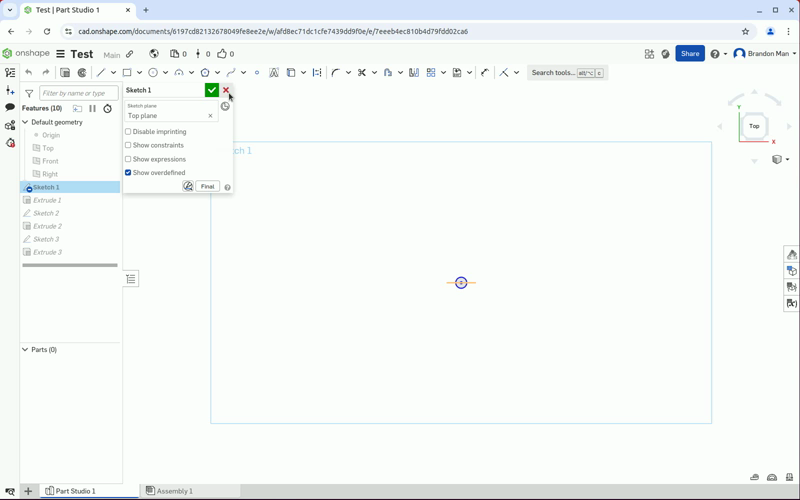
key(shift+s)
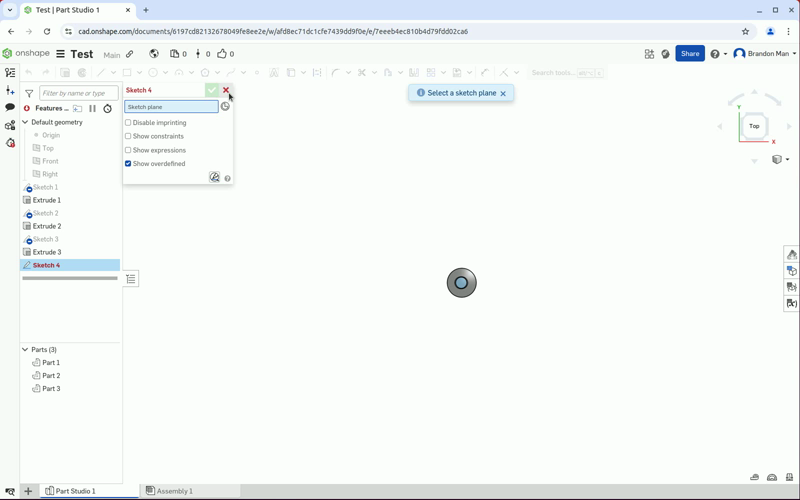
mouse_move(73, 150)
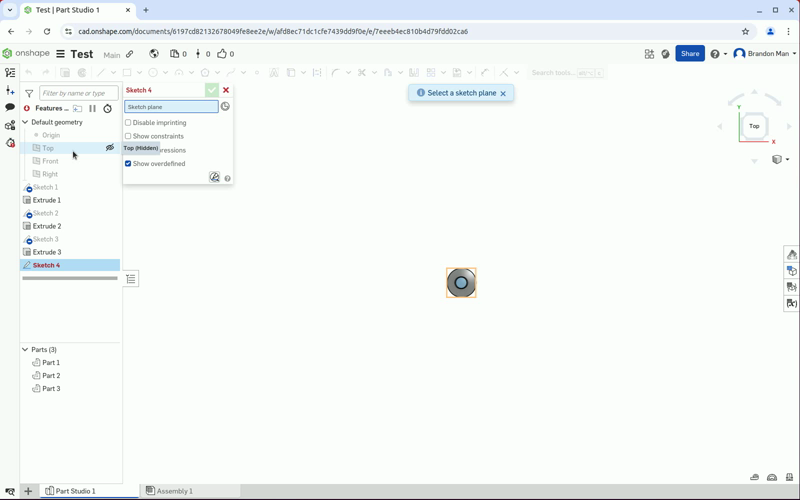
click(73, 150)
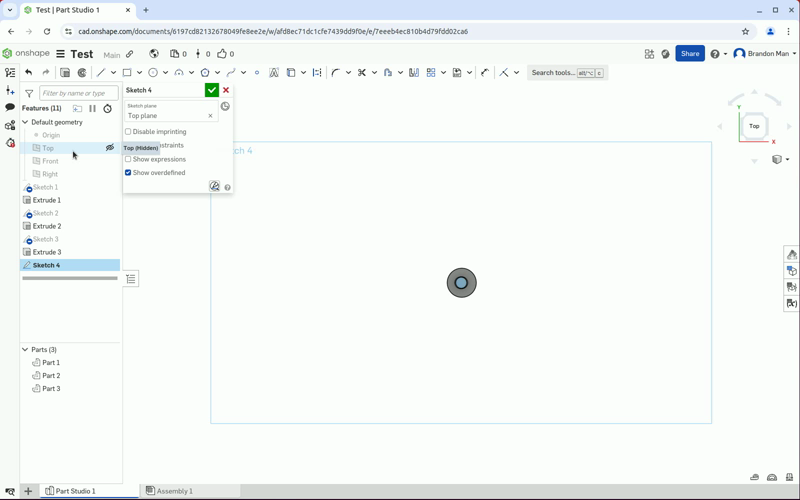
mouse_move(73, 352)
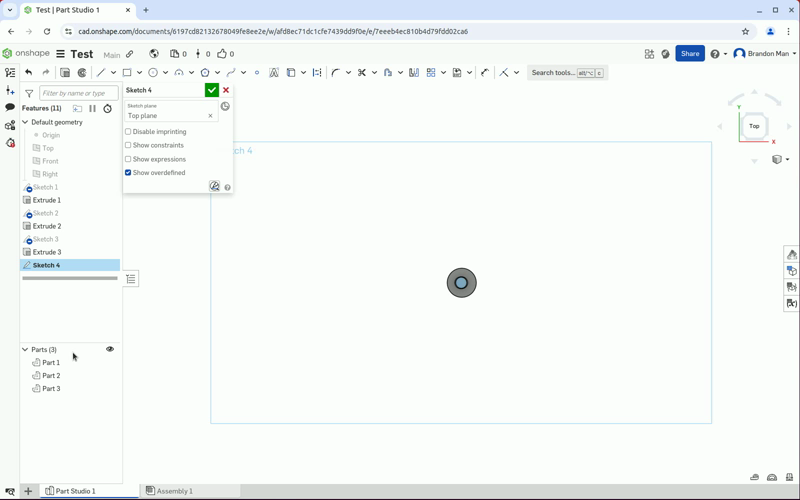
key(y)
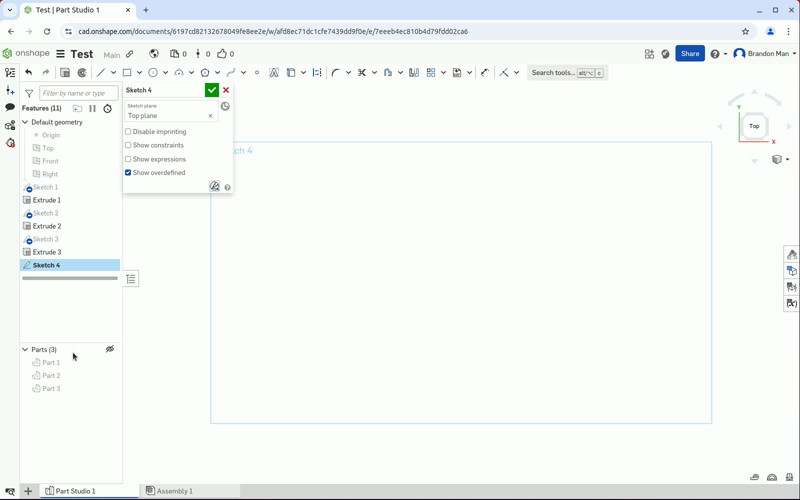
key(c)
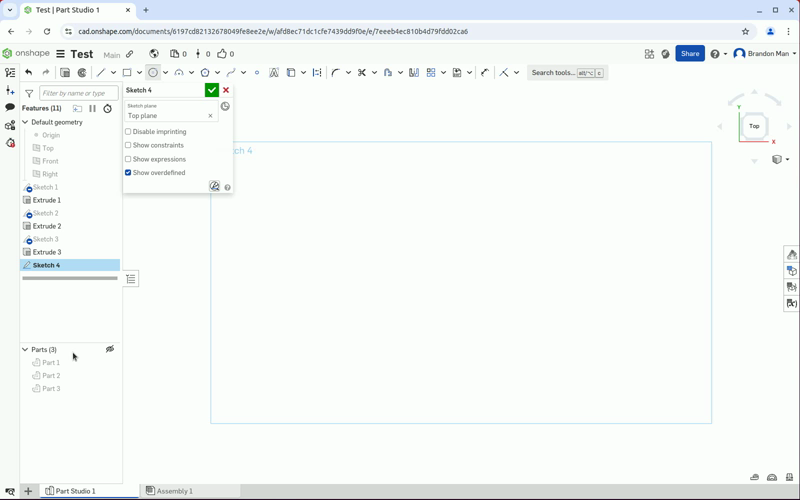
key_down(shift)
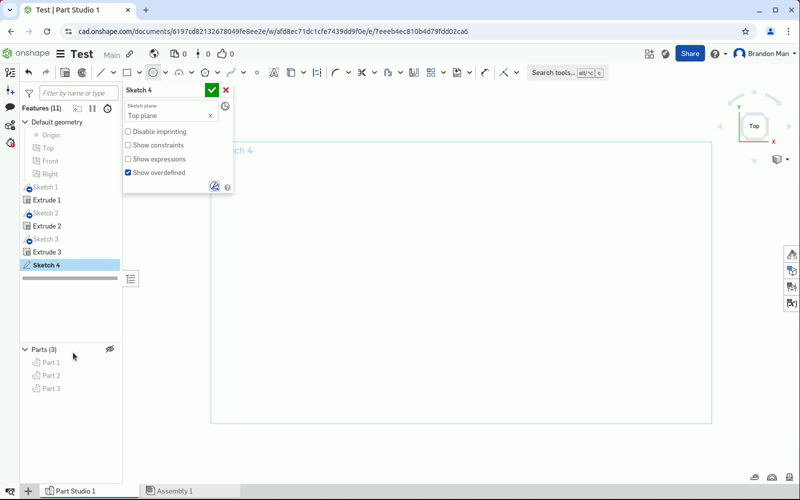
mouse_move(461, 282)
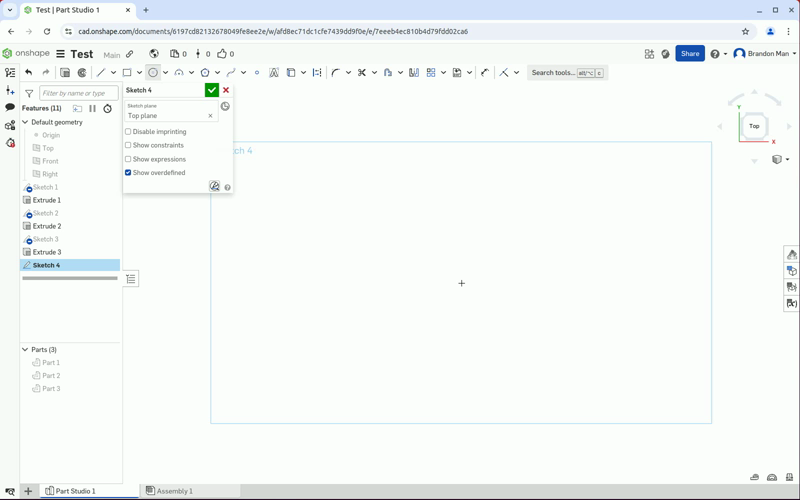
click(461, 282)
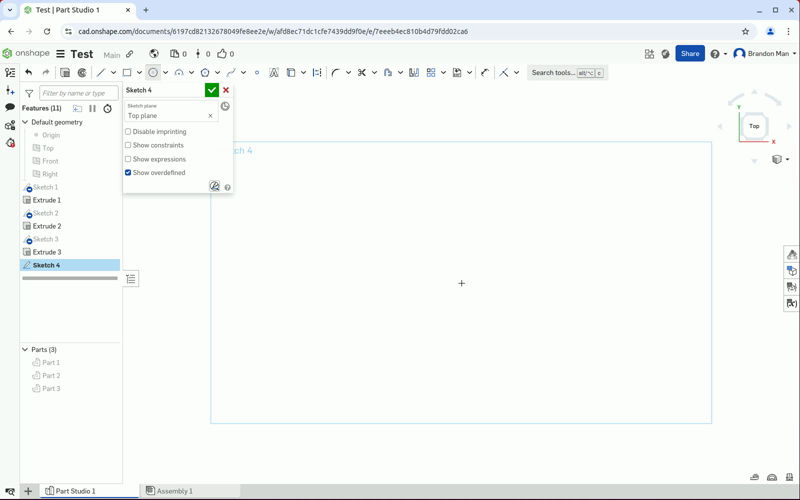
key_up(shift)
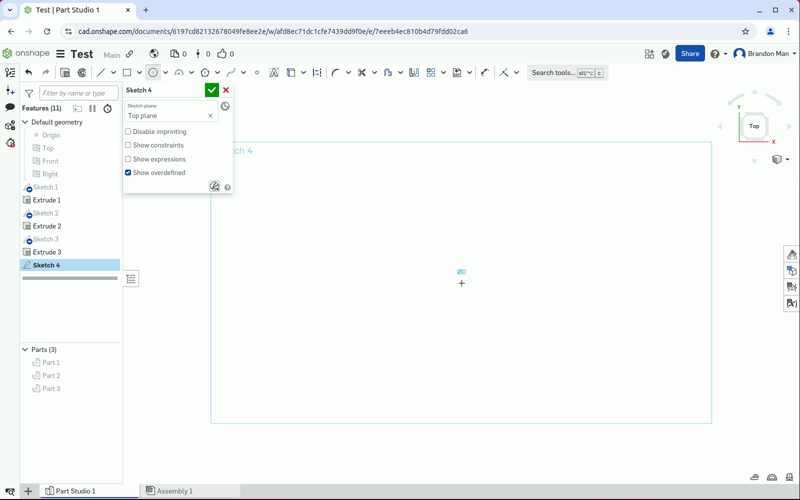
mouse_move(476, 282)
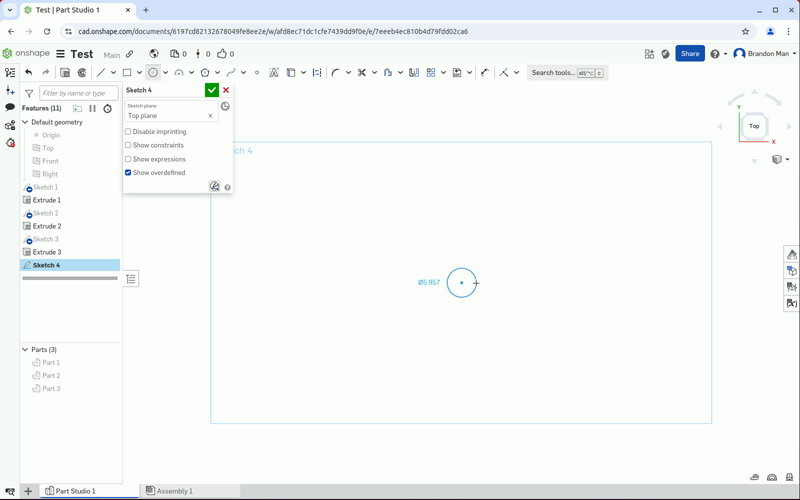
click(476, 282)
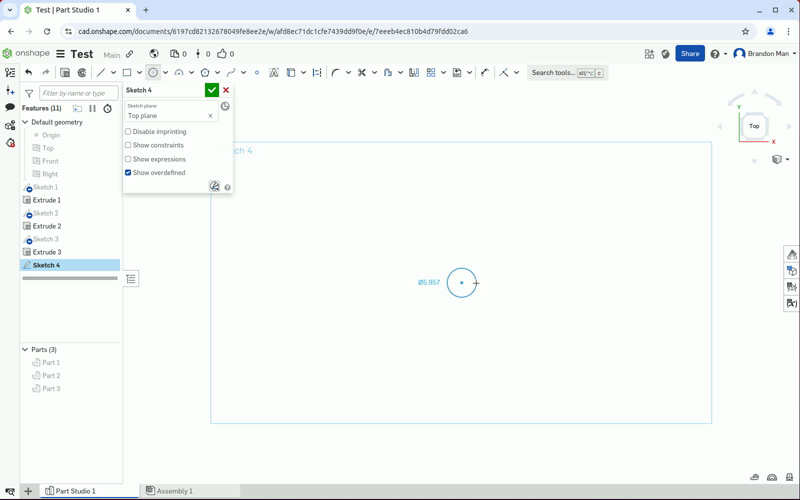
key(esc)
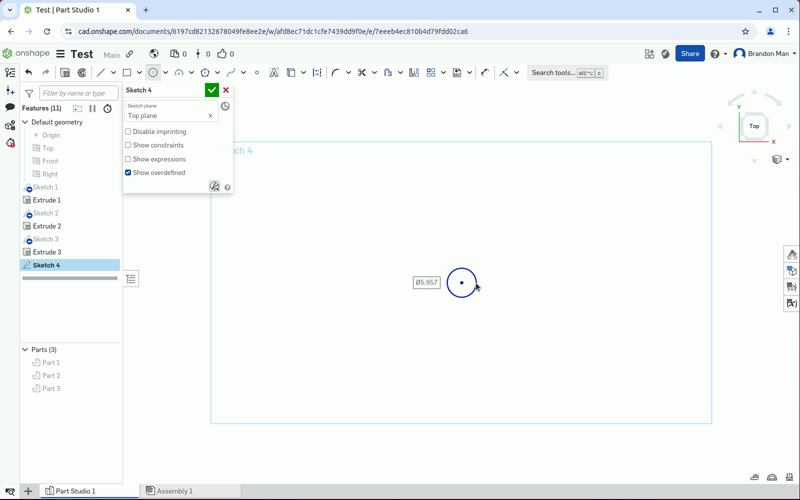
key(c)
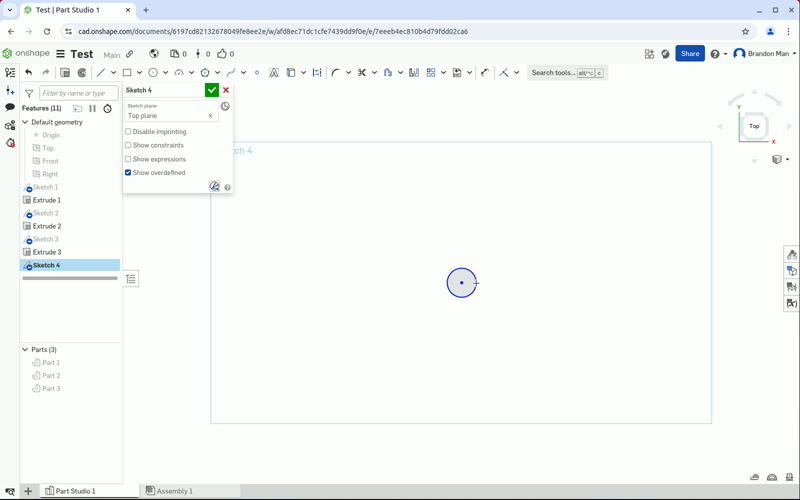
key_down(shift)
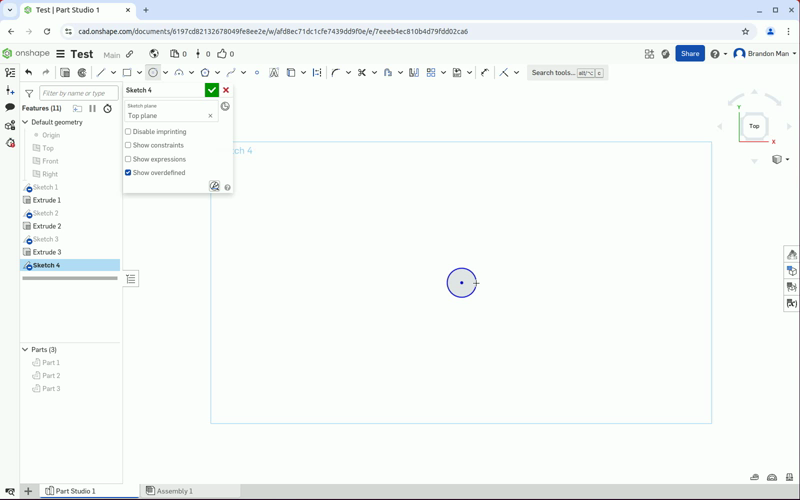
mouse_move(461, 282)
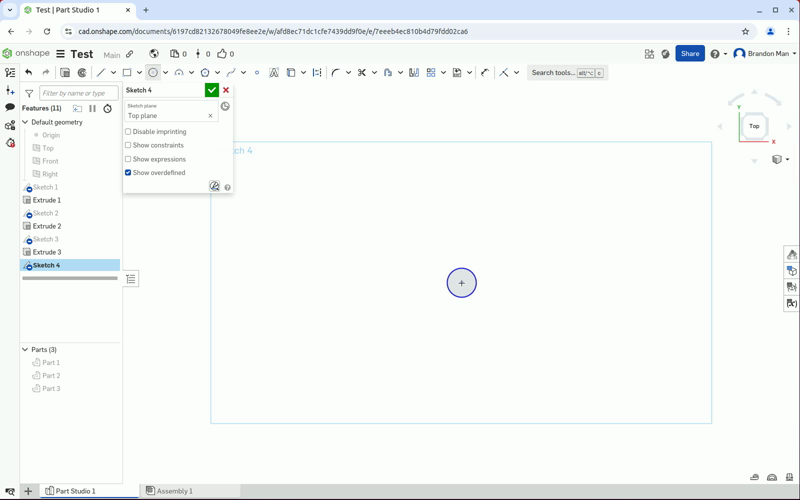
click(461, 282)
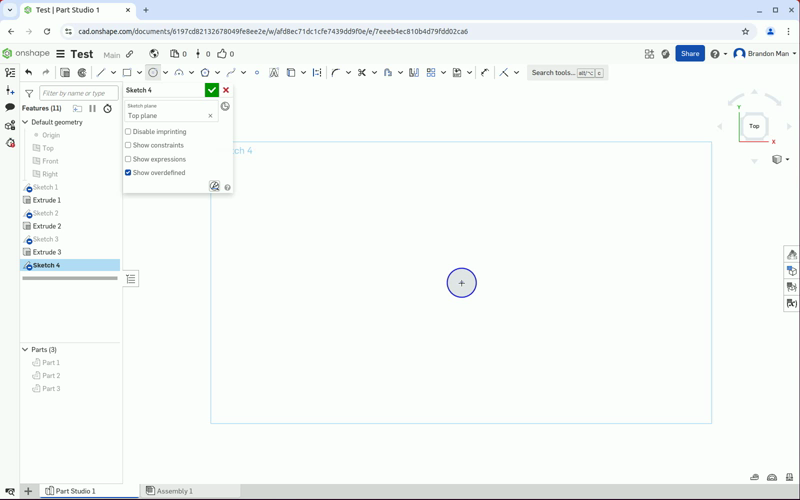
key_up(shift)
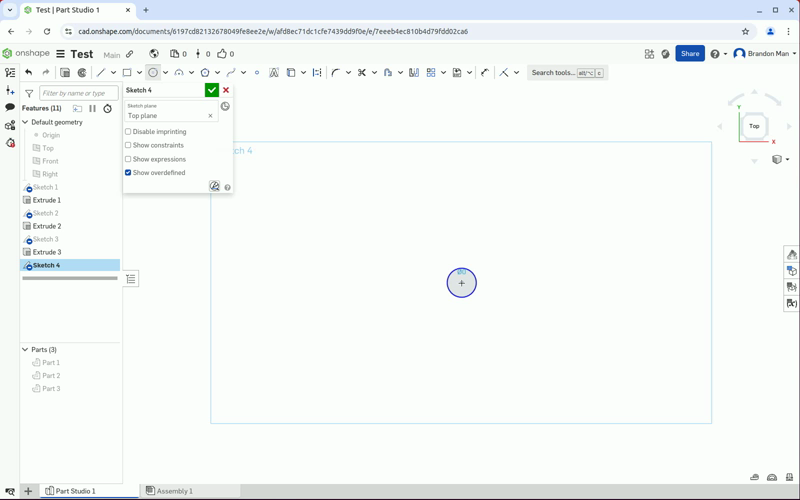
mouse_move(467, 282)
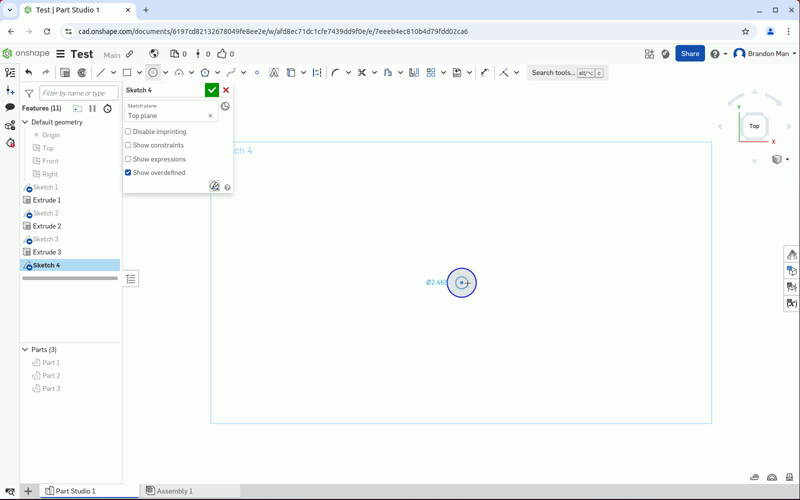
click(467, 282)
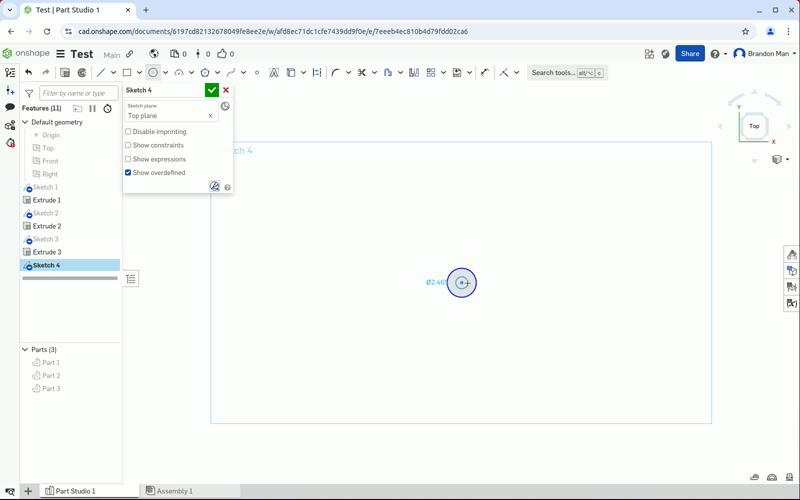
key(esc)
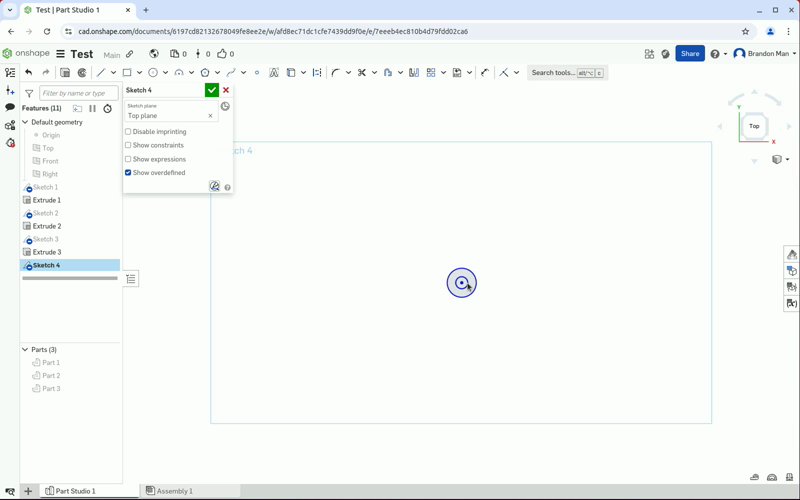
mouse_move(452, 278)
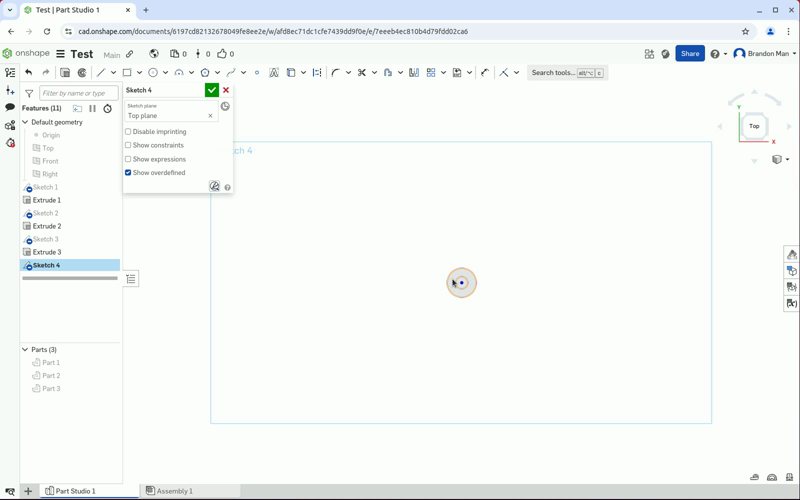
scroll(6)
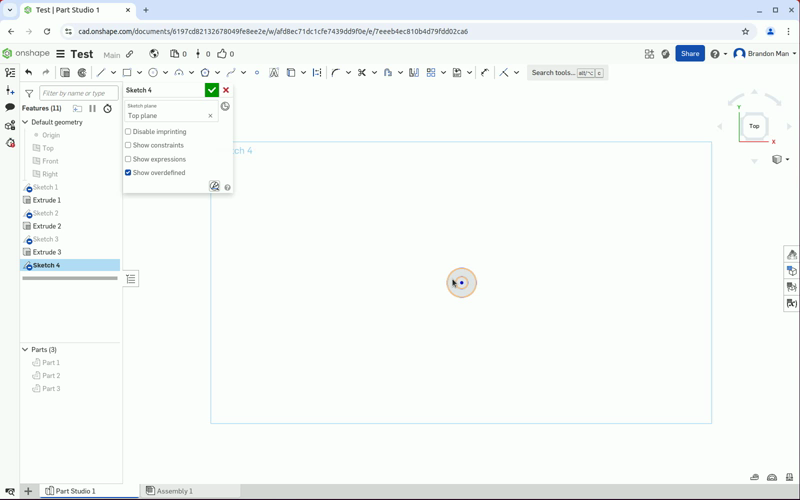
scroll(6)
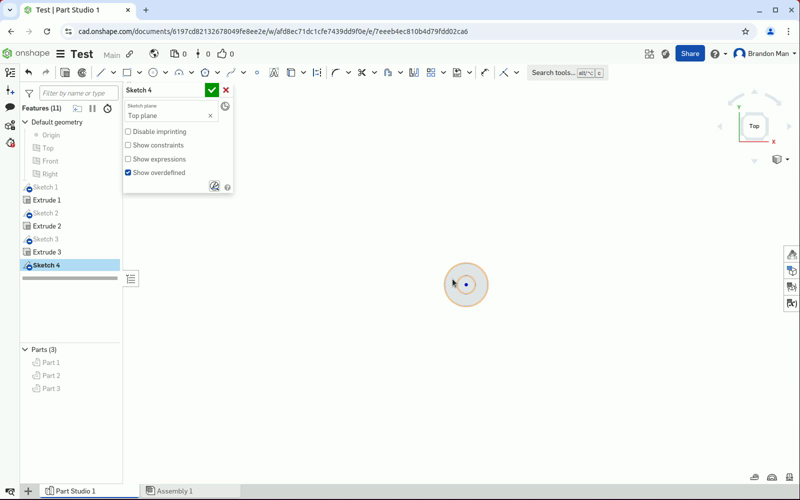
scroll(6)
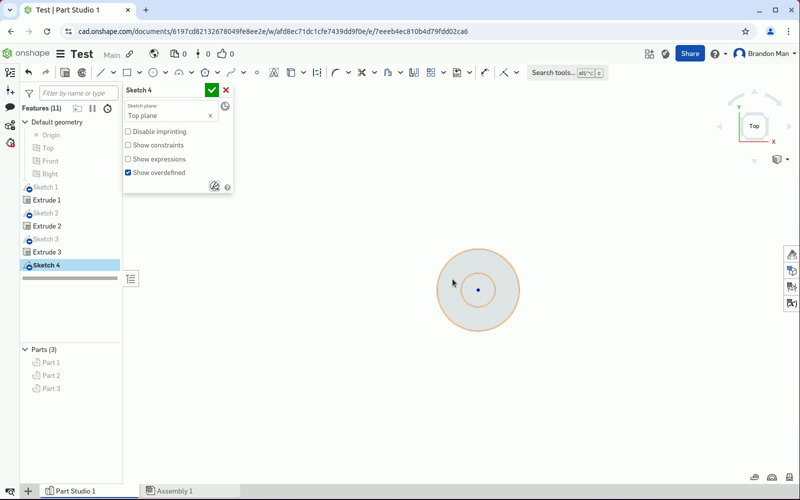
scroll(6)
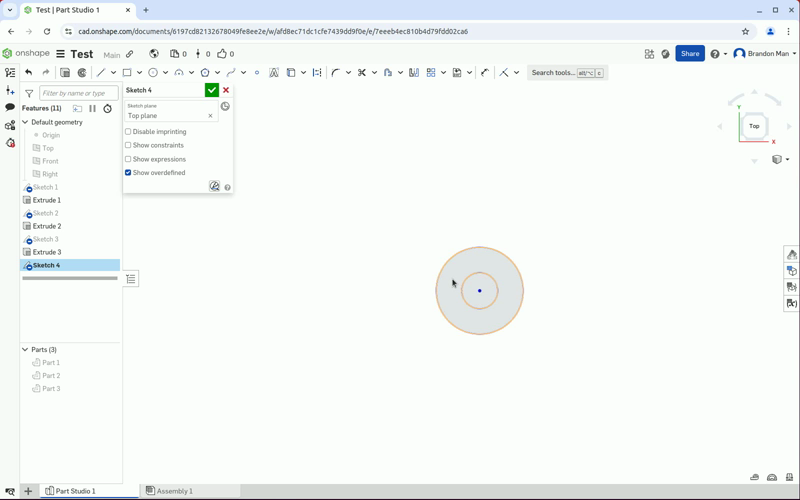
scroll(6)
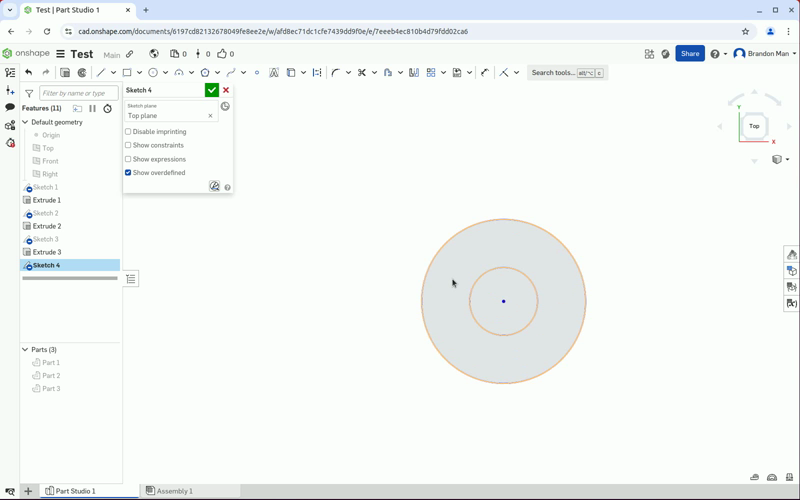
scroll(6)
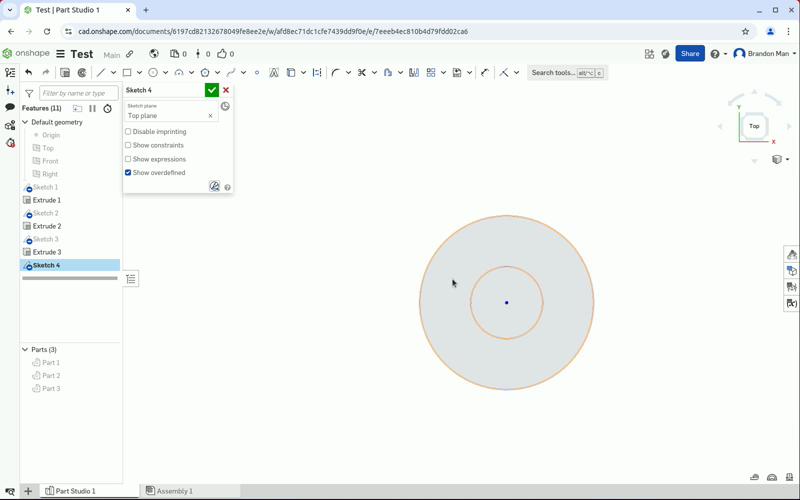
scroll(6)
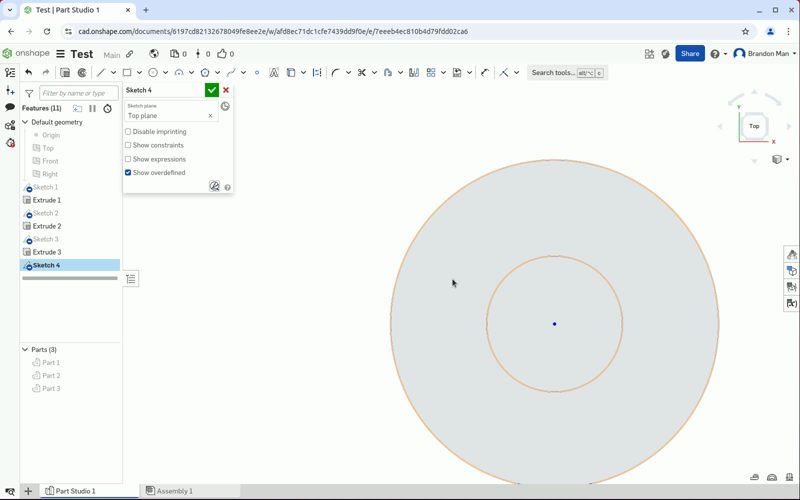
click(452, 278)
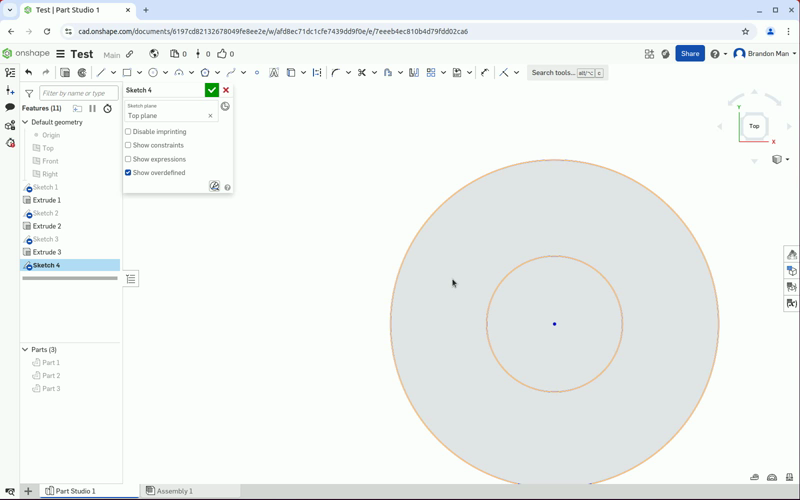
scroll(-6)
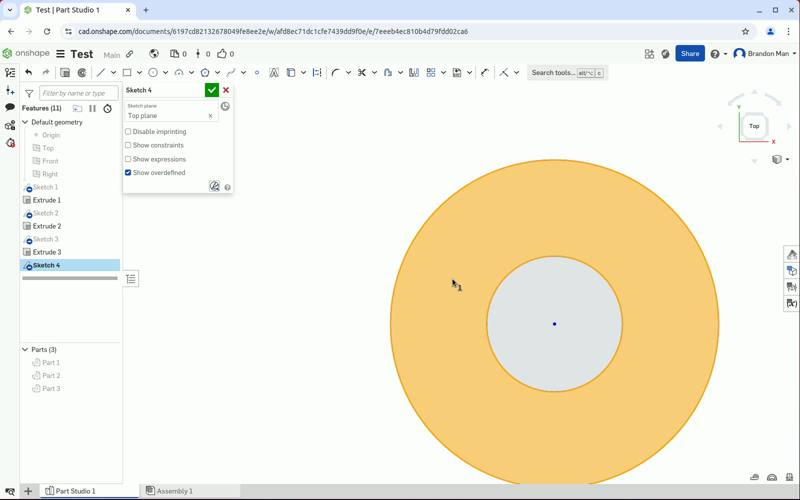
scroll(-6)
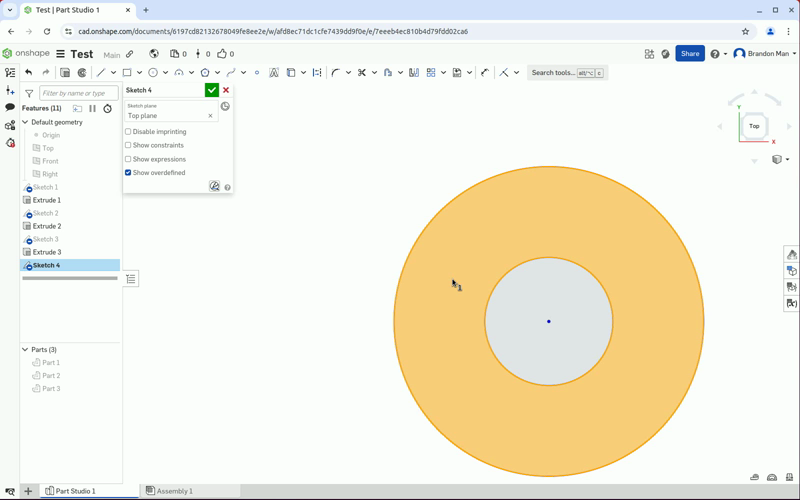
scroll(-6)
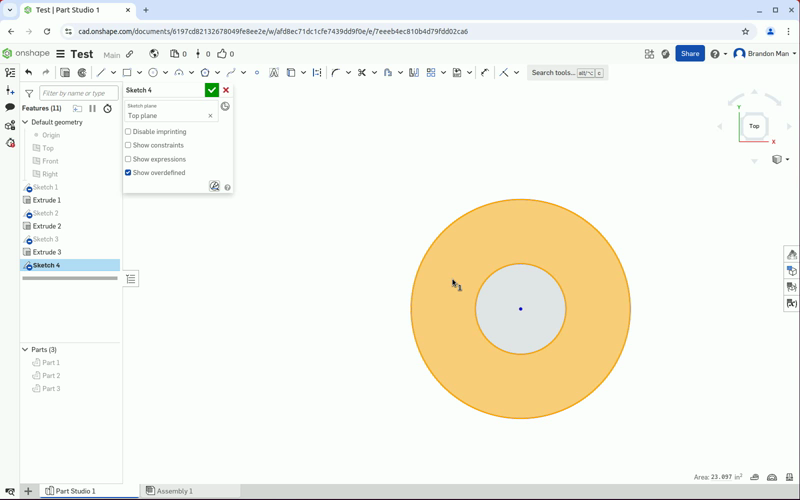
scroll(-6)
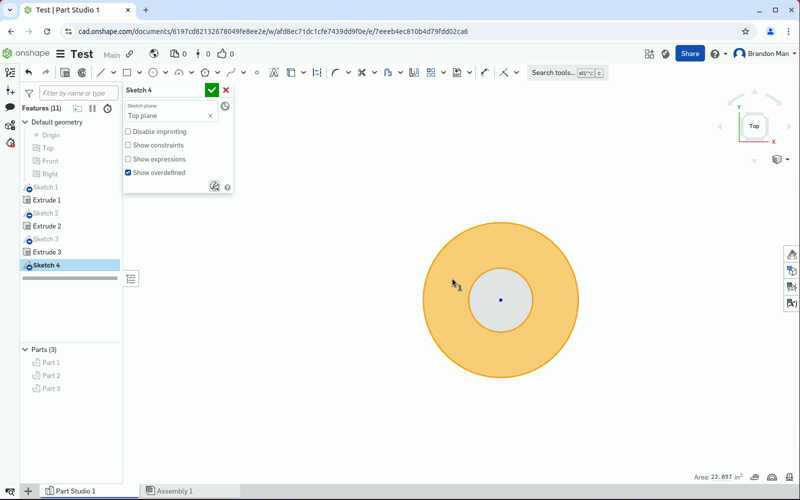
scroll(-6)
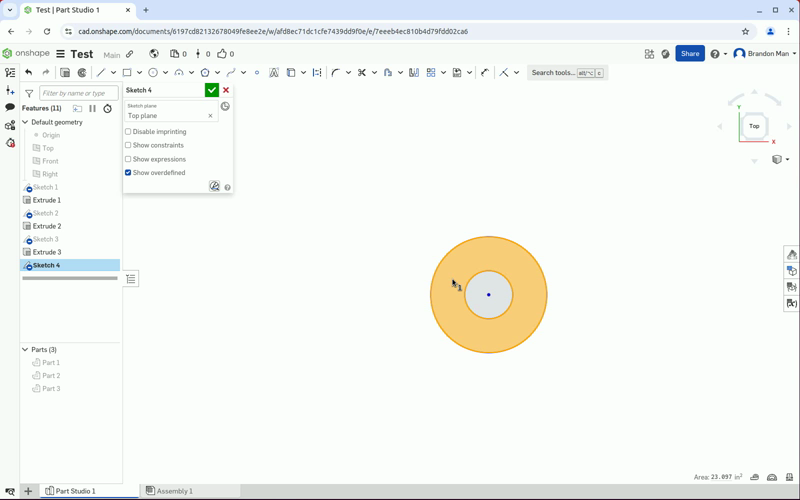
scroll(-6)
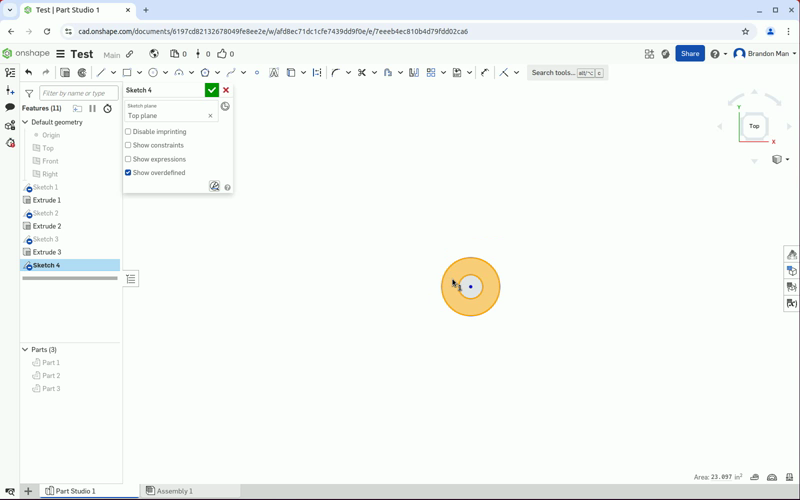
scroll(-6)
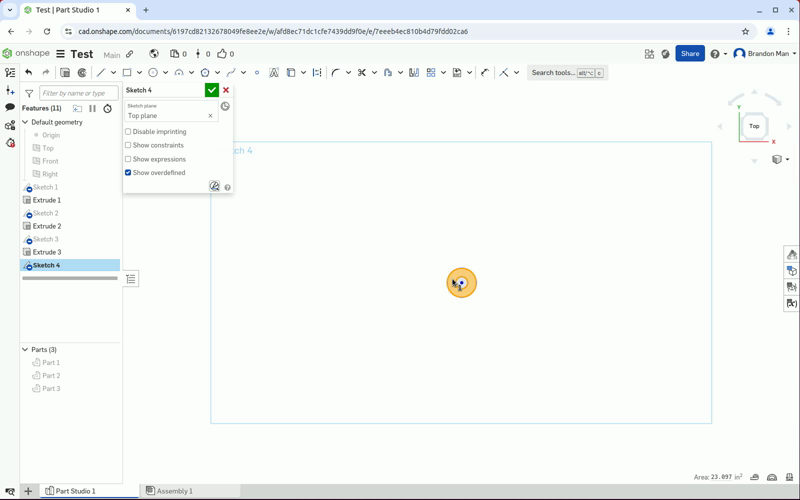
mouse_move(73, 352)
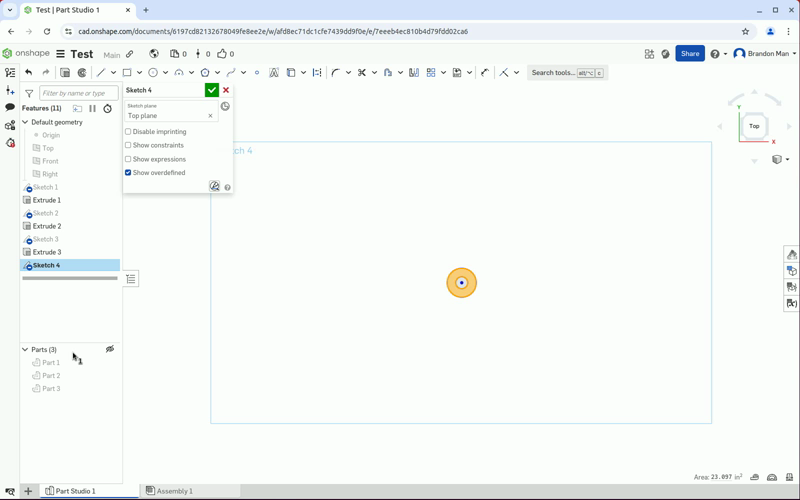
key(shift+y)
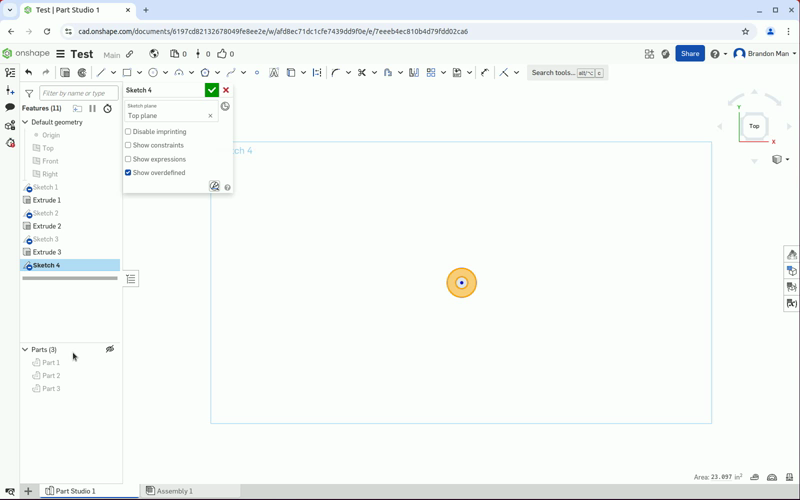
key(shift+e)
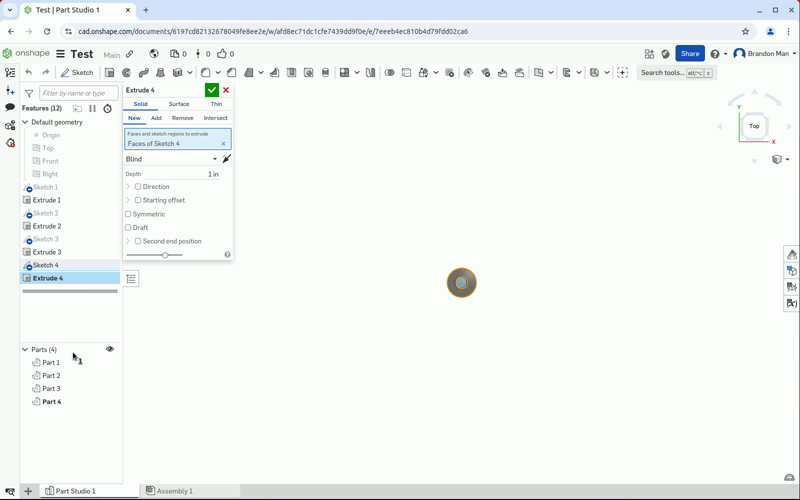
mouse_move(143, 106)
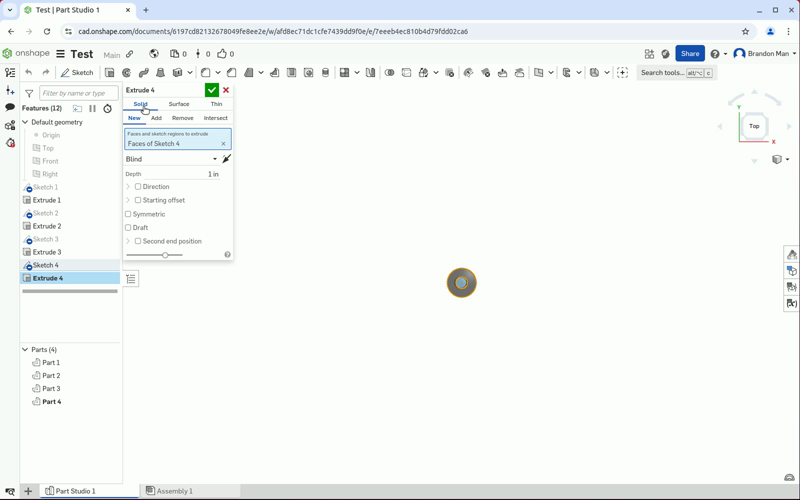
click(143, 106)
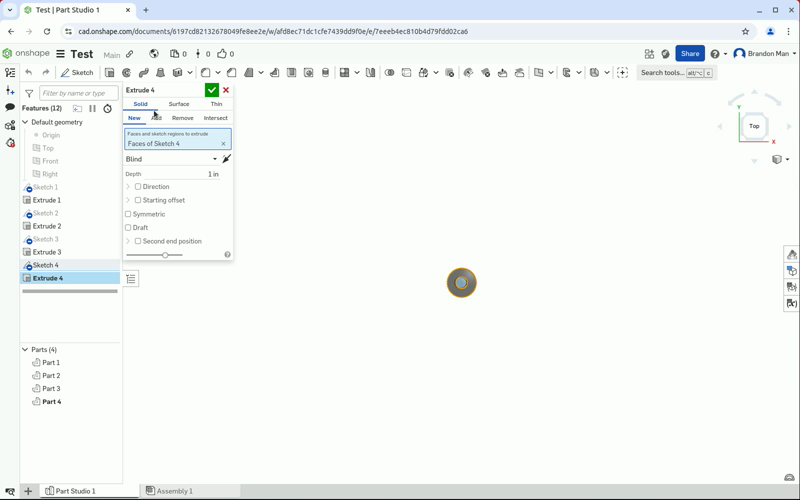
mouse_move(186, 120)
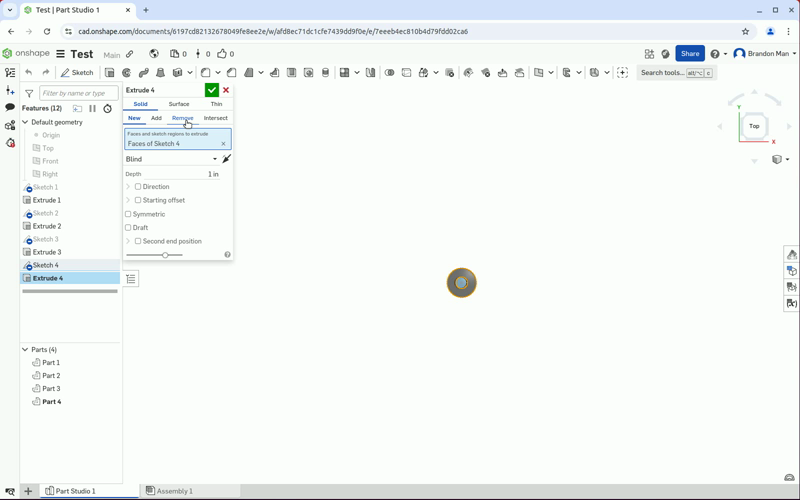
click(186, 120)
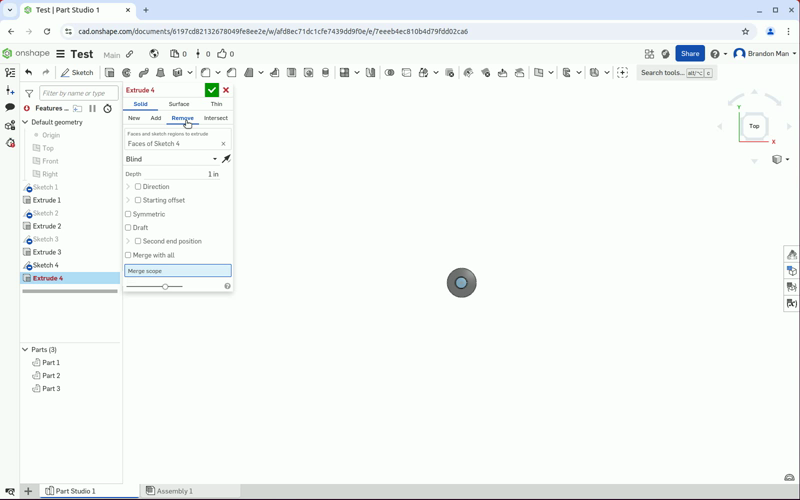
key(tab, 4)
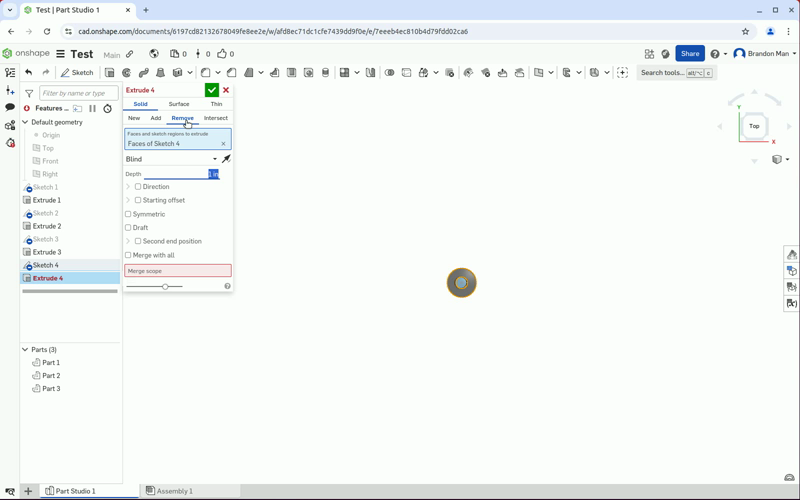
text(0.241)
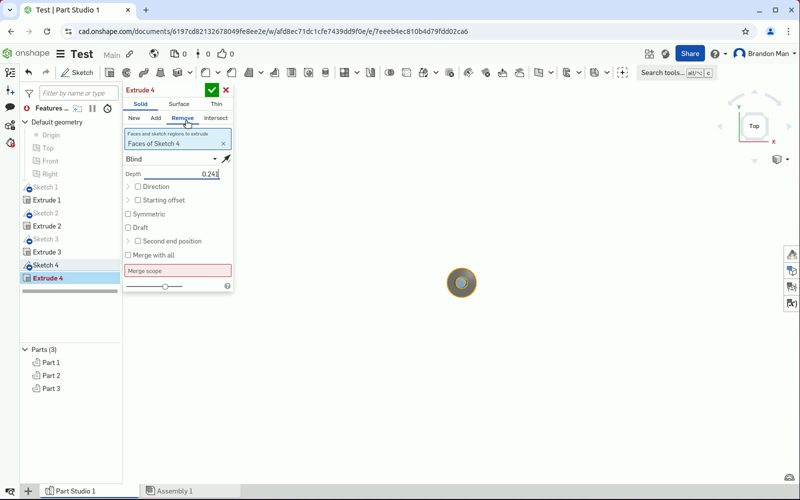
key(tab, 6)
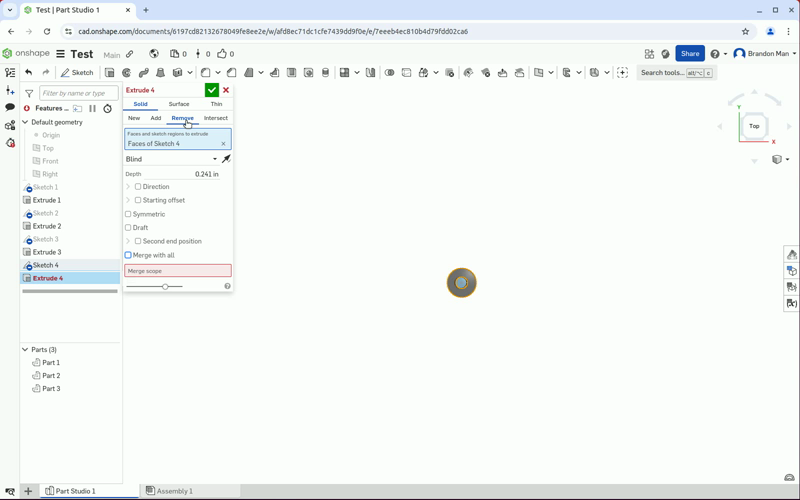
key(space)
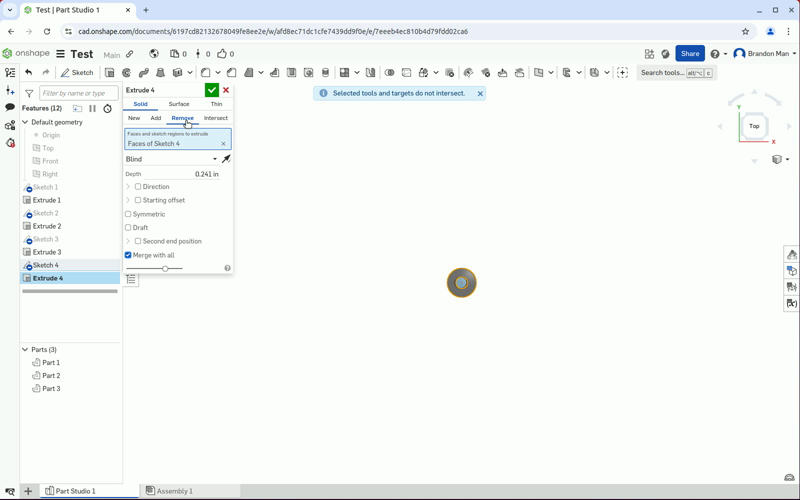
key(enter)
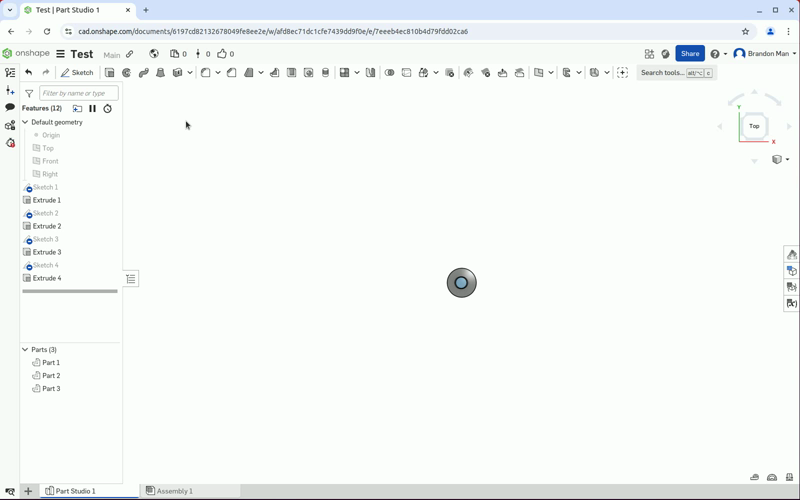
key(shift+h)
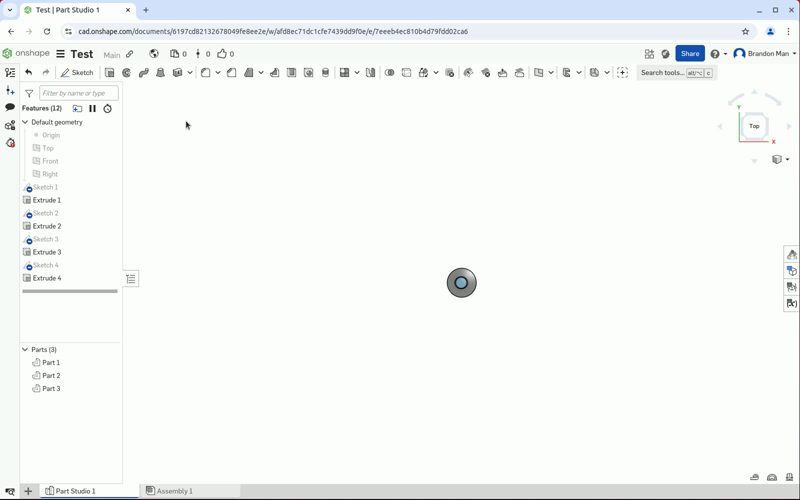
key(shift+h)
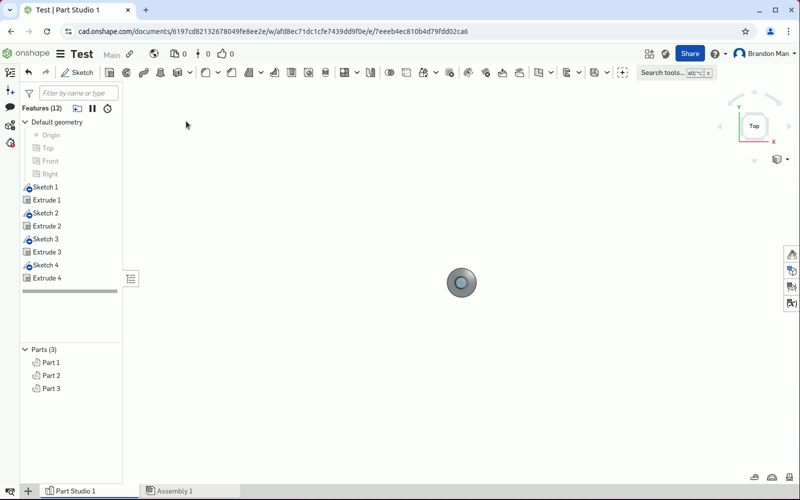
key(shift+7)
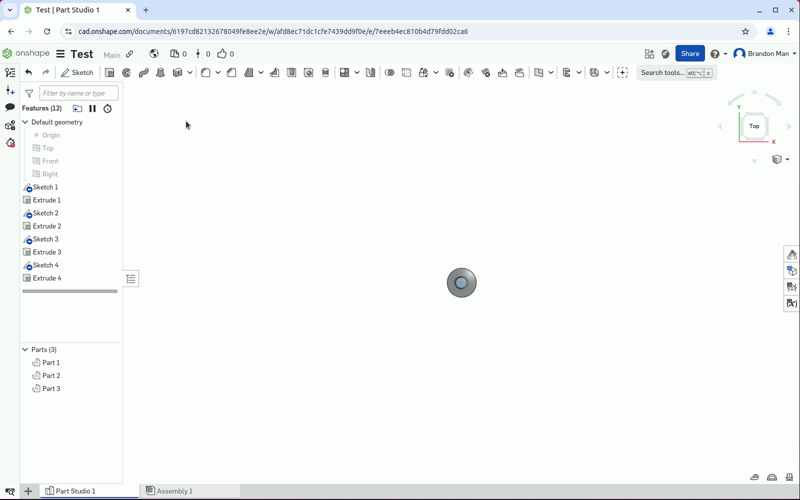
key(up, 3)
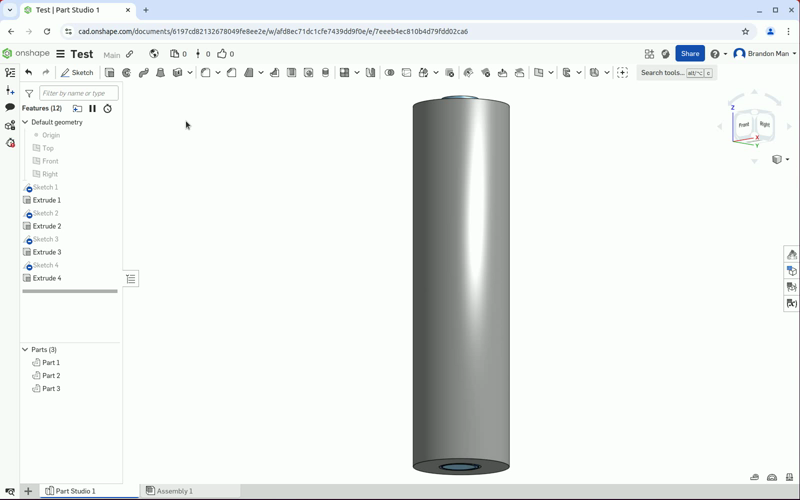
key(left, 3)
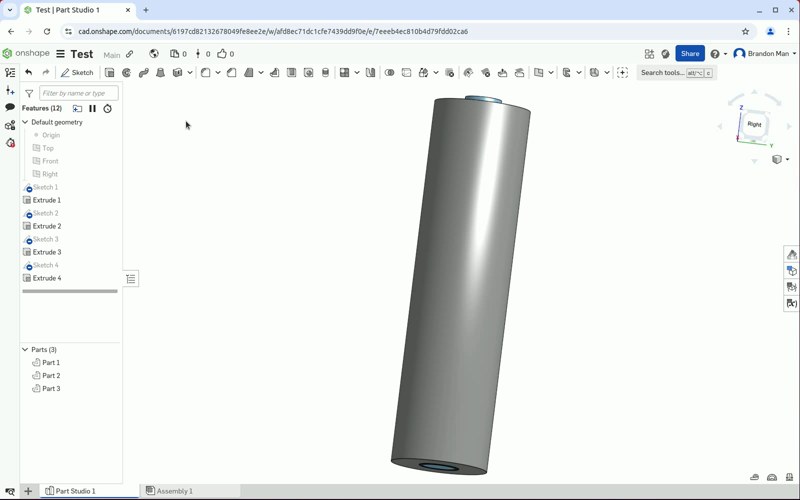
key(right, 3)
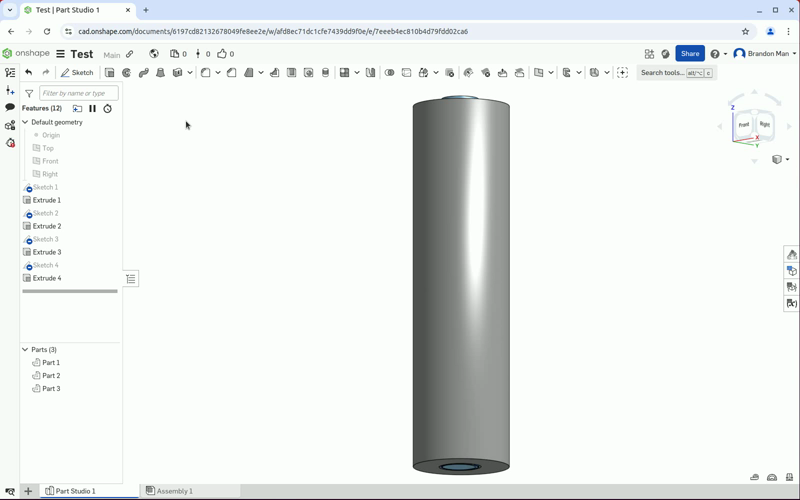
key(down, 3)
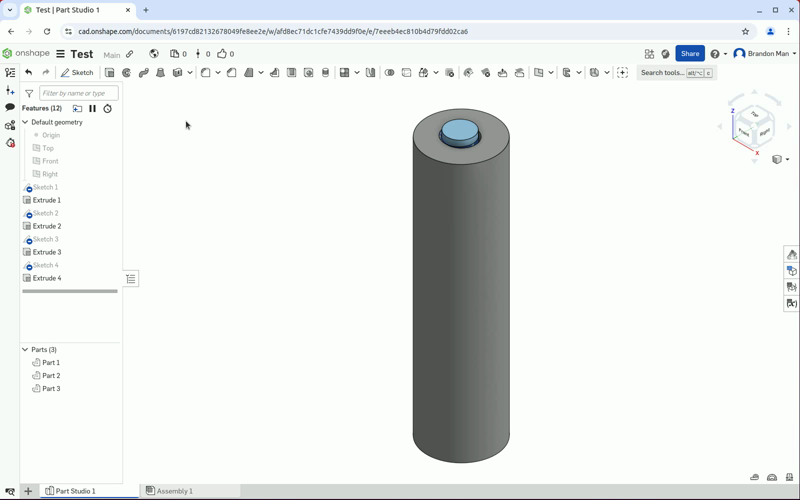
mouse_move(73, 189)
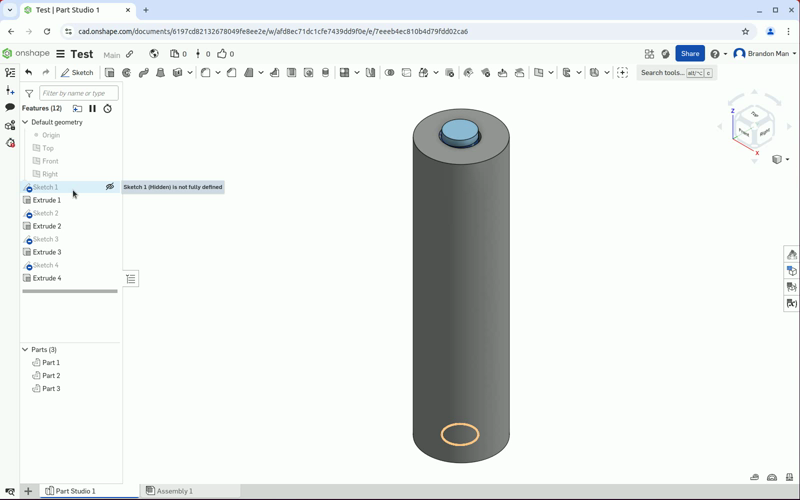
click(73, 189)